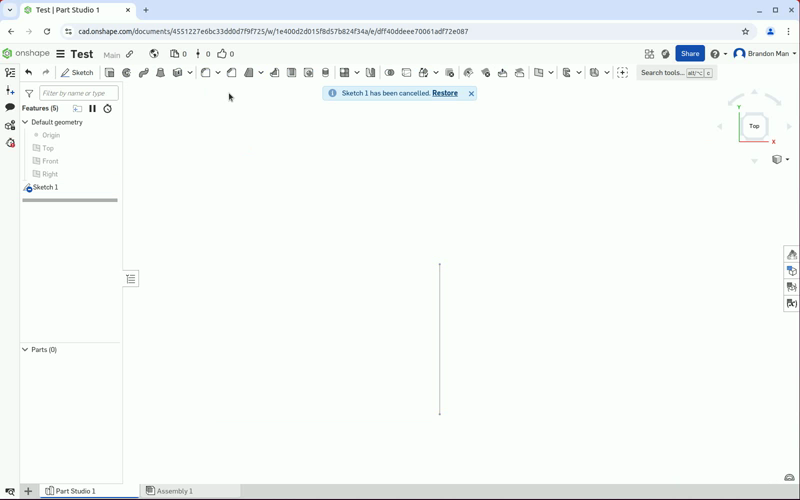
key(shift+h)
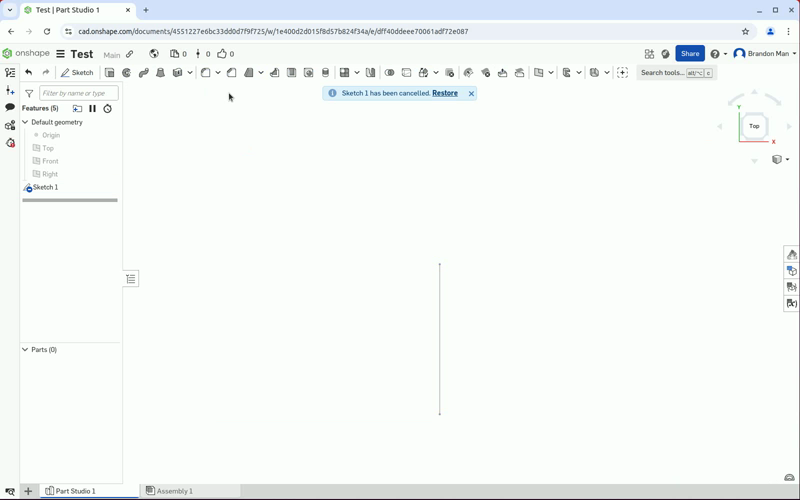
key(shift+s)
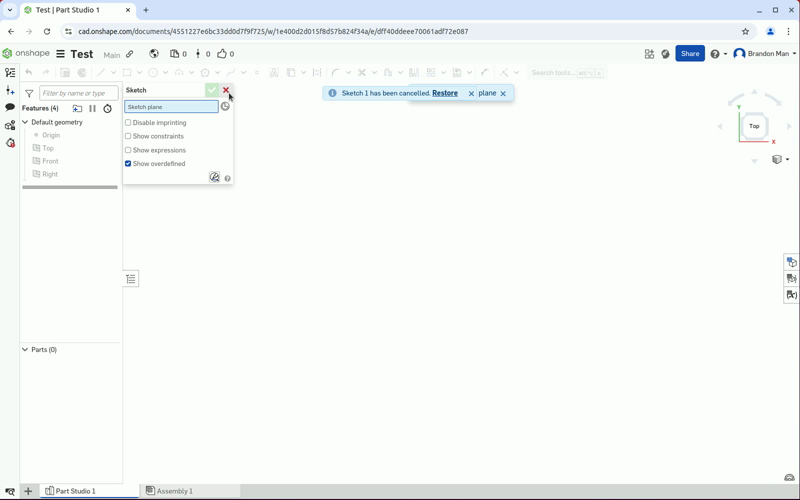
mouse_move(73, 150)
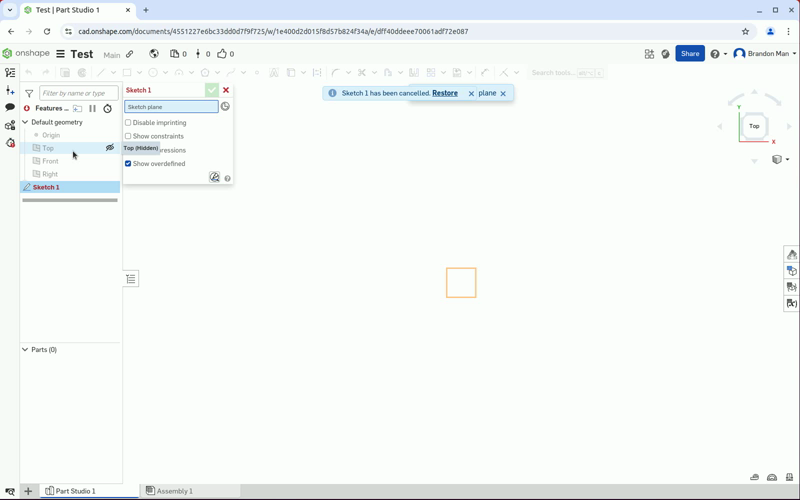
click(73, 150)
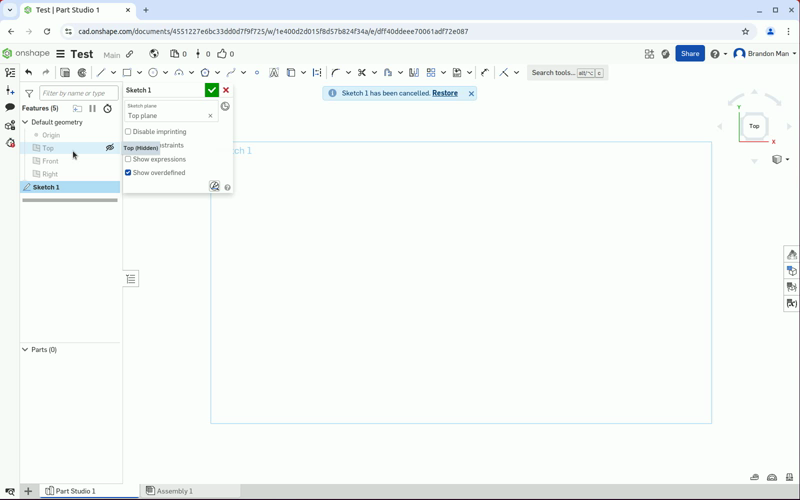
mouse_move(73, 352)
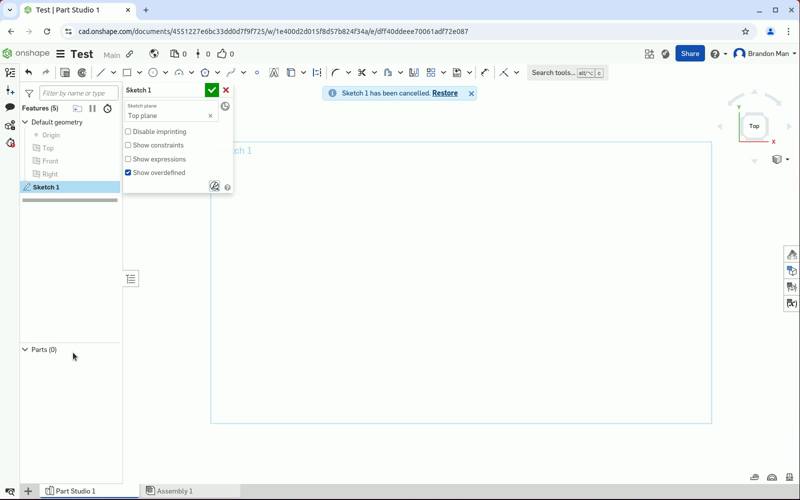
key(y)
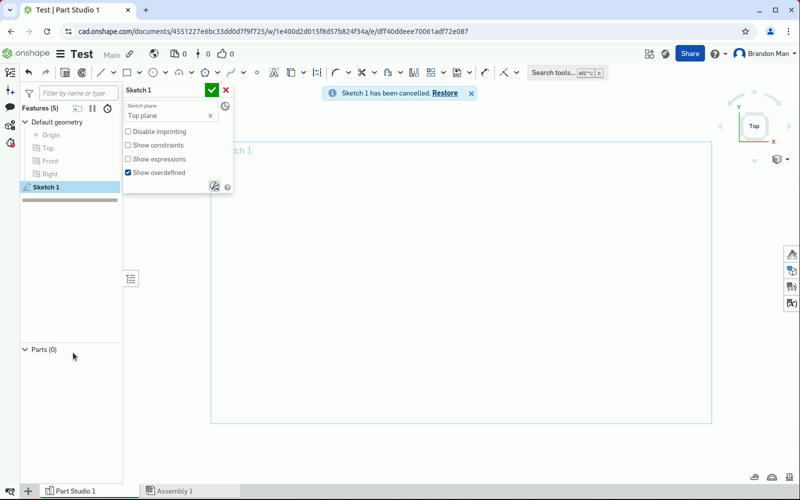
key(c)
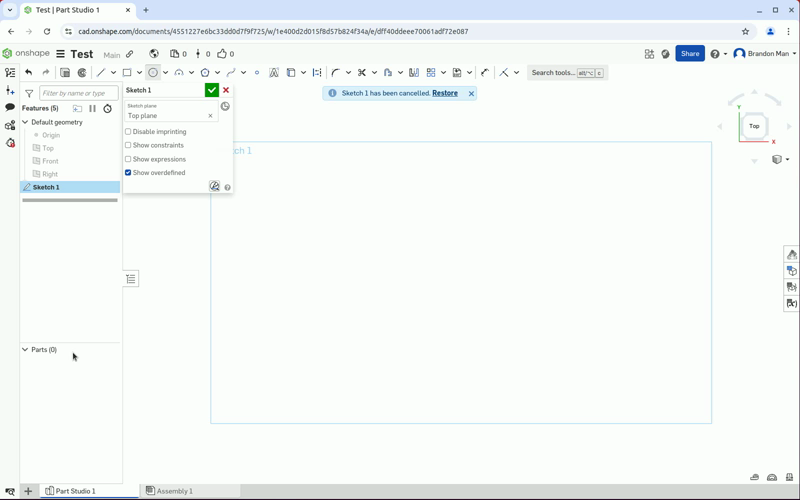
key_down(shift)
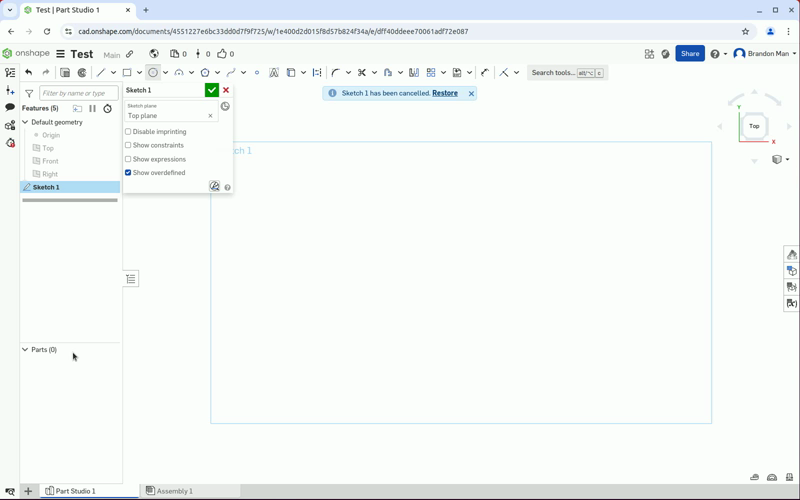
mouse_move(419, 282)
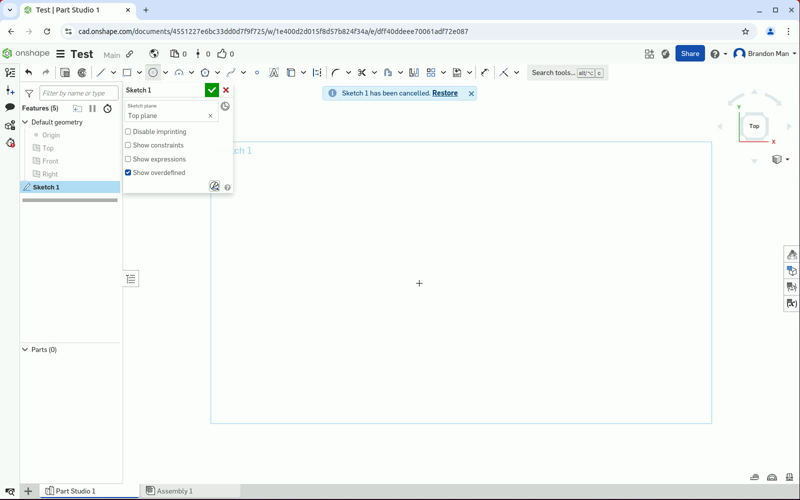
click(419, 282)
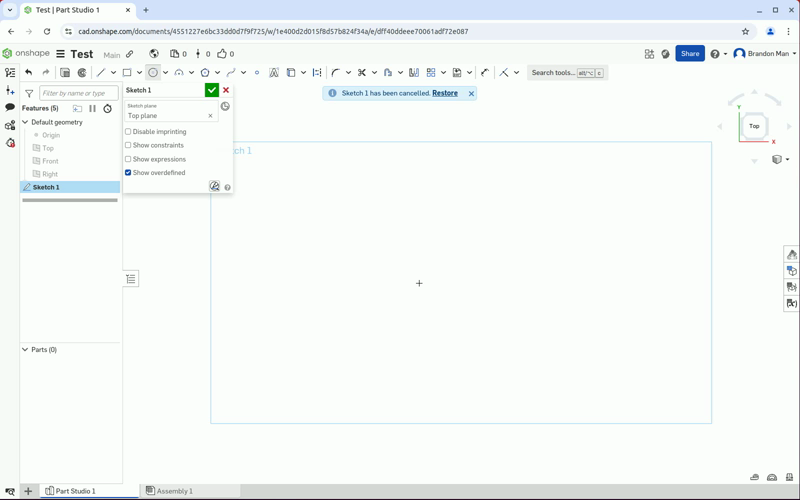
key_up(shift)
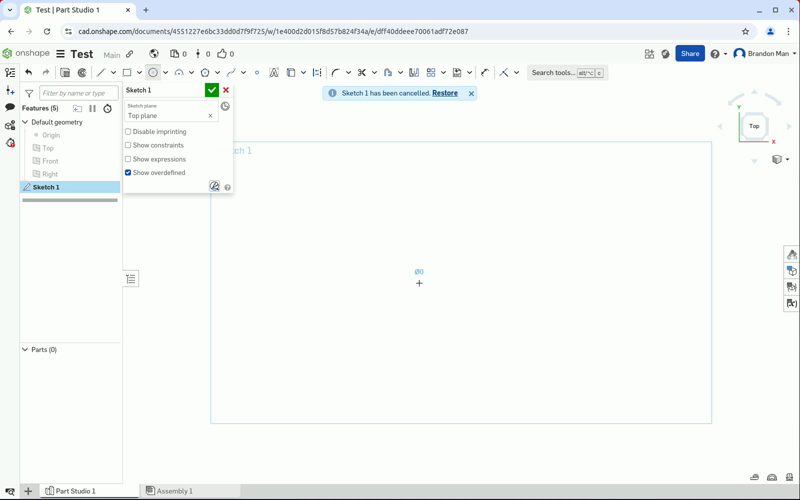
mouse_move(447, 282)
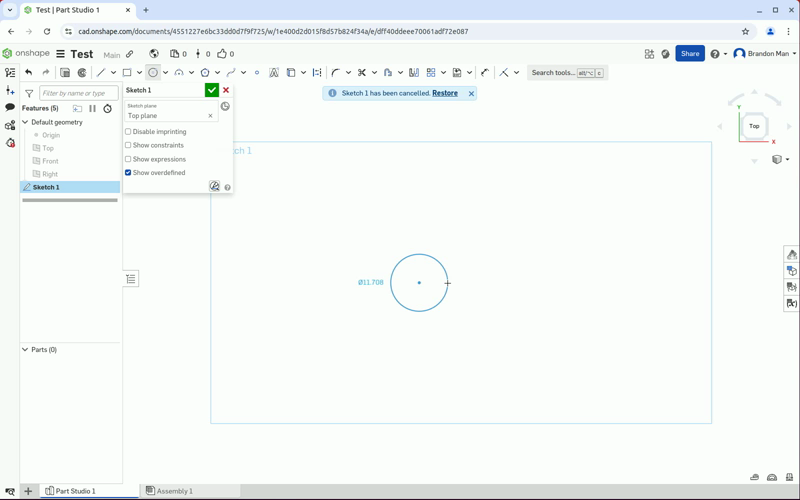
click(447, 282)
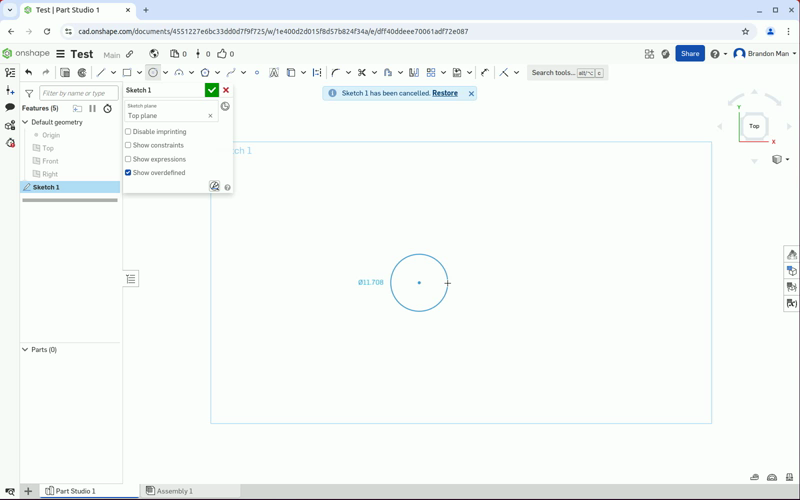
key(esc)
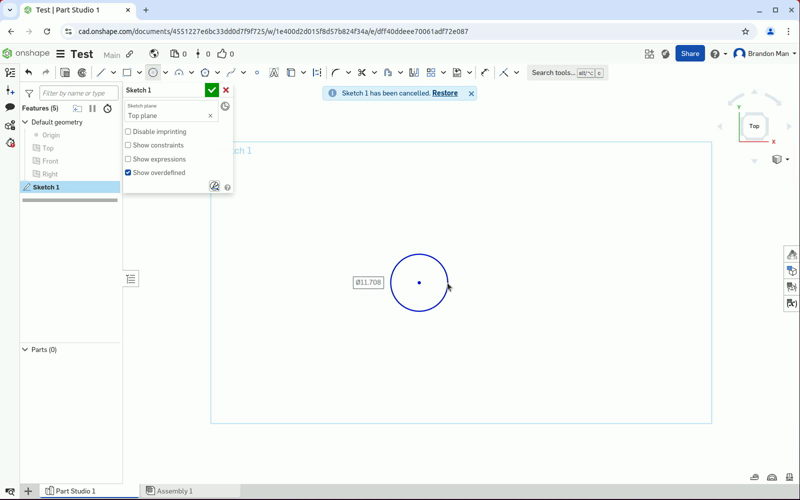
key(c)
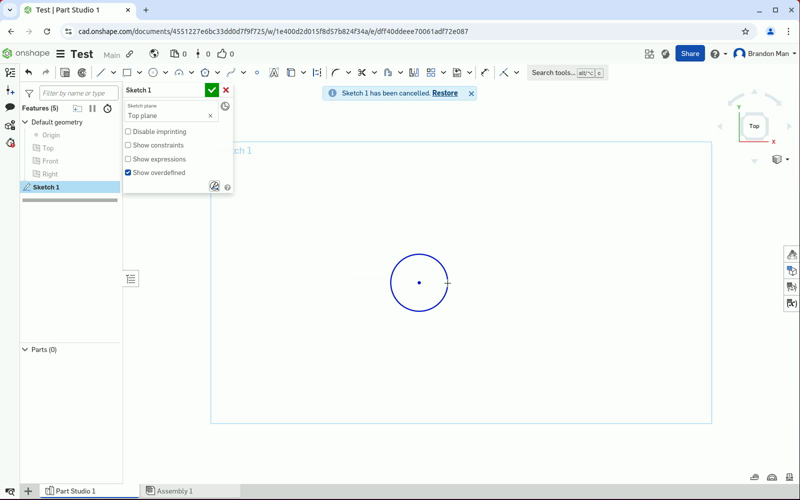
key_down(shift)
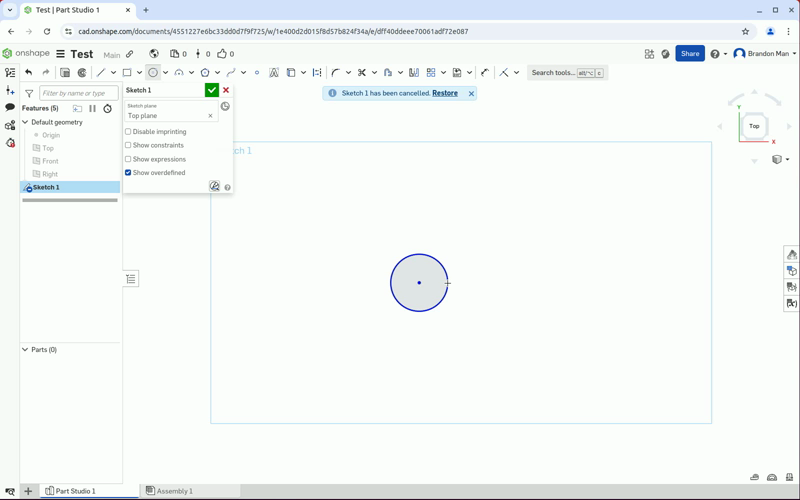
mouse_move(419, 282)
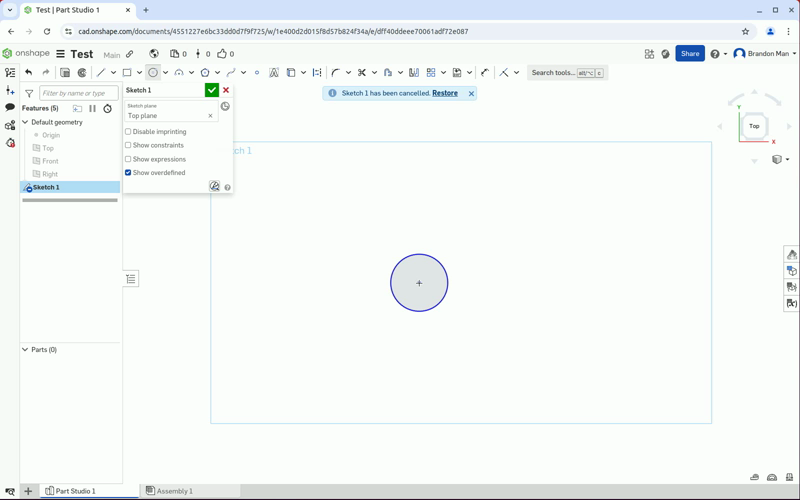
click(419, 282)
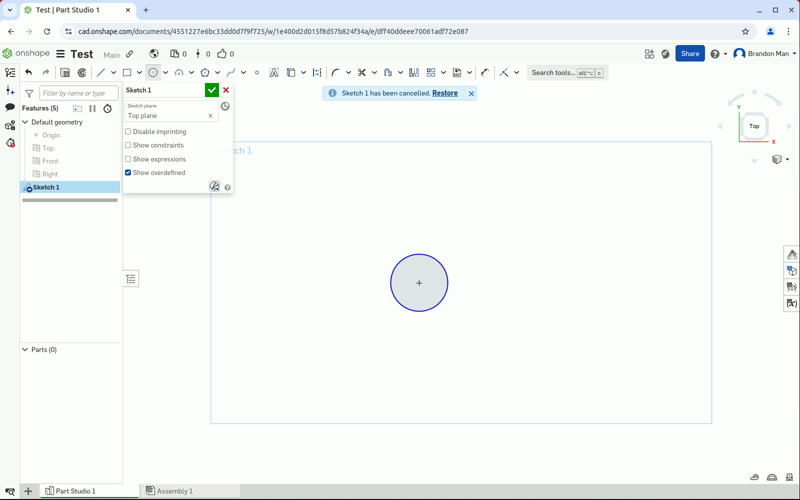
key_up(shift)
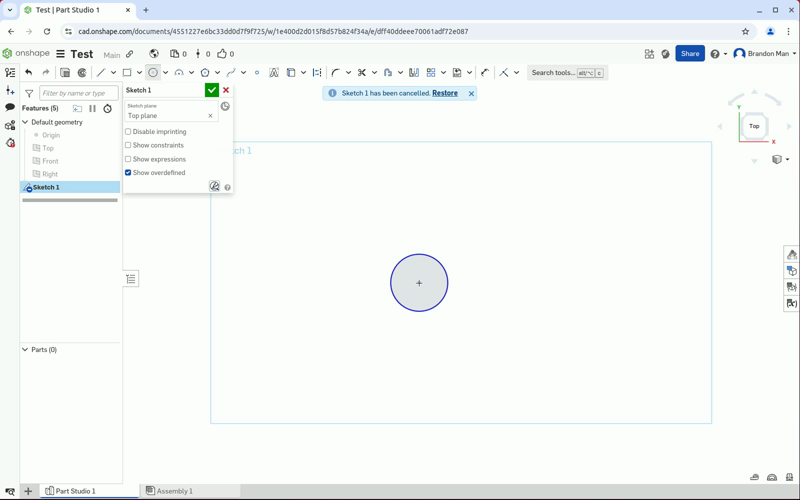
mouse_move(440, 282)
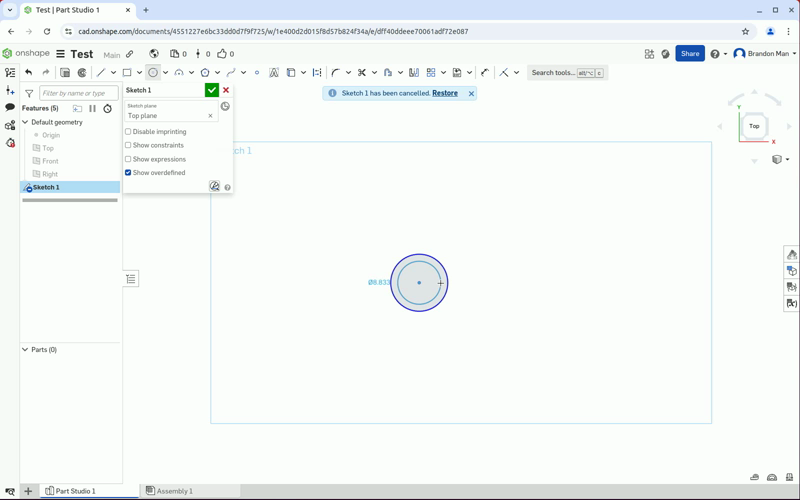
click(440, 282)
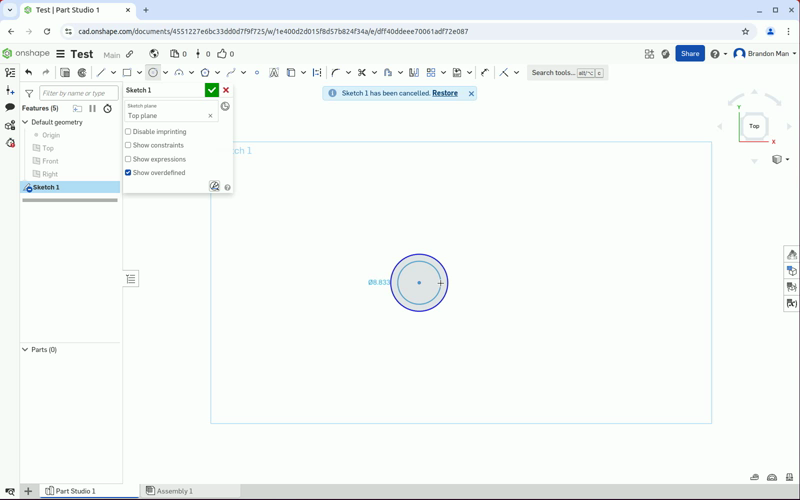
key(esc)
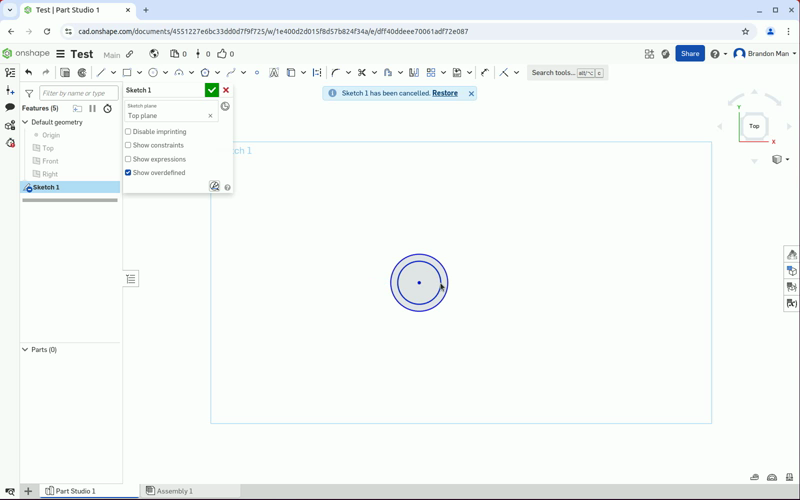
mouse_move(429, 260)
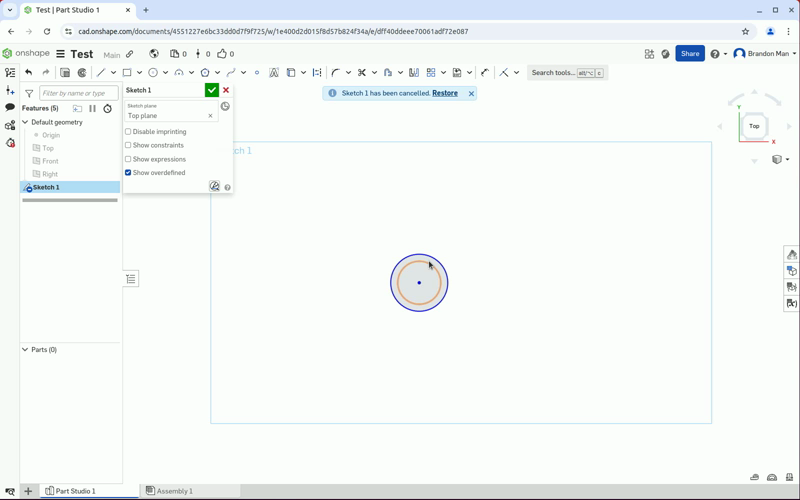
scroll(6)
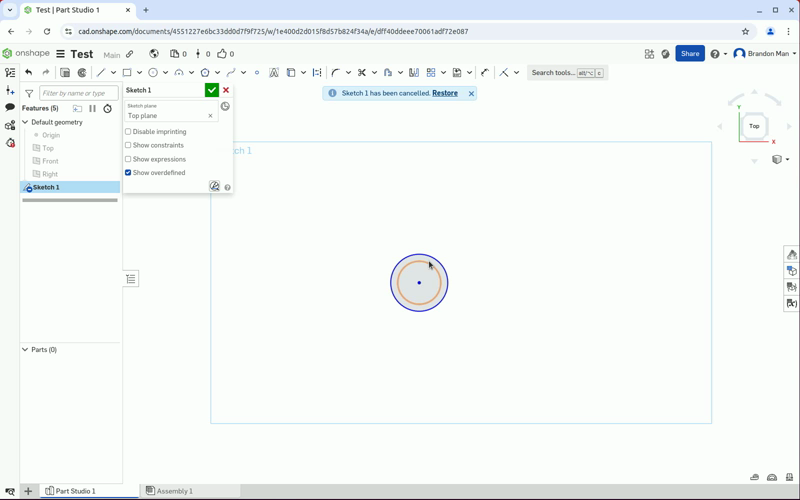
scroll(6)
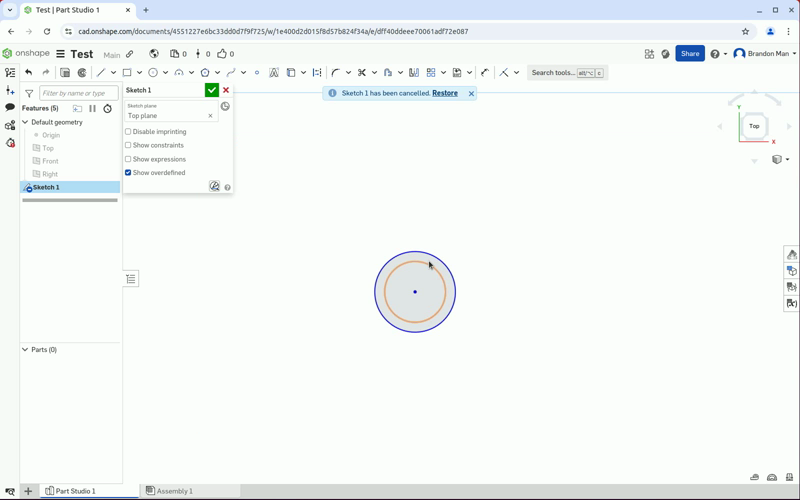
scroll(6)
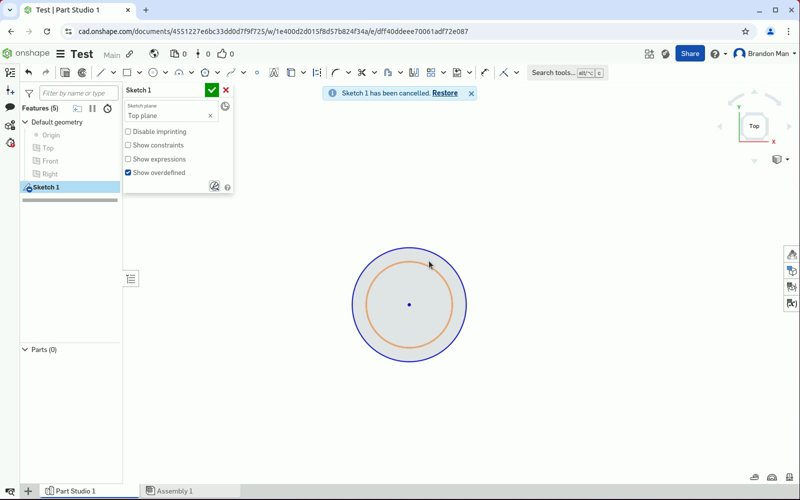
scroll(6)
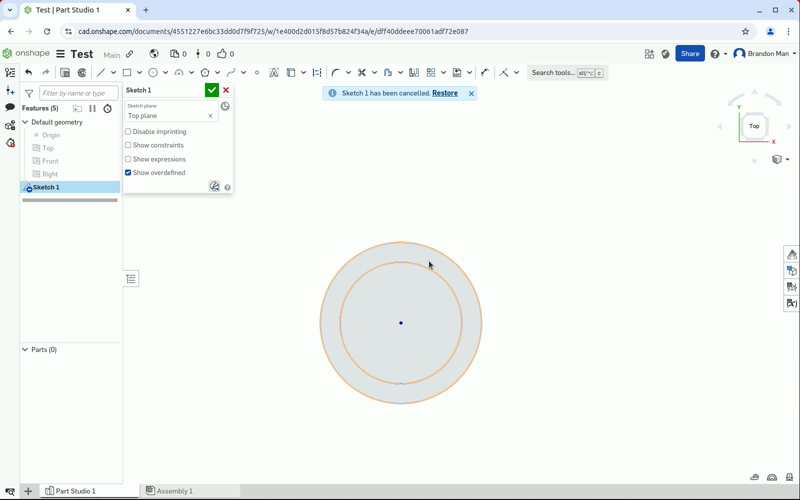
scroll(6)
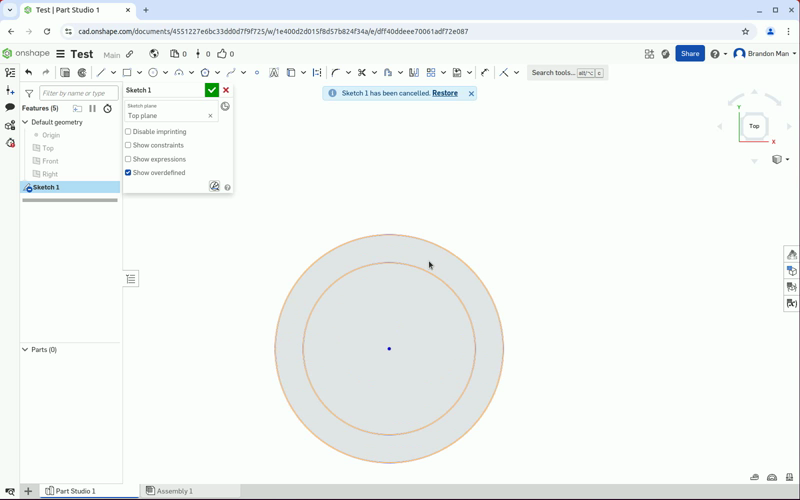
scroll(6)
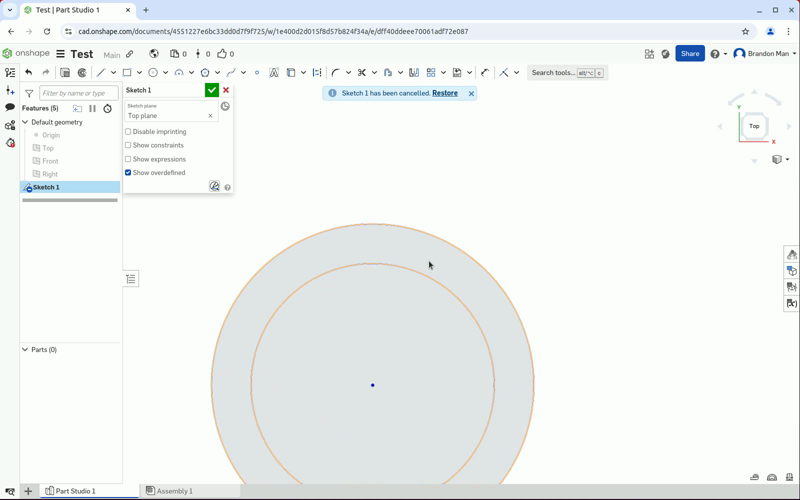
scroll(6)
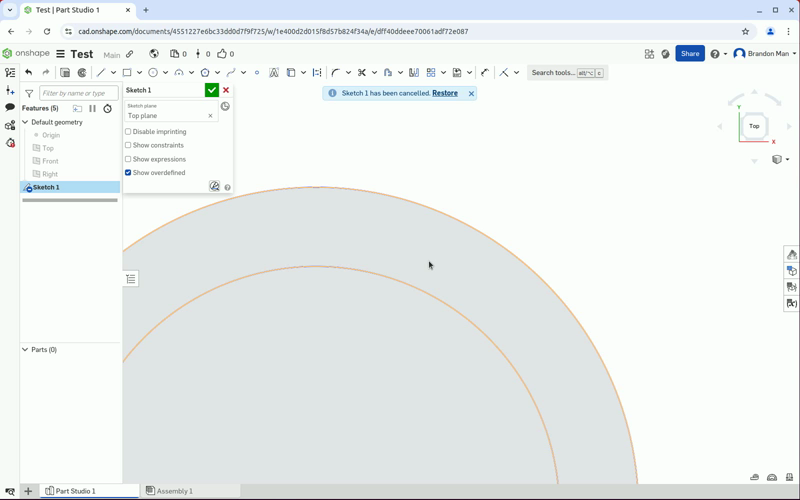
click(429, 260)
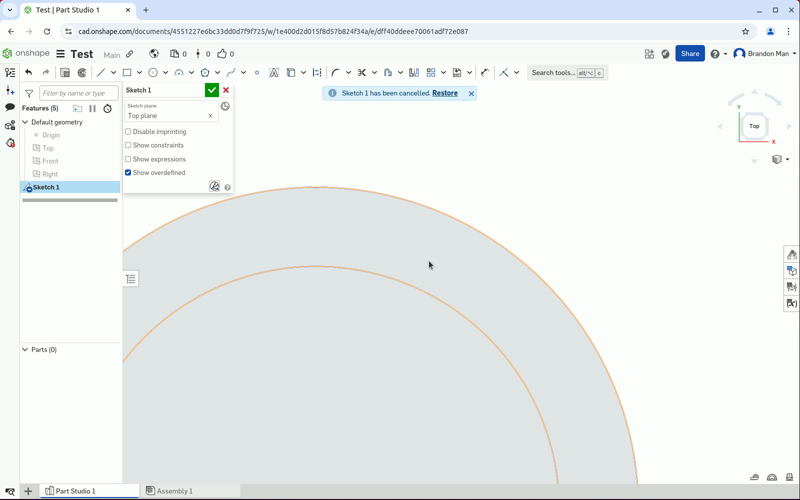
scroll(-6)
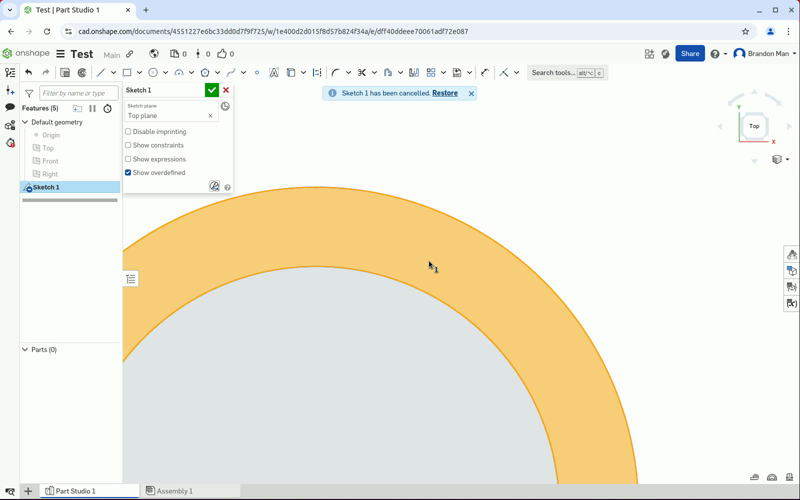
scroll(-6)
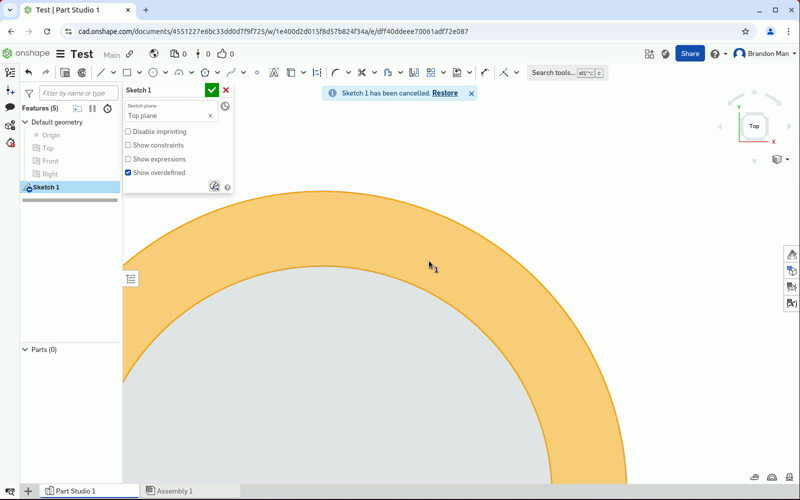
scroll(-6)
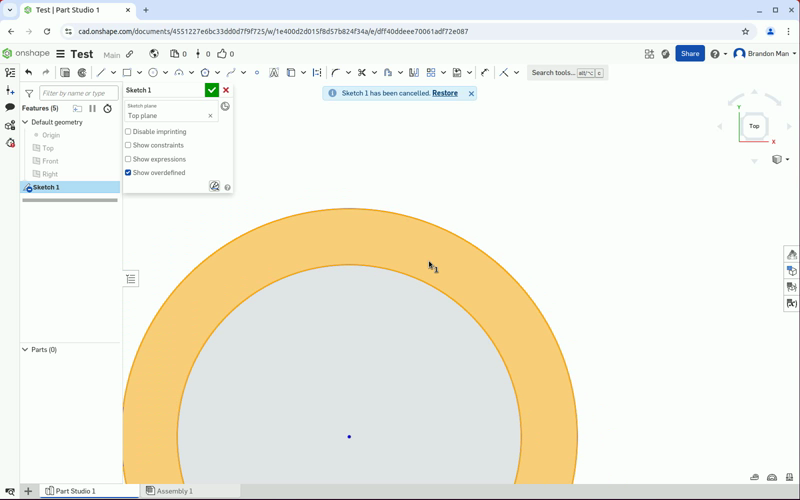
scroll(-6)
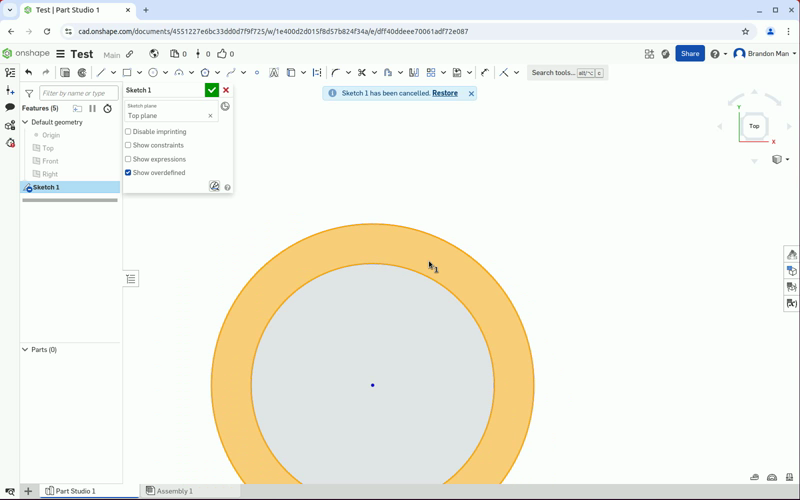
scroll(-6)
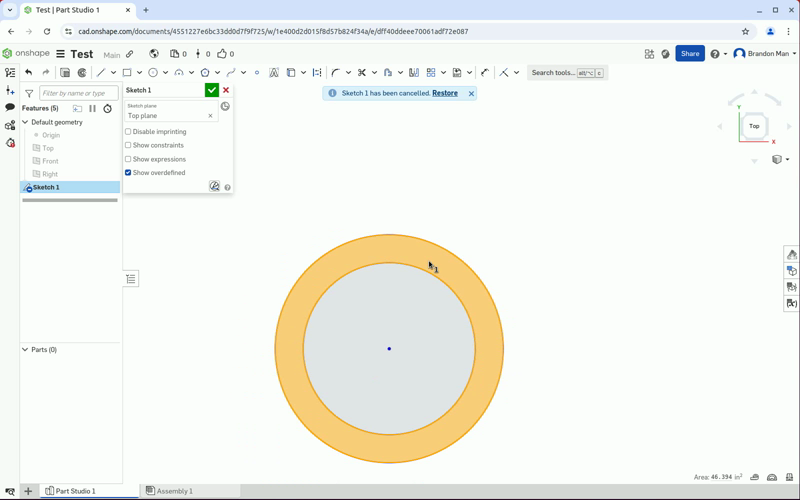
scroll(-6)
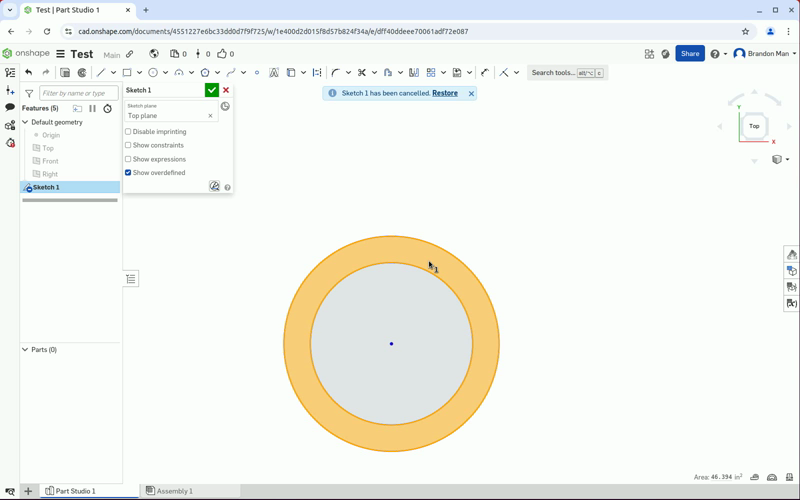
scroll(-6)
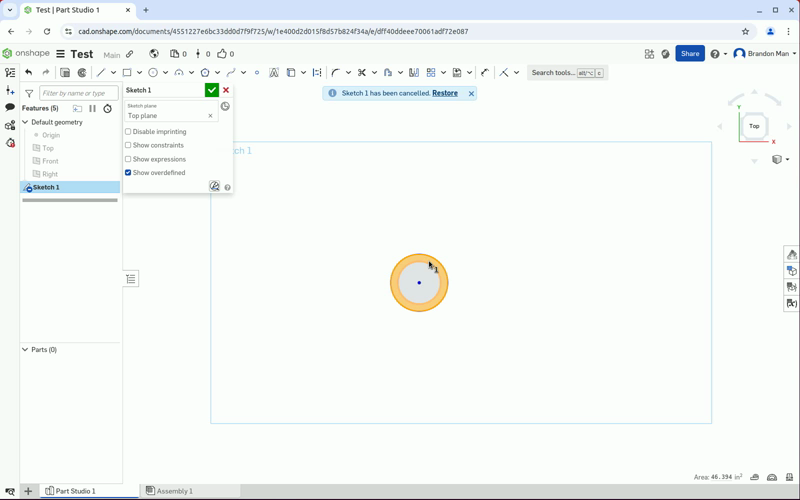
mouse_move(73, 352)
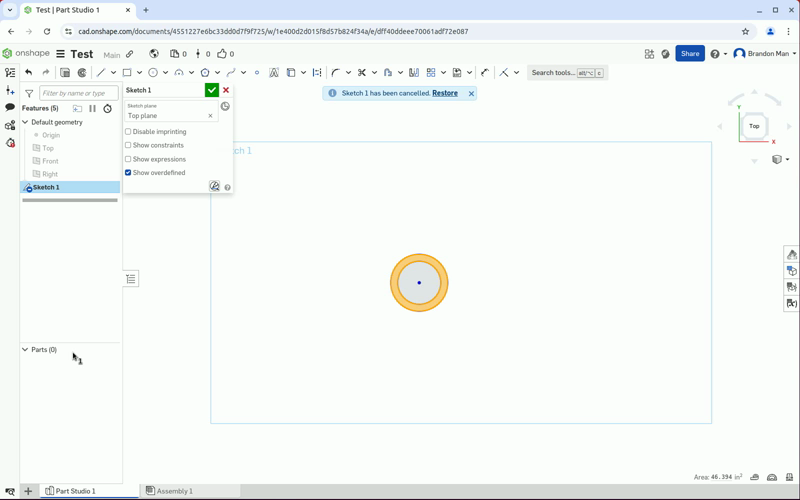
key(shift+y)
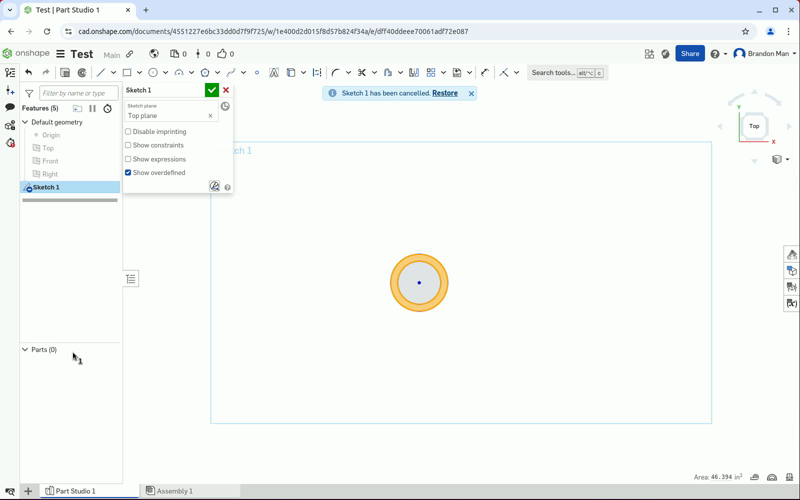
key(shift+e)
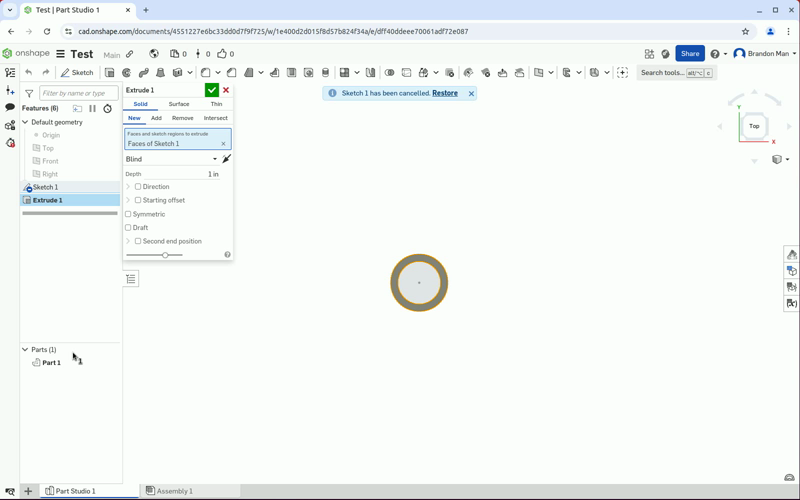
mouse_move(143, 106)
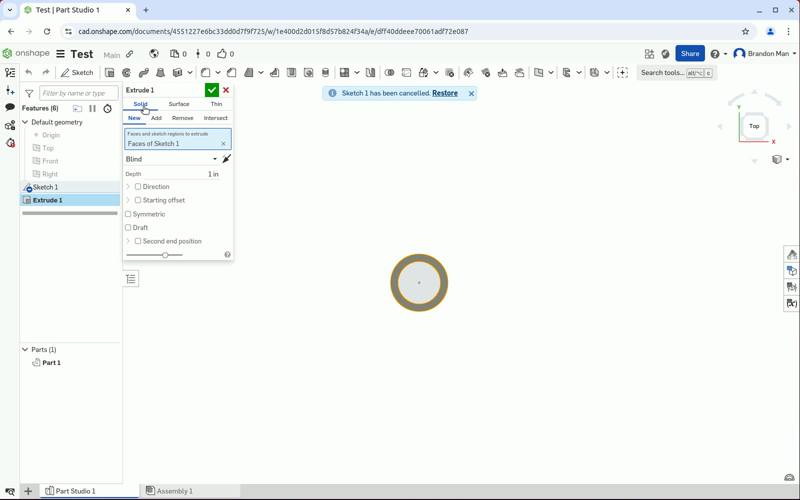
click(143, 106)
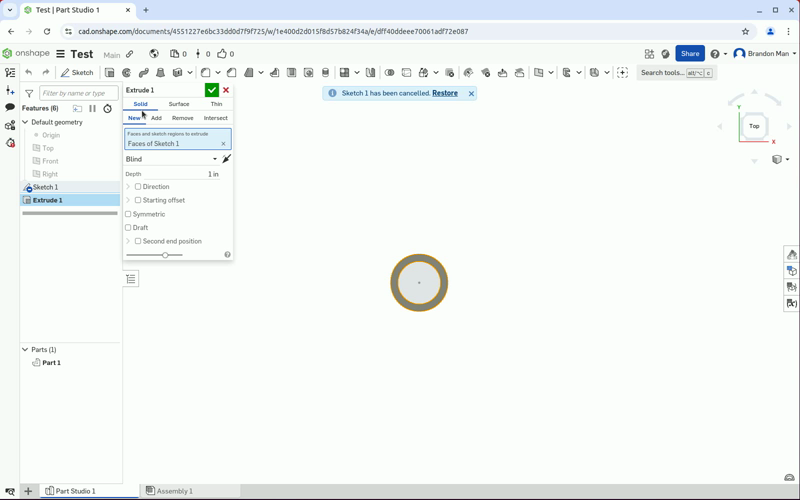
mouse_move(137, 120)
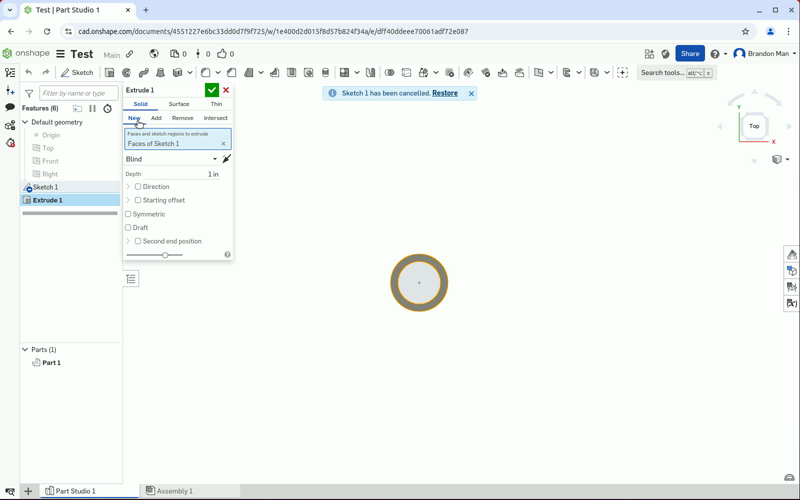
click(137, 120)
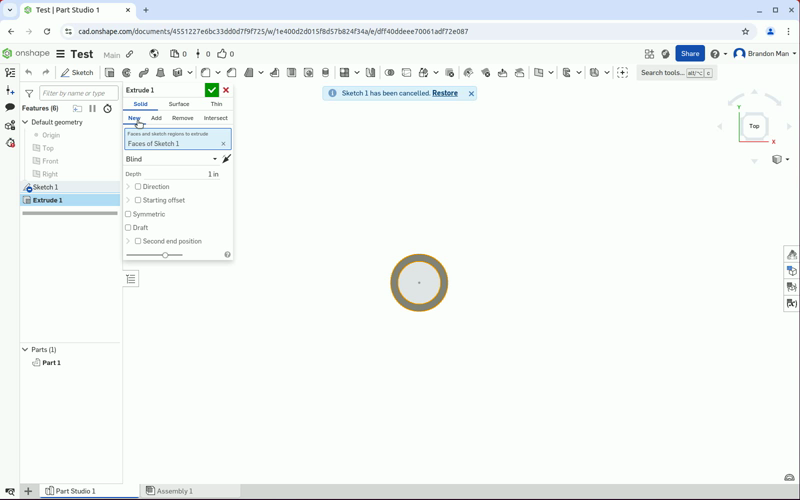
key(tab, 4)
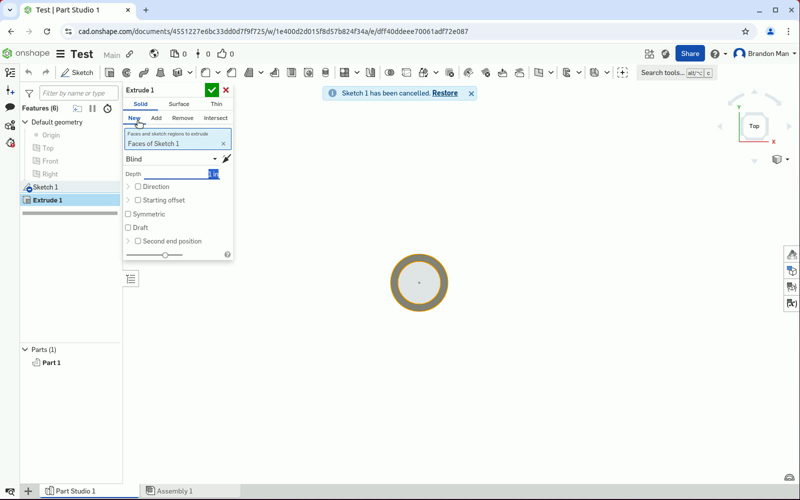
text(8.666)
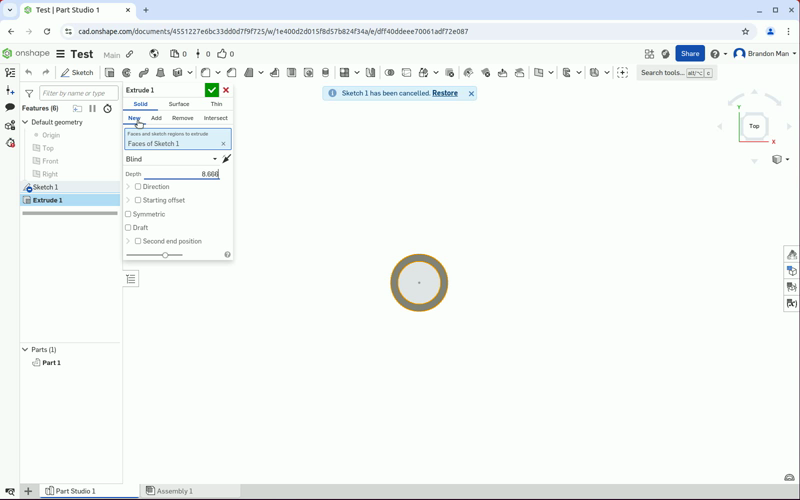
key(enter)
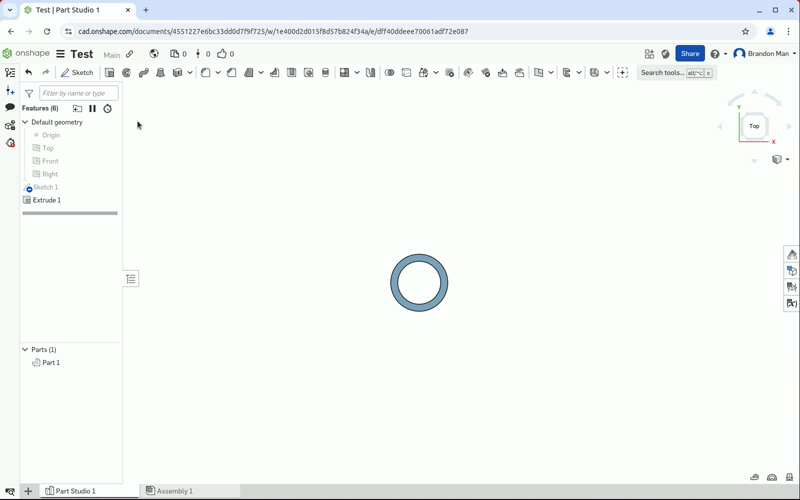
key(shift+h)
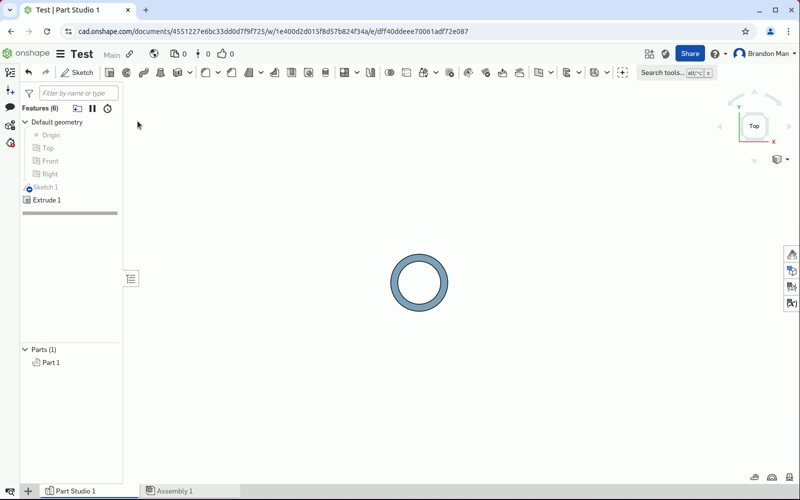
key(shift+h)
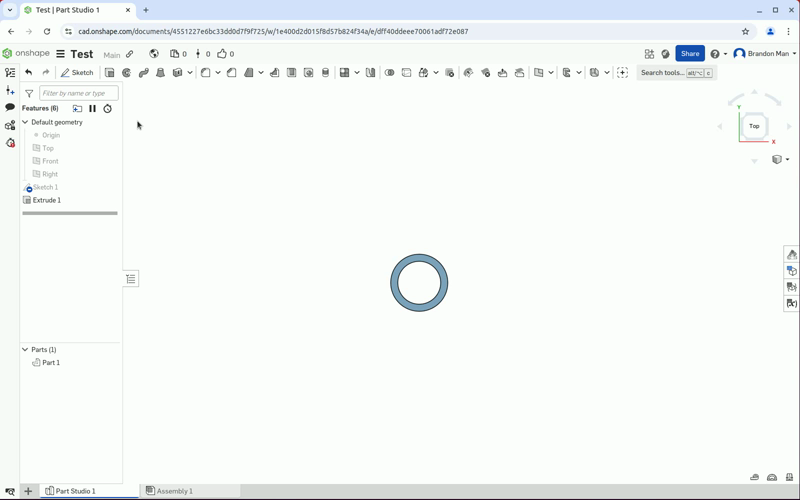
mouse_move(73, 189)
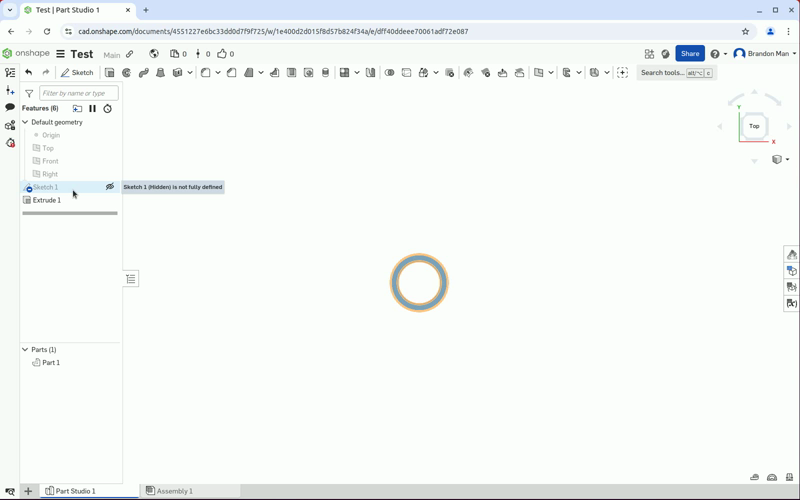
click(73, 189)
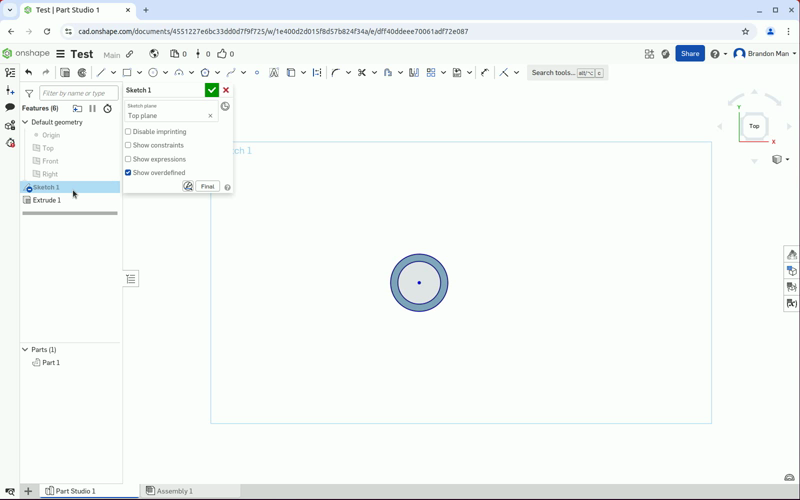
mouse_move(229, 92)
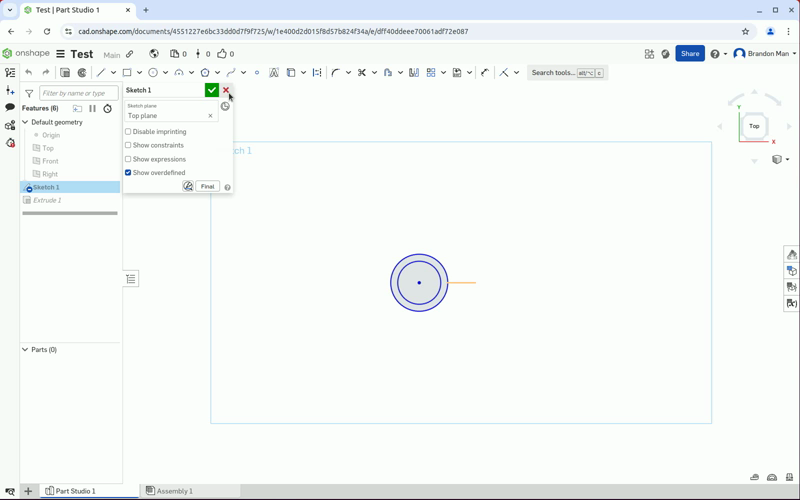
click(229, 92)
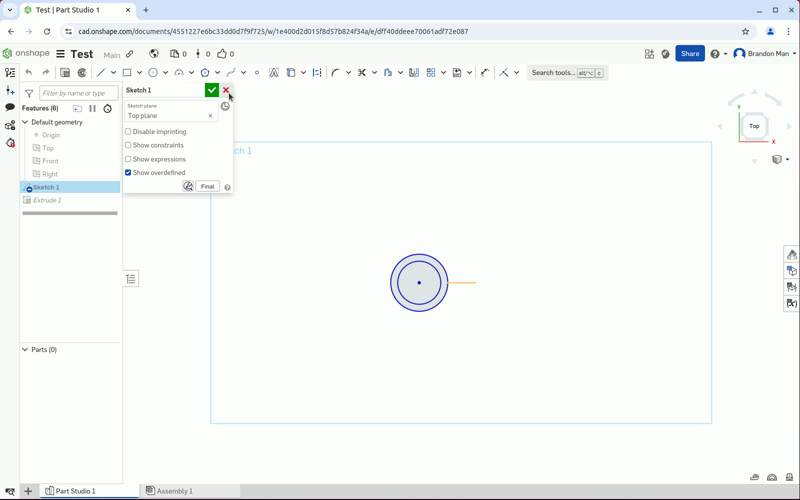
key(shift+s)
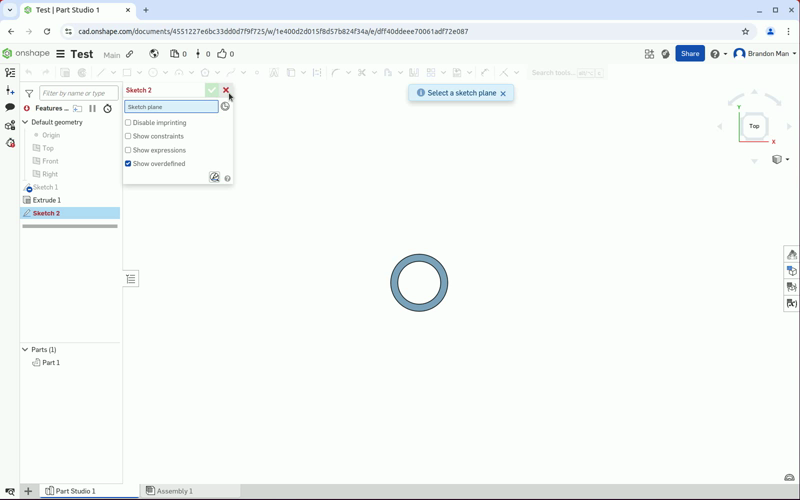
mouse_move(73, 150)
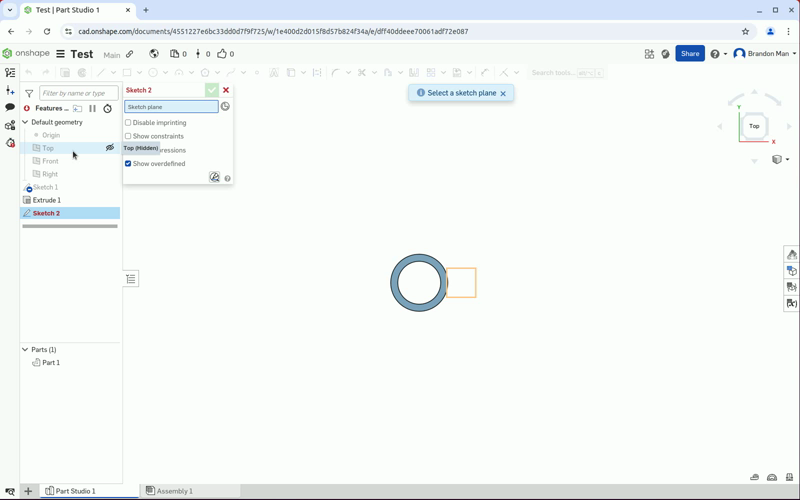
click(73, 150)
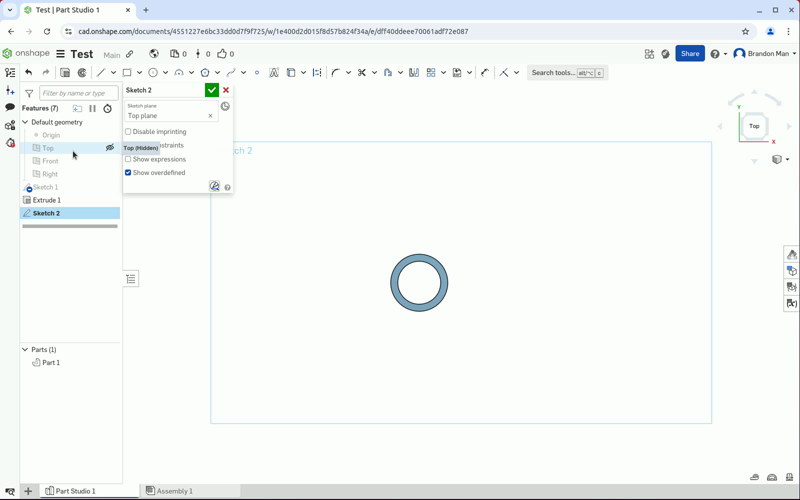
mouse_move(73, 352)
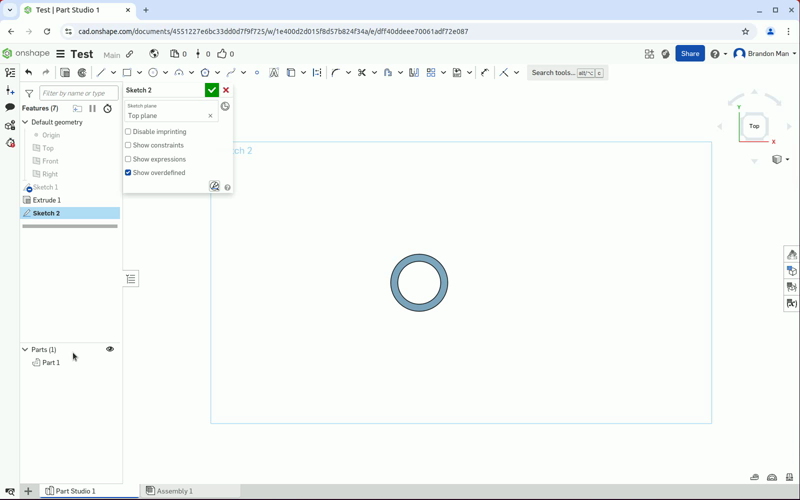
key(y)
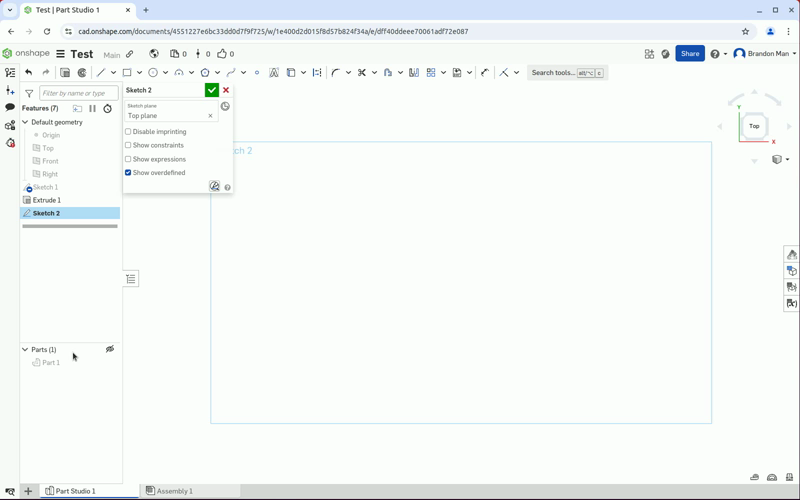
key(l)
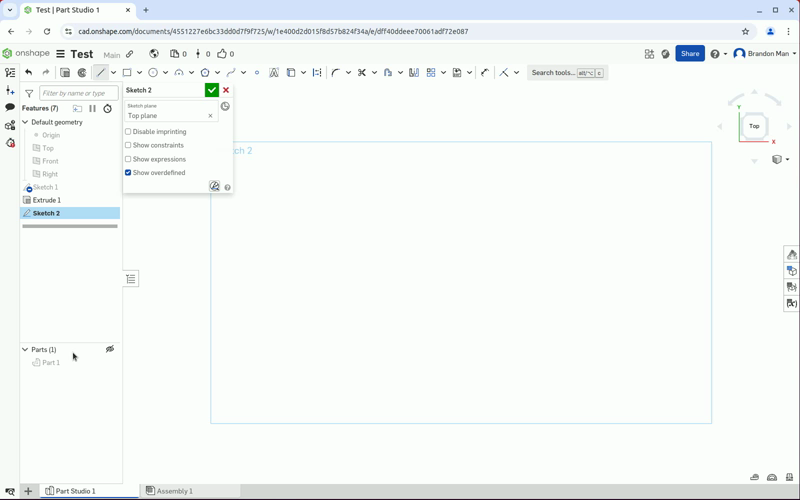
key_down(shift)
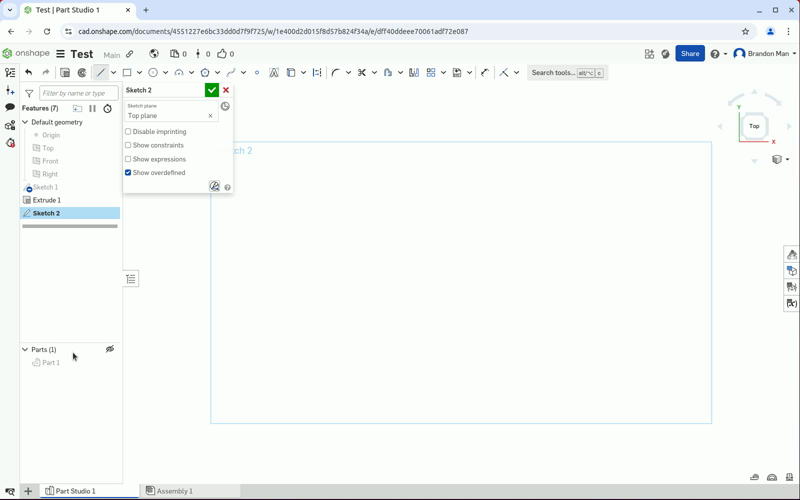
mouse_move(420, 311)
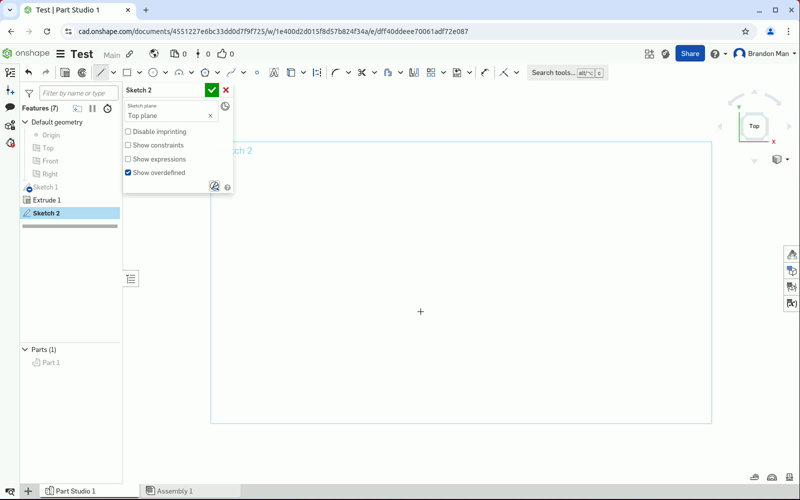
click(420, 311)
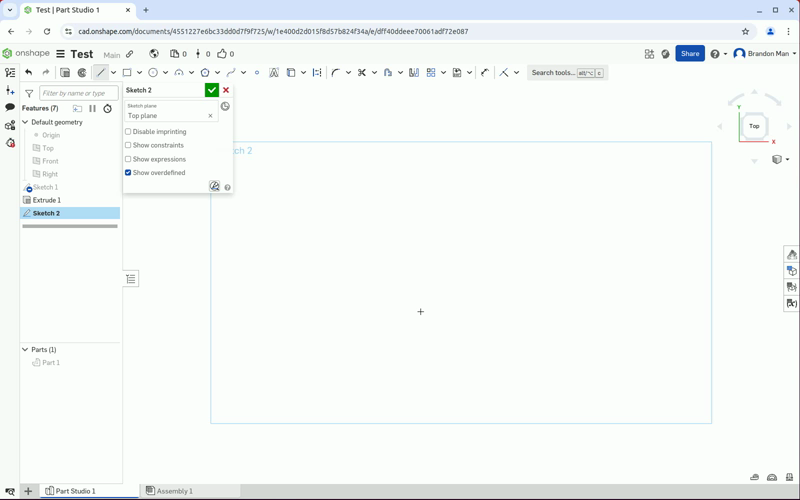
key_up(shift)
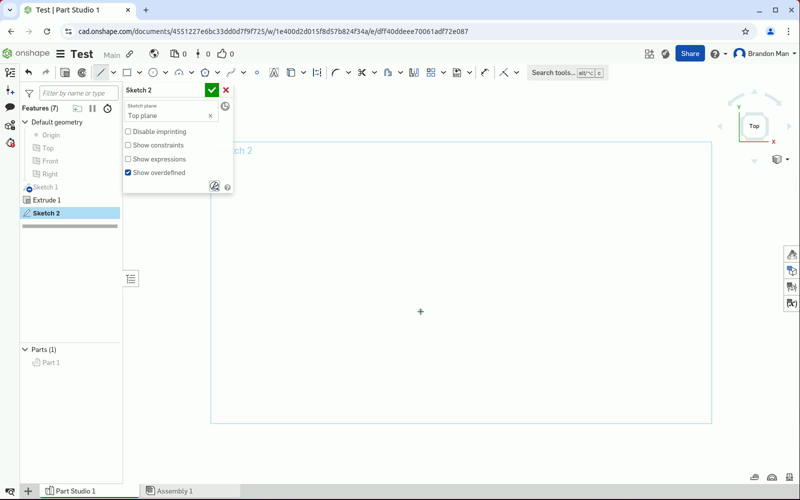
key_down(shift)
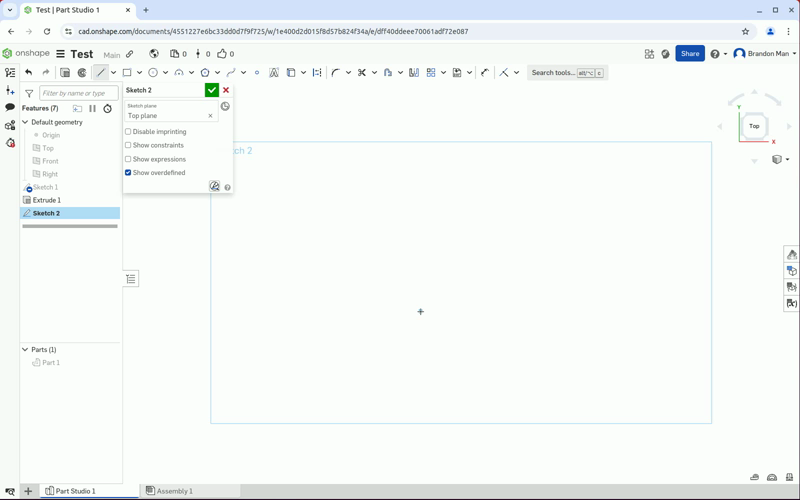
mouse_move(560, 296)
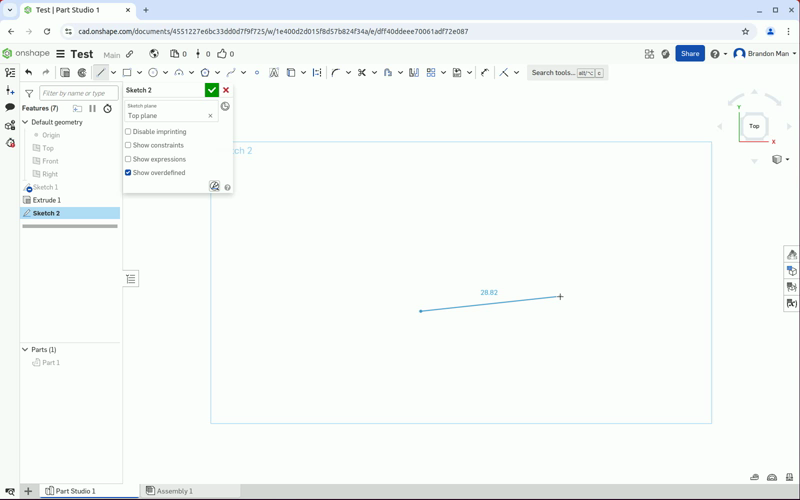
click(560, 296)
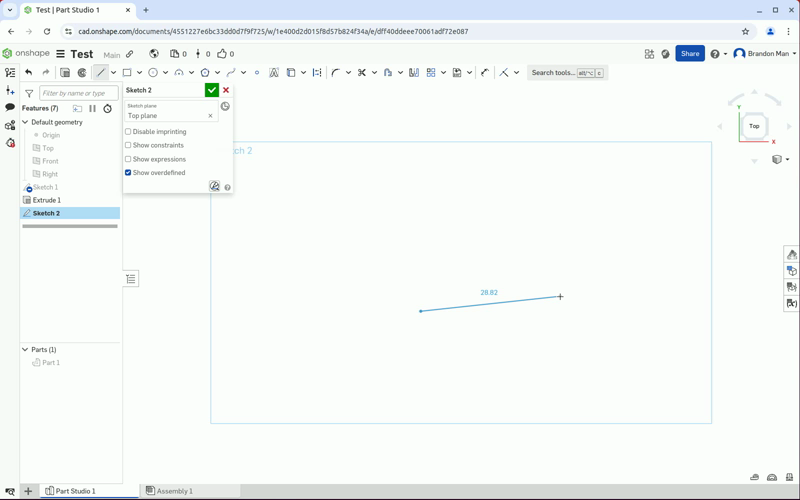
key_up(shift)
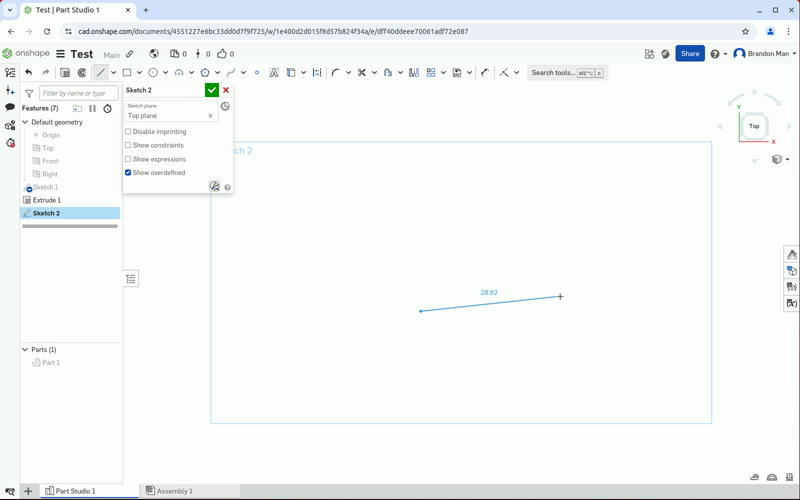
key(esc)
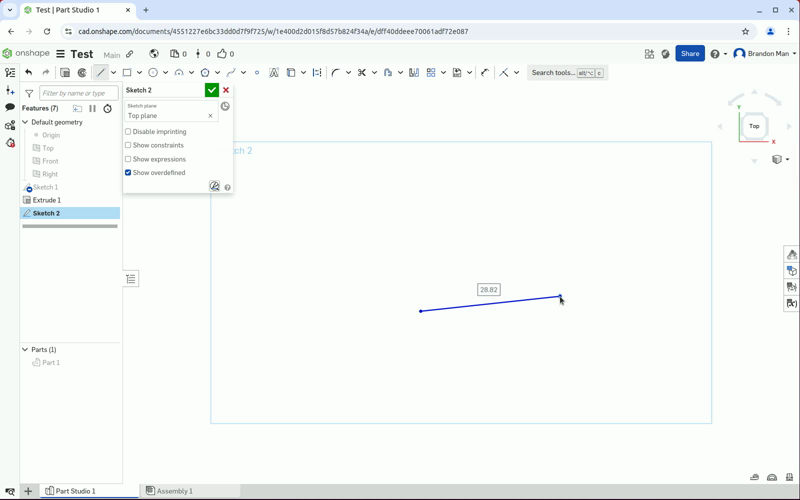
key(a)
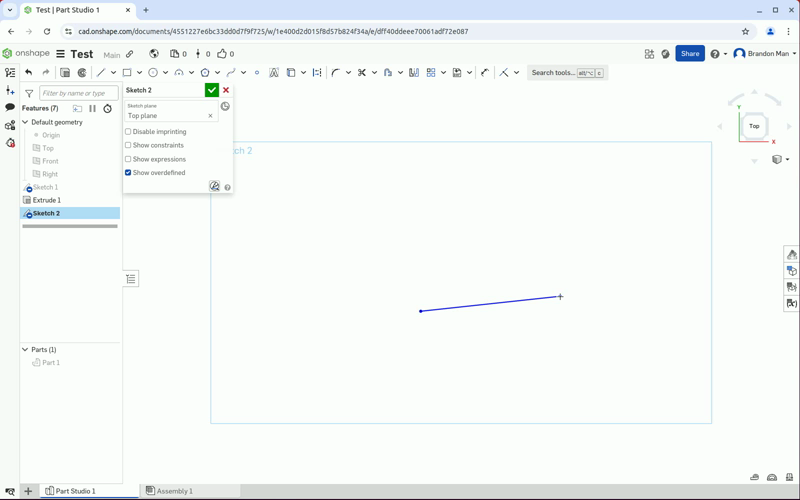
mouse_move(560, 296)
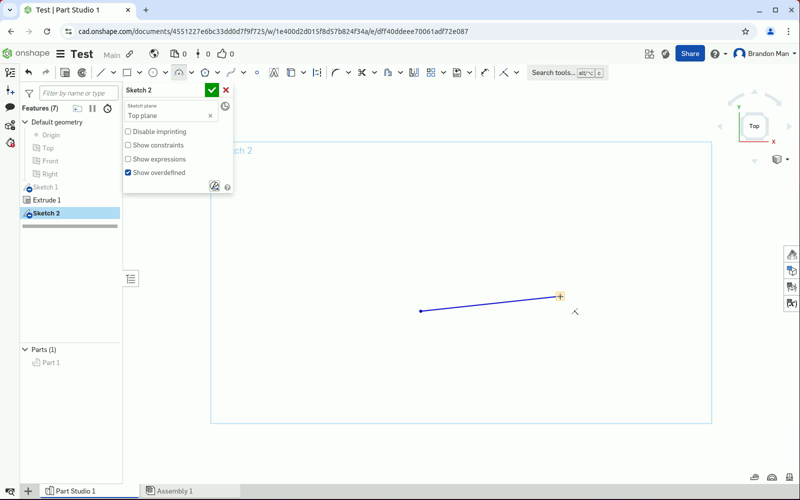
click(560, 296)
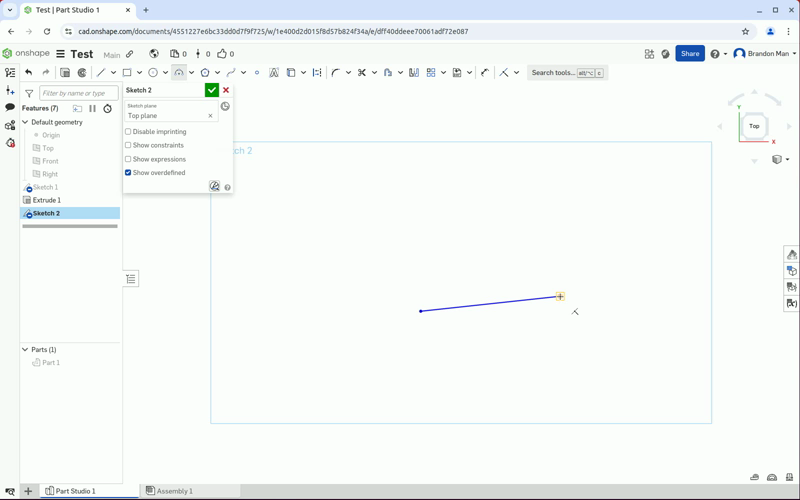
key_down(shift)
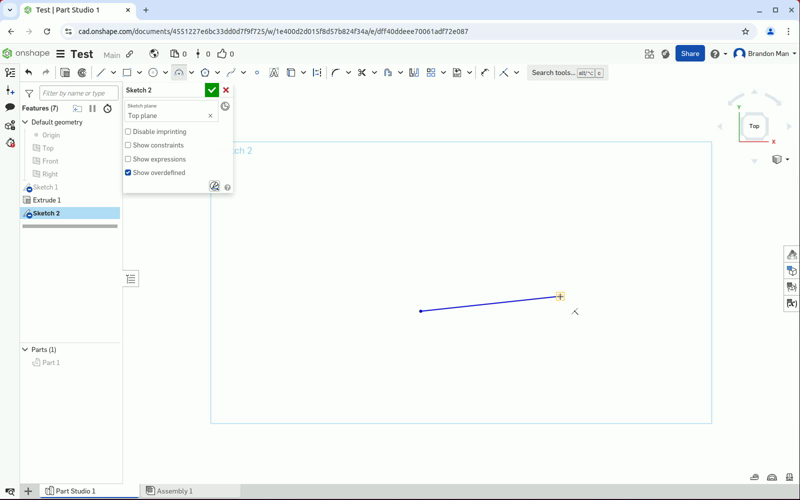
mouse_move(560, 268)
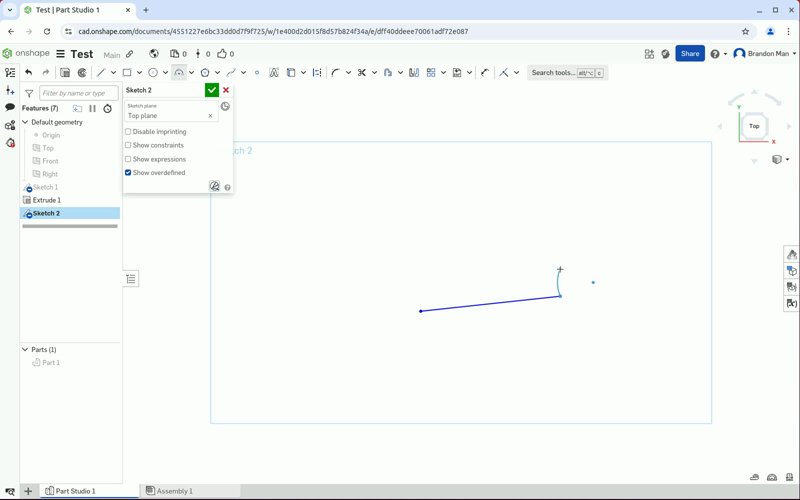
click(560, 268)
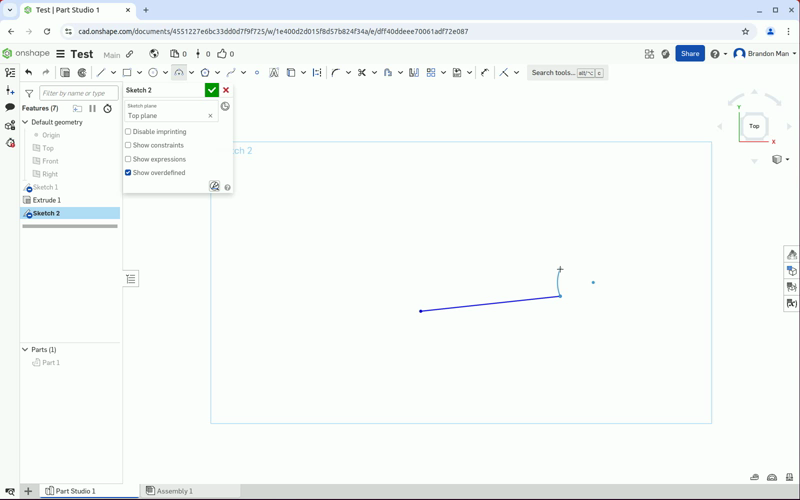
mouse_move(544, 282)
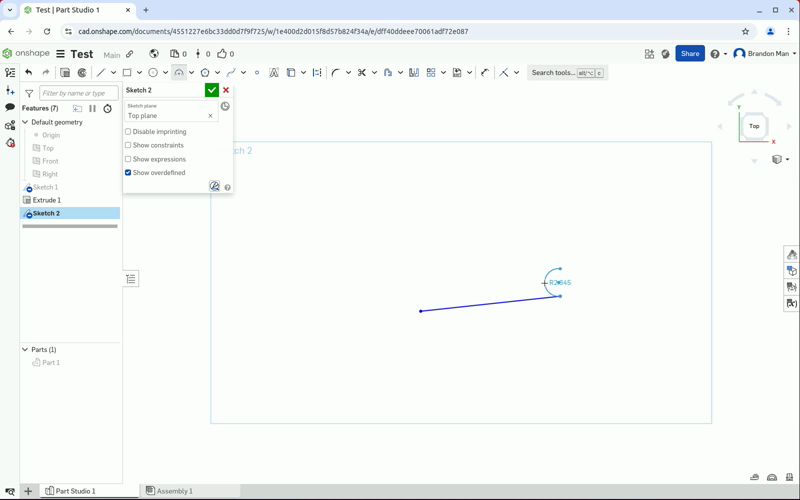
click(544, 282)
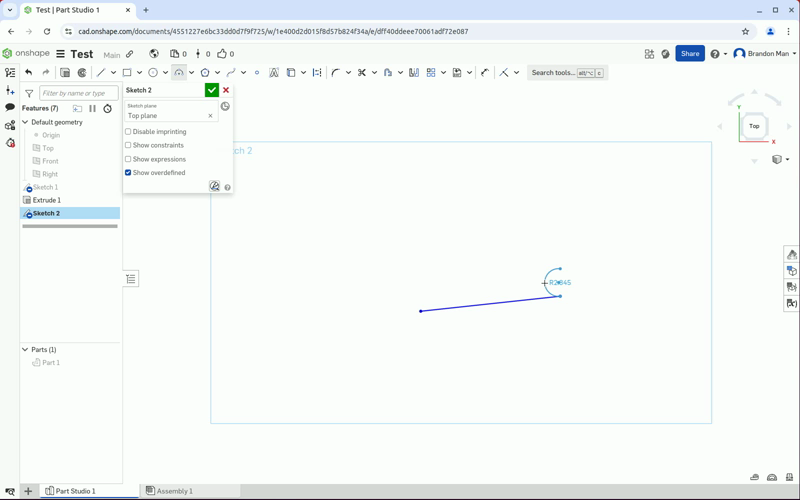
key_up(shift)
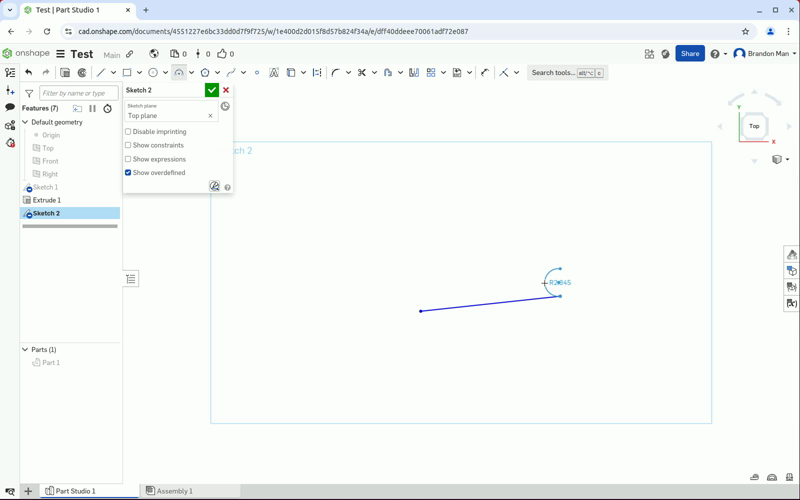
key(esc)
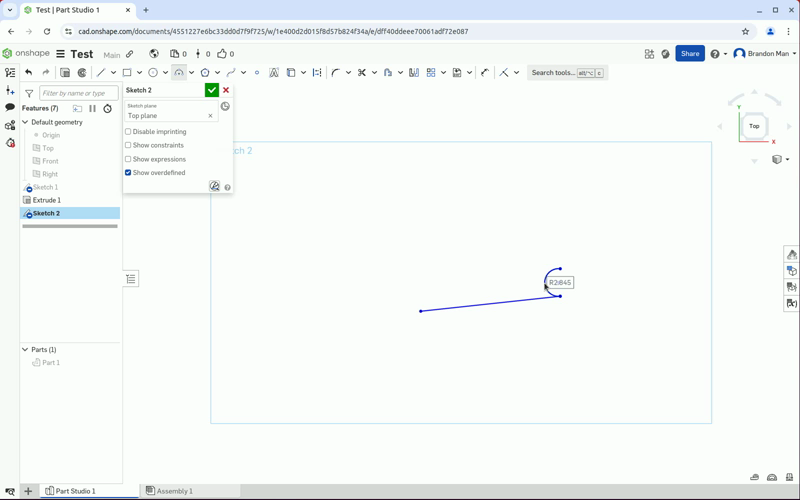
key(l)
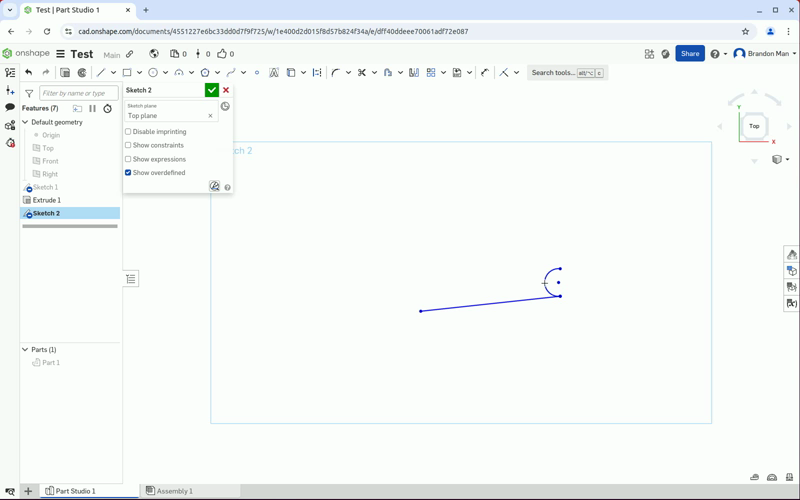
mouse_move(560, 268)
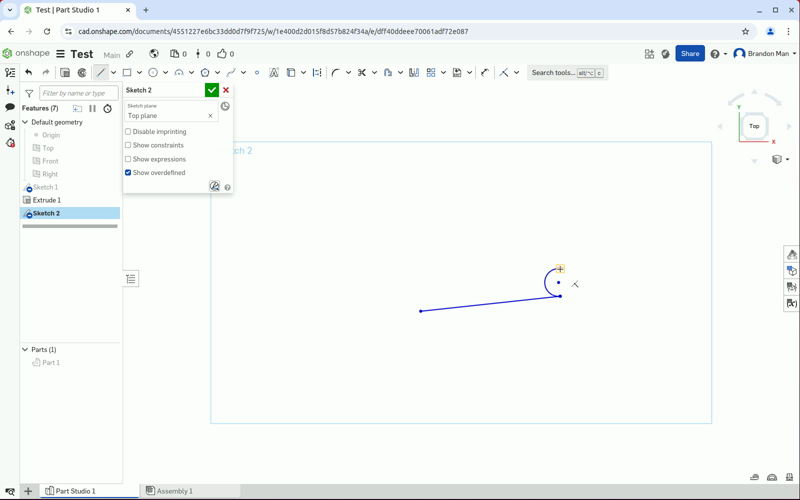
click(560, 268)
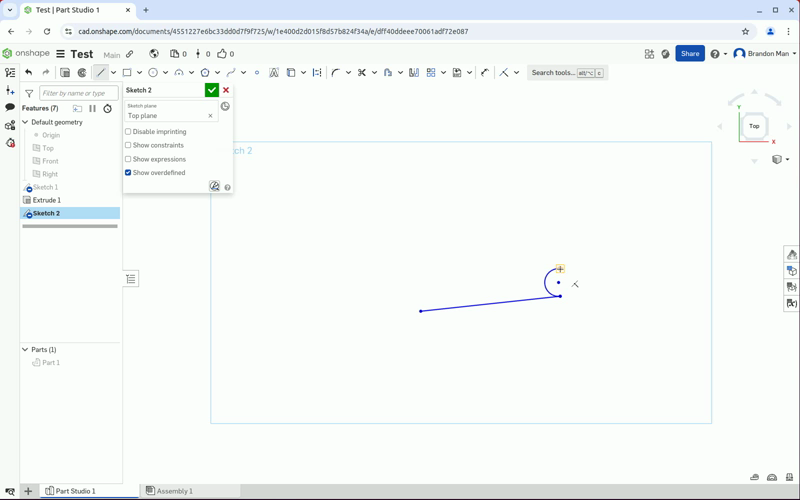
key_down(shift)
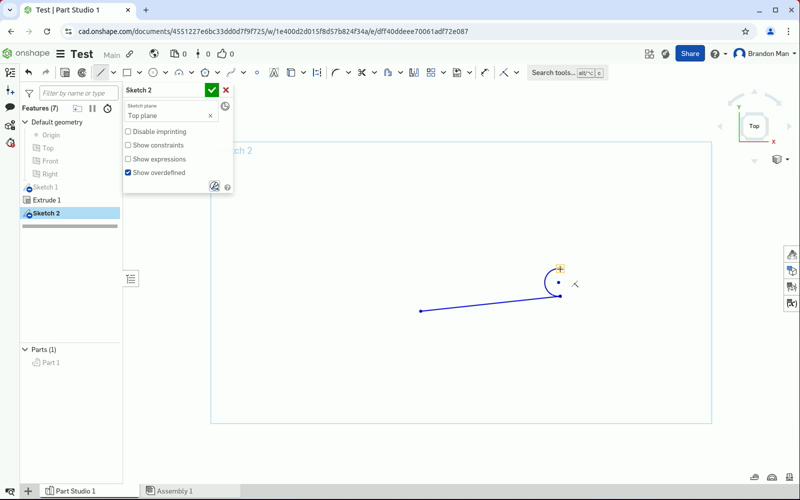
mouse_move(420, 255)
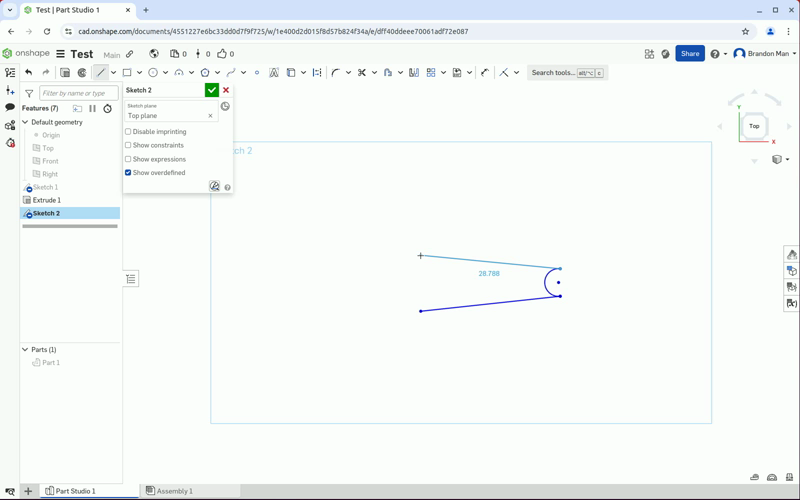
click(420, 255)
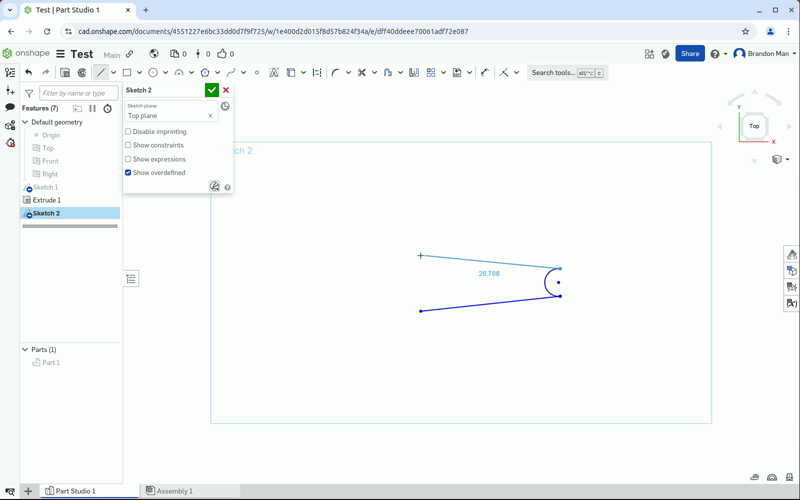
key_up(shift)
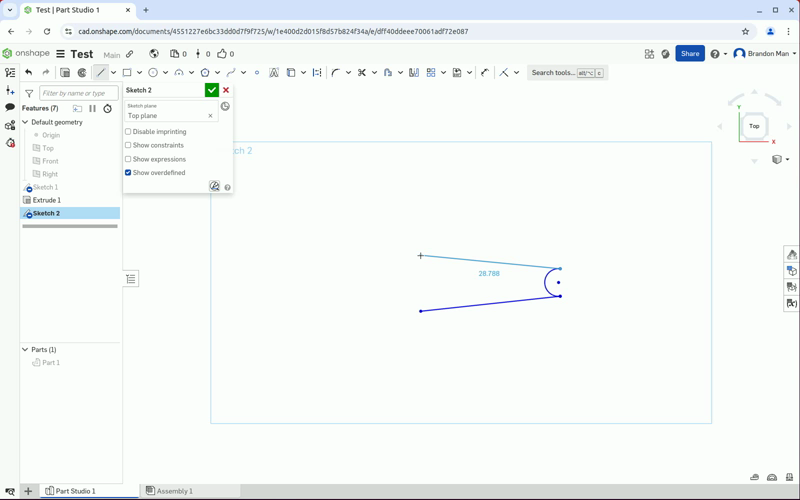
key(esc)
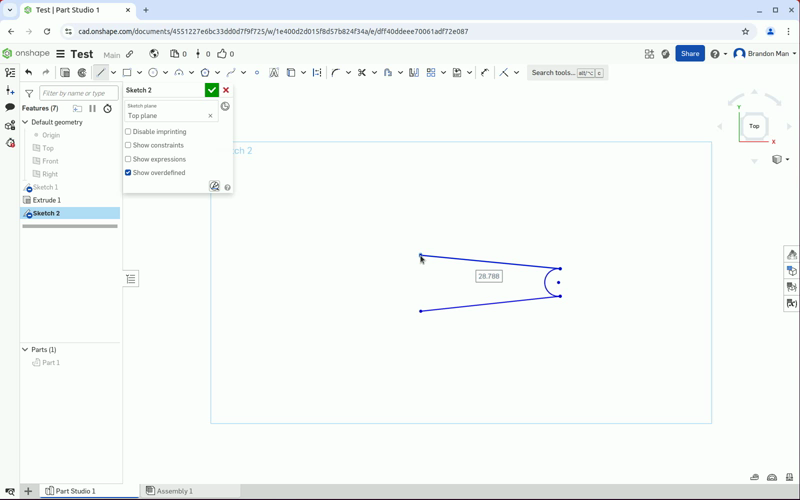
key(a)
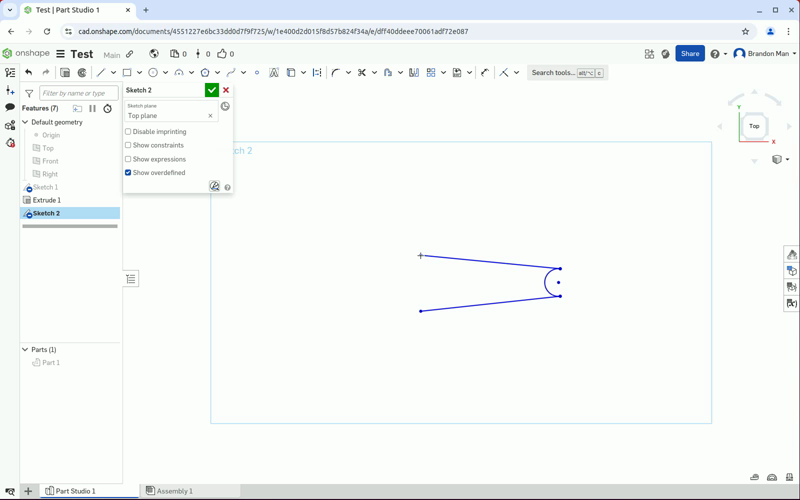
mouse_move(420, 255)
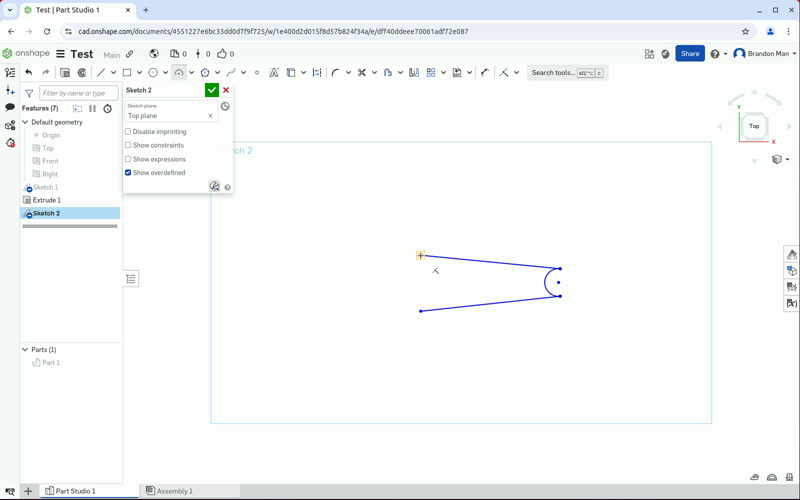
click(420, 255)
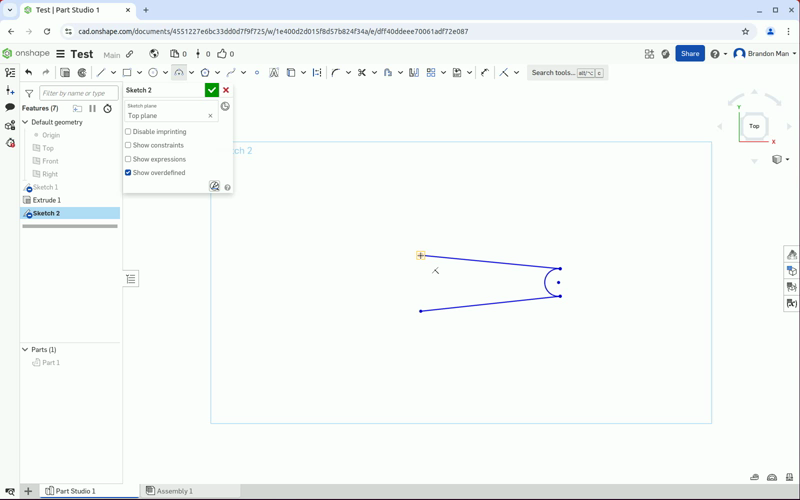
mouse_move(420, 311)
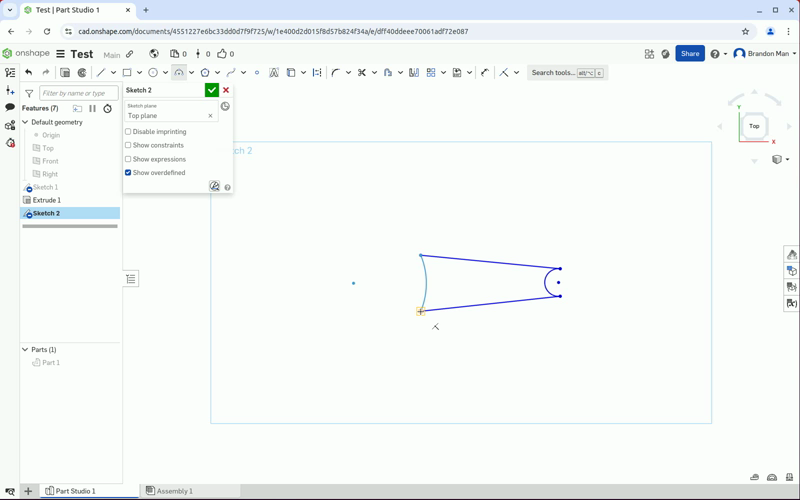
click(420, 311)
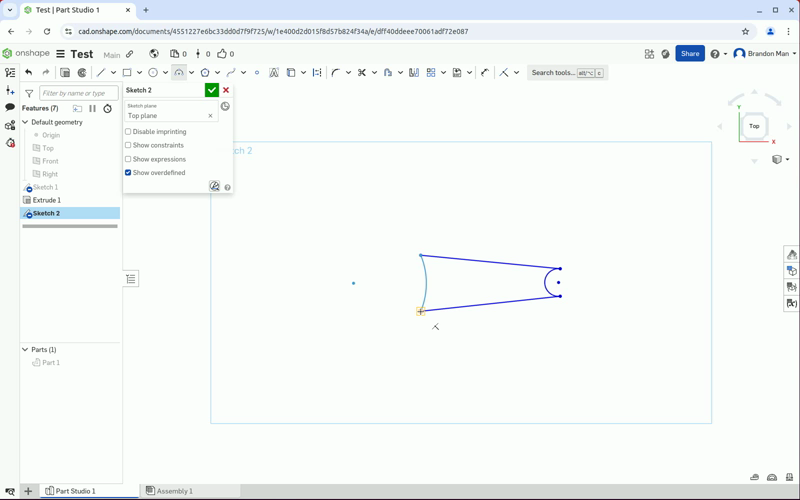
key_down(shift)
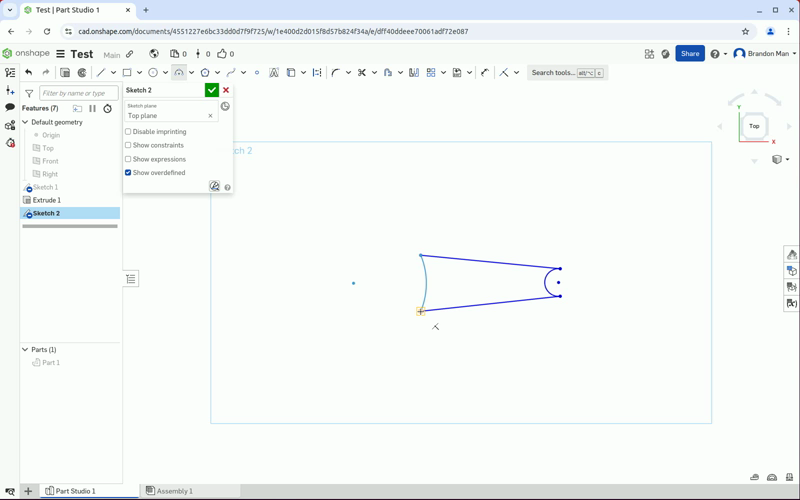
mouse_move(446, 283)
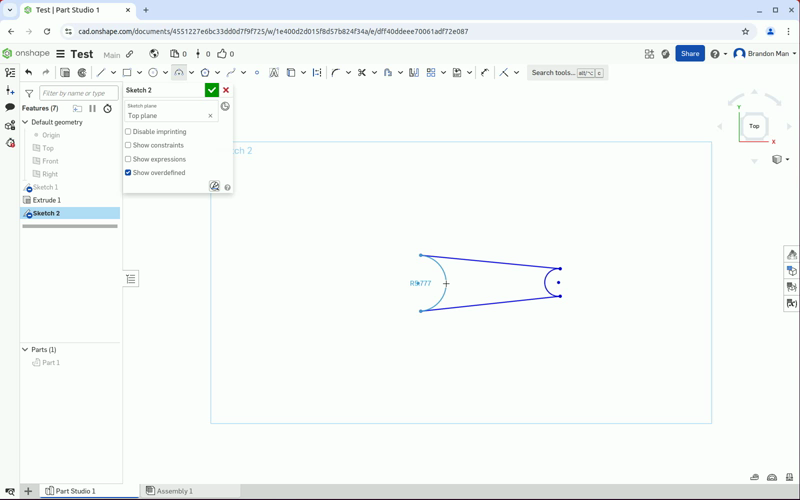
click(446, 283)
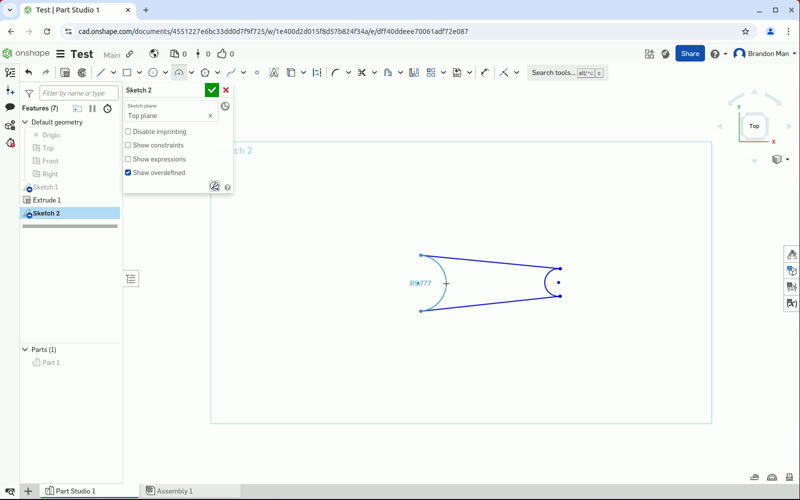
key_up(shift)
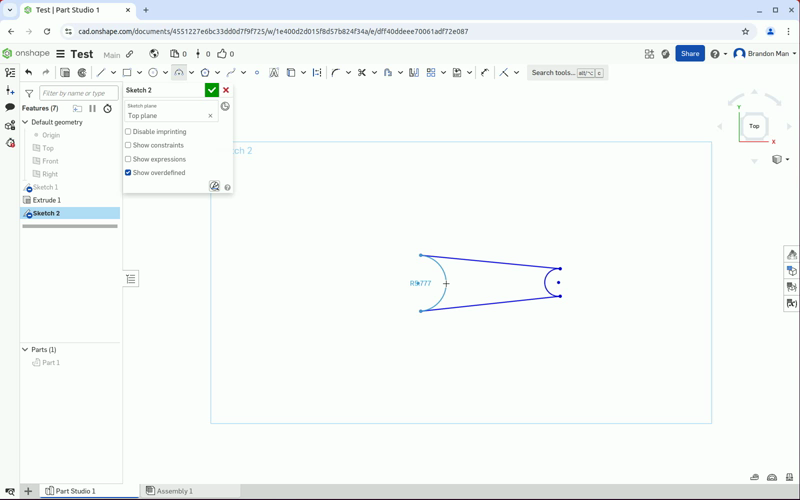
key(esc)
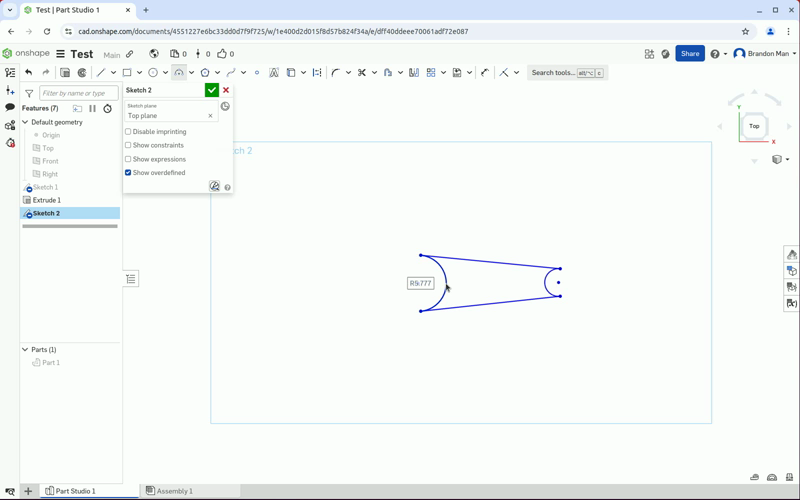
key(l)
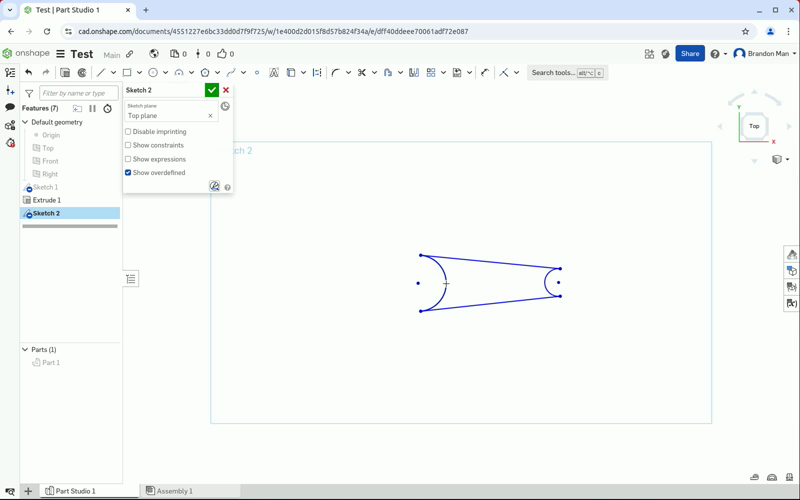
key_down(shift)
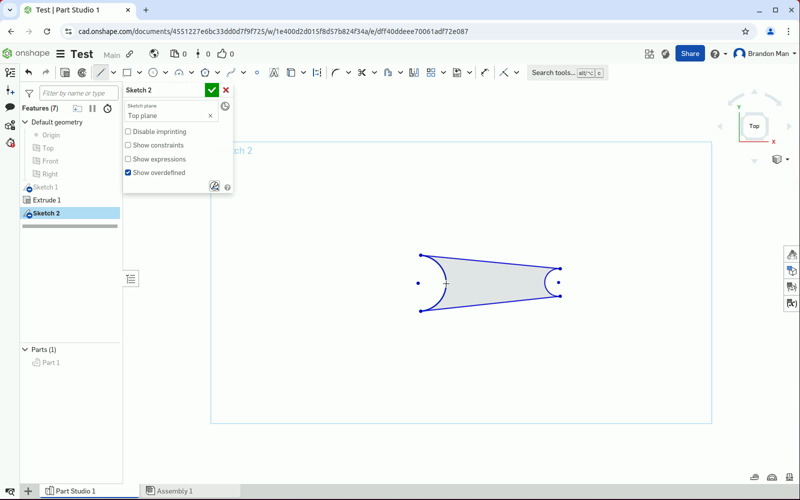
mouse_move(460, 290)
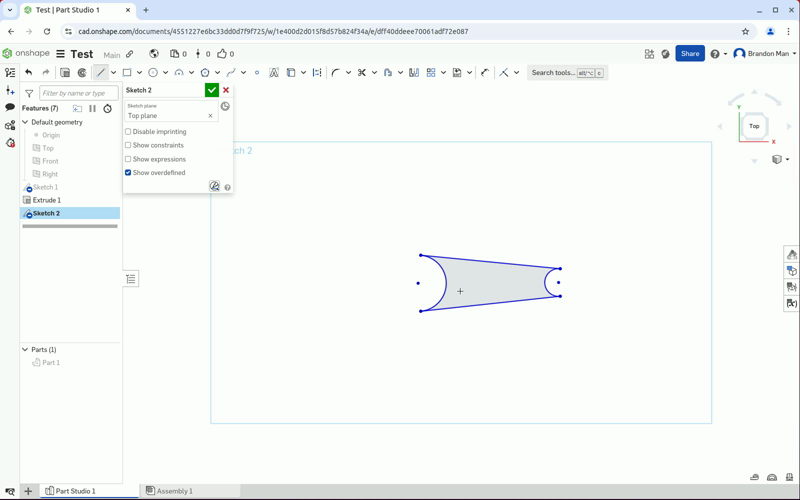
click(460, 290)
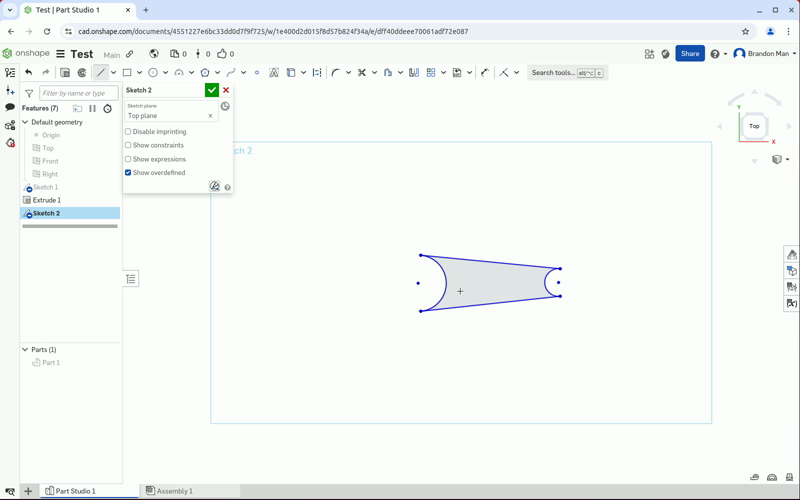
key_up(shift)
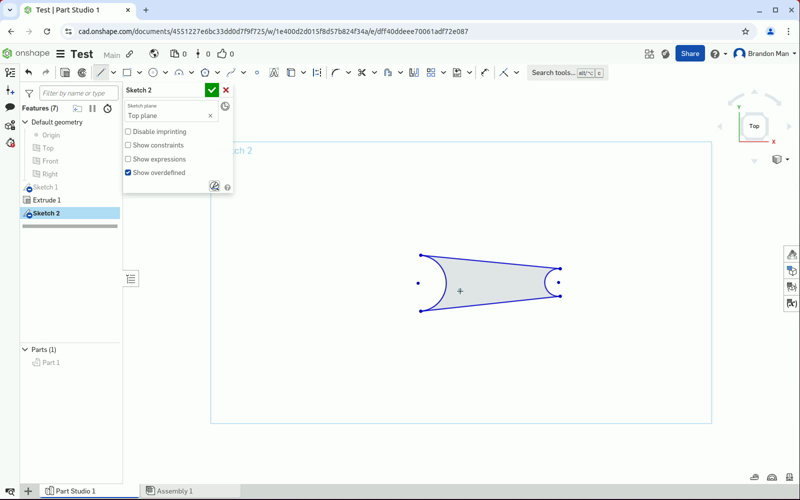
key_down(shift)
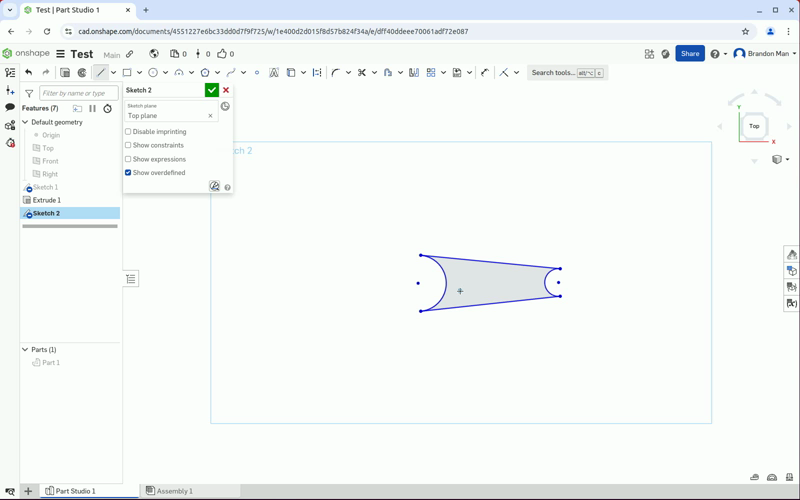
mouse_move(490, 290)
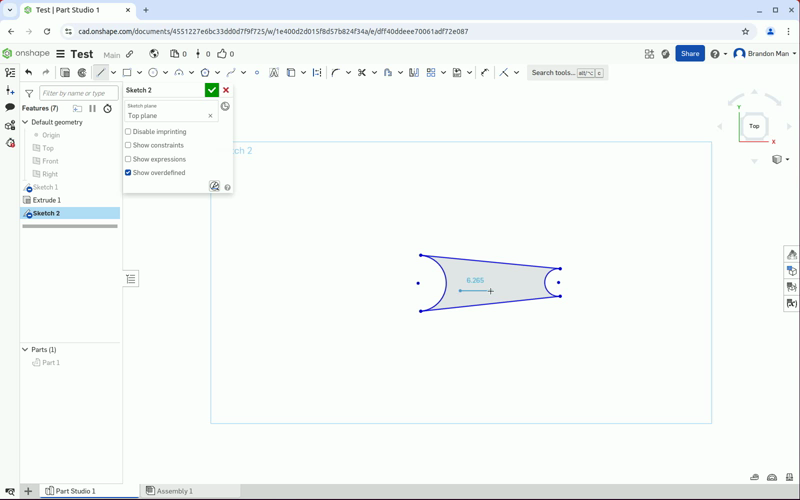
mouse_move(516, 290)
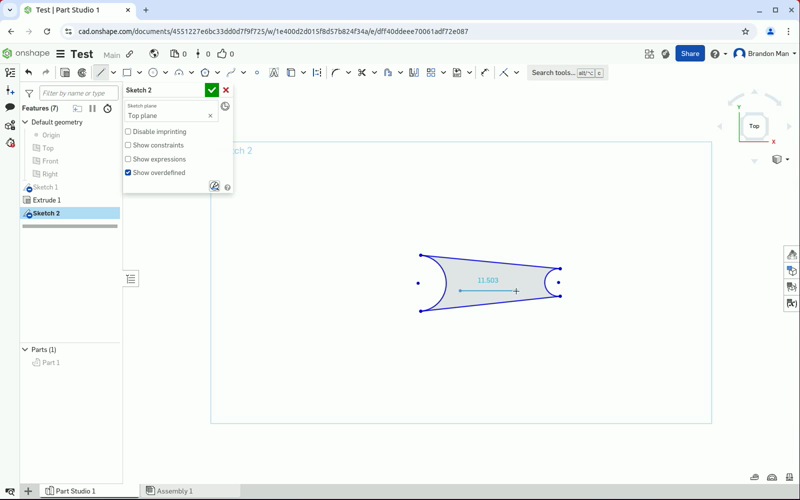
click(516, 290)
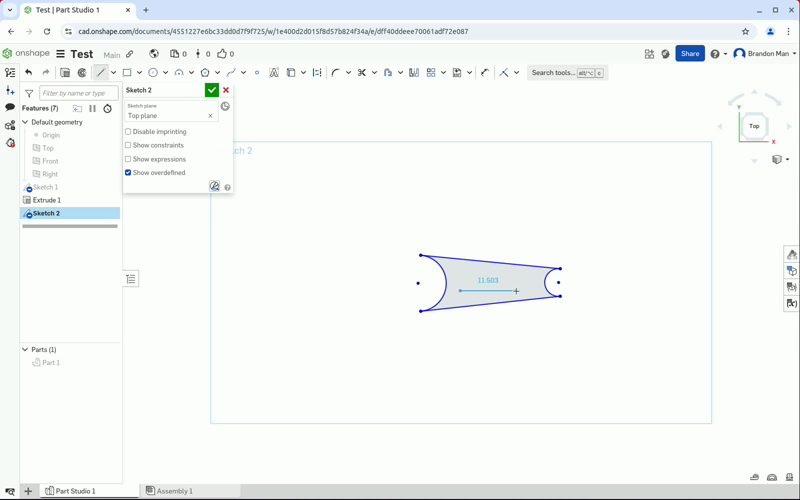
key_up(shift)
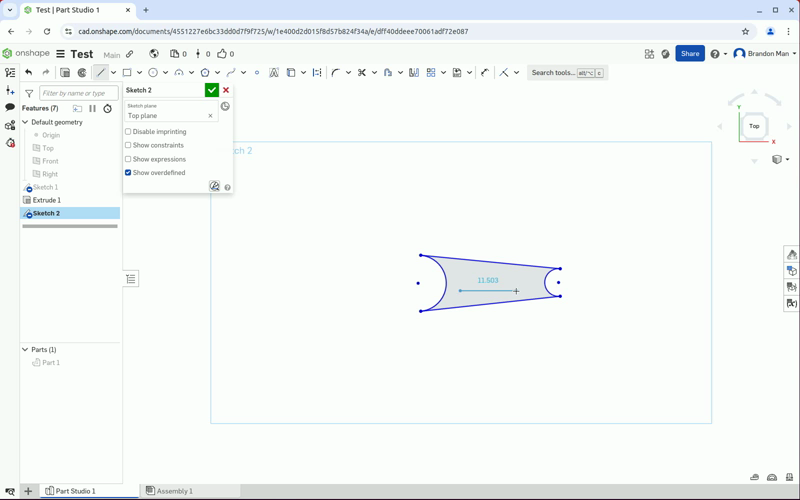
key(esc)
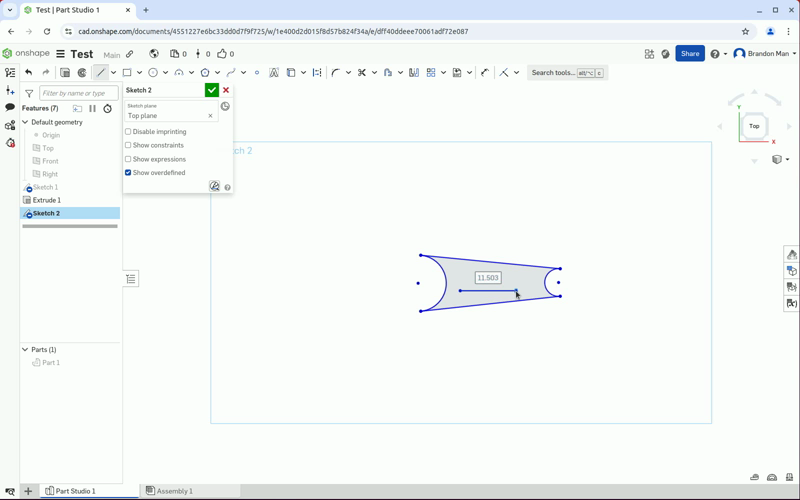
key(a)
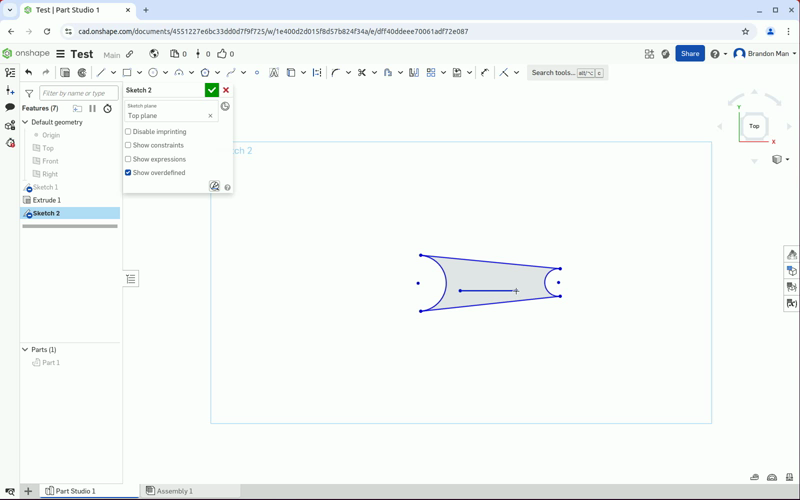
mouse_move(516, 290)
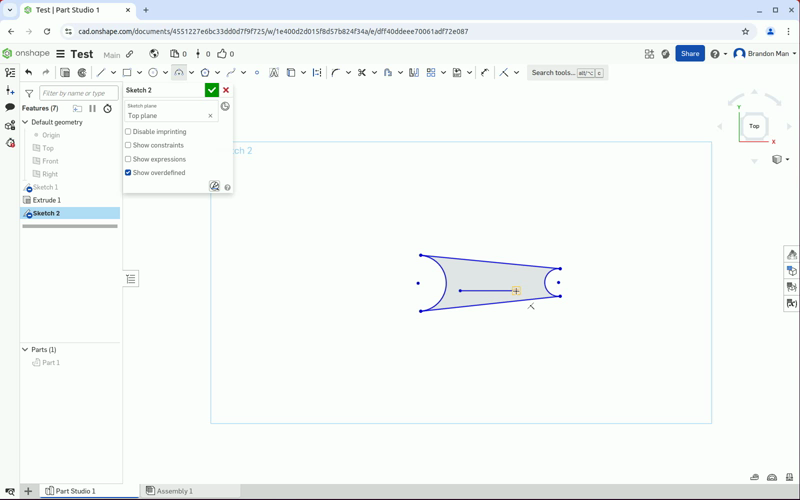
click(516, 290)
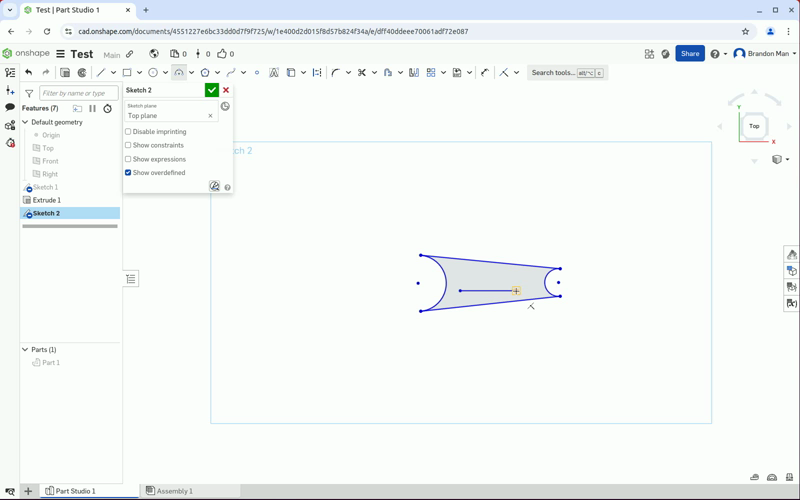
key_down(shift)
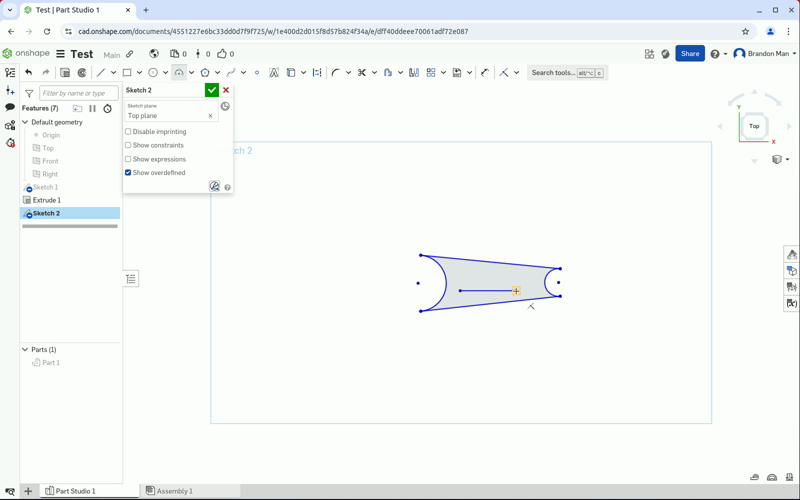
mouse_move(516, 276)
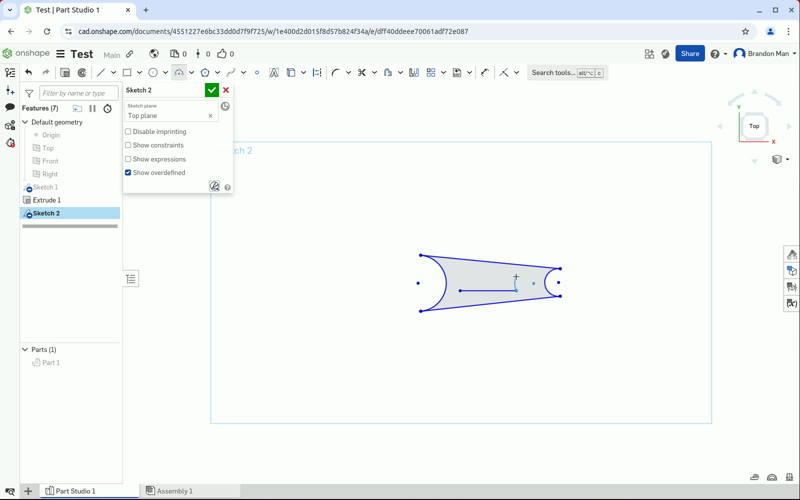
click(516, 276)
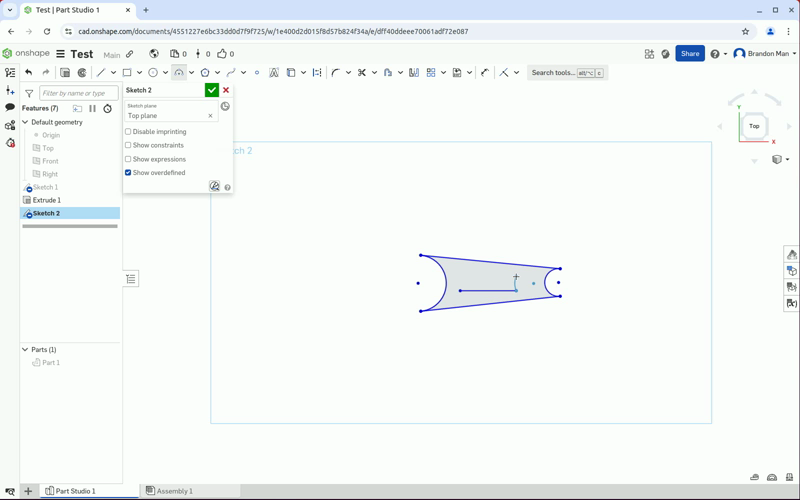
mouse_move(523, 283)
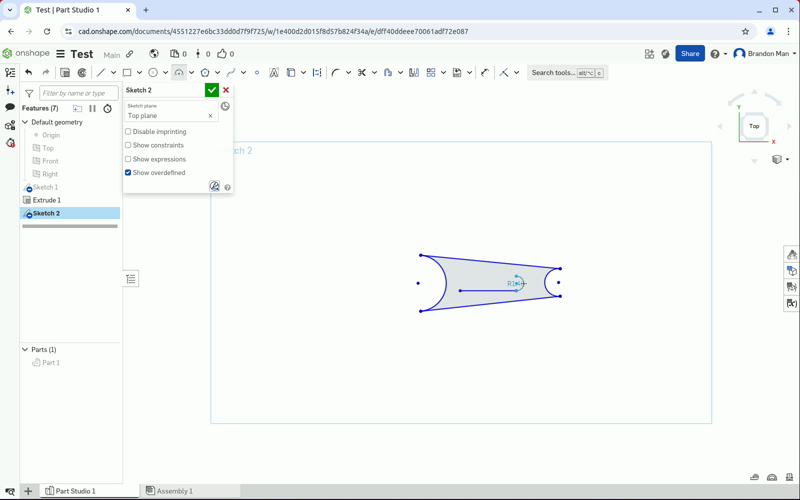
click(523, 283)
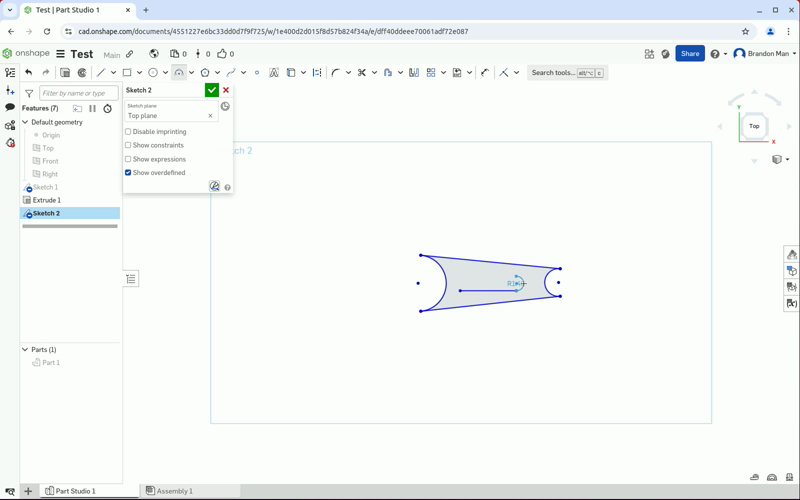
key_up(shift)
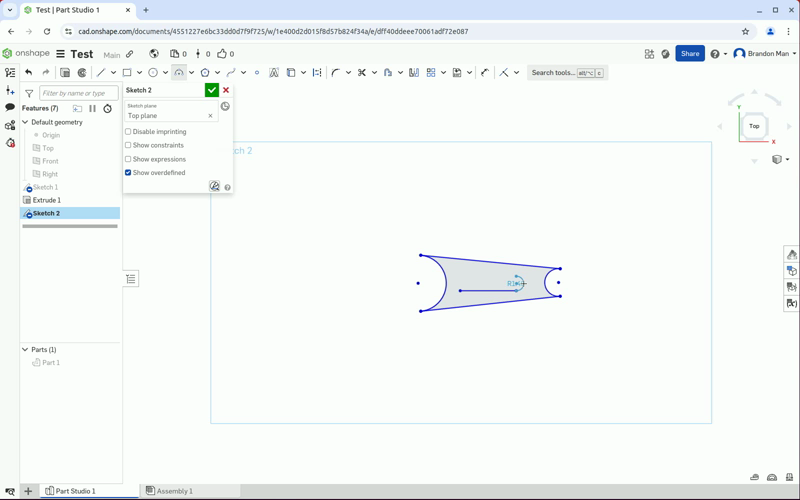
key(esc)
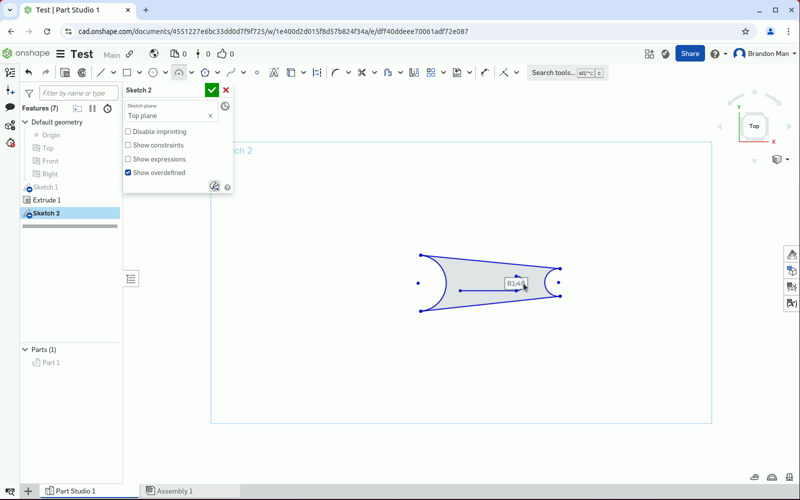
key(l)
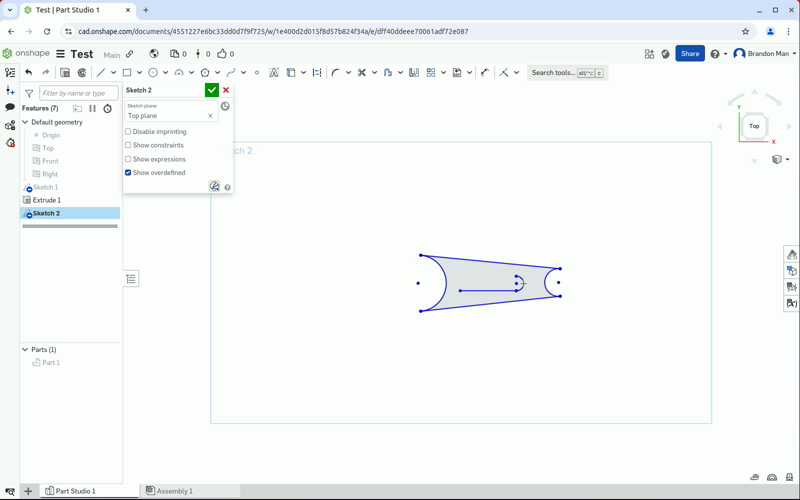
mouse_move(516, 276)
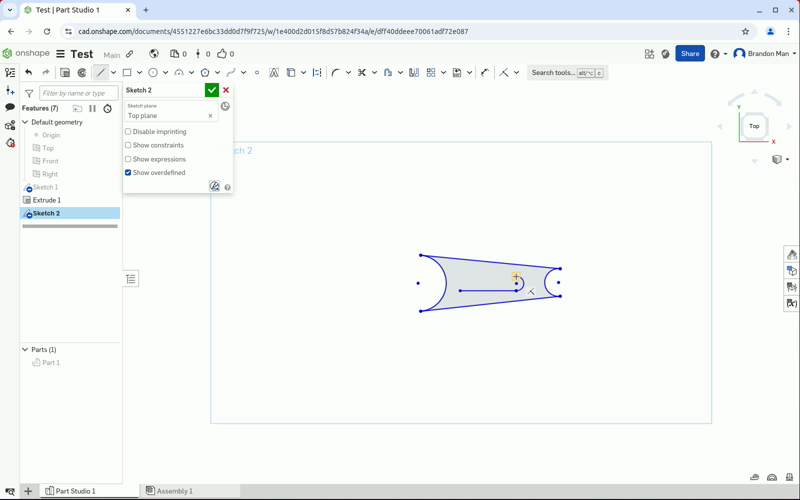
click(516, 276)
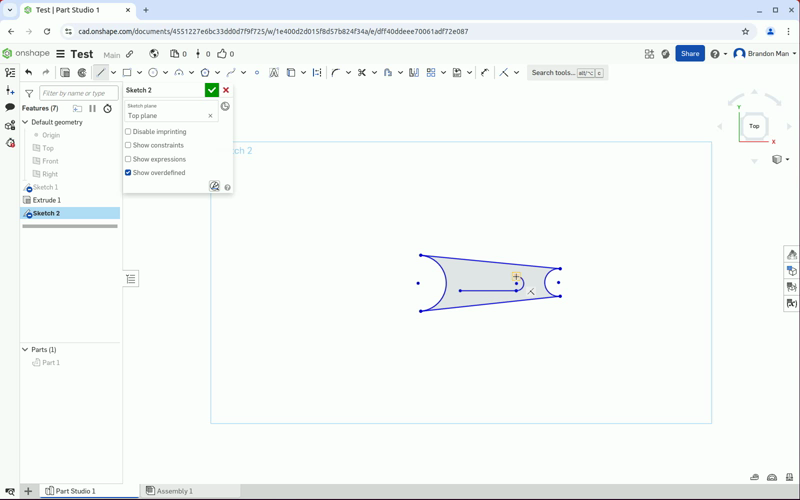
key_down(shift)
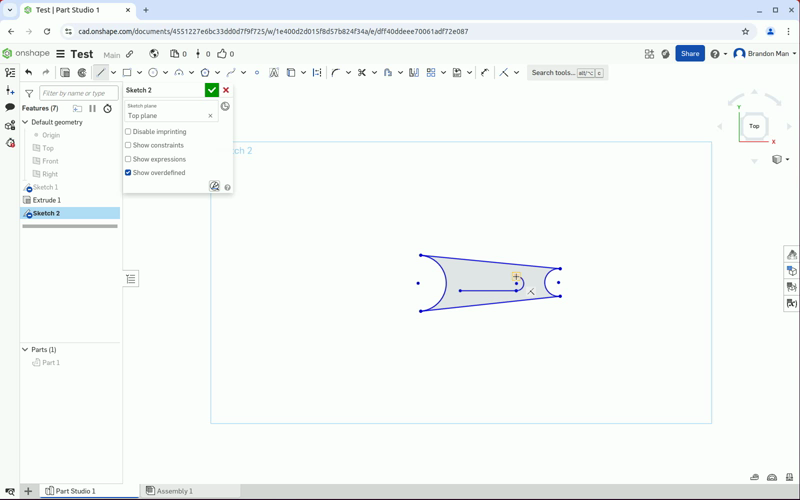
mouse_move(546, 276)
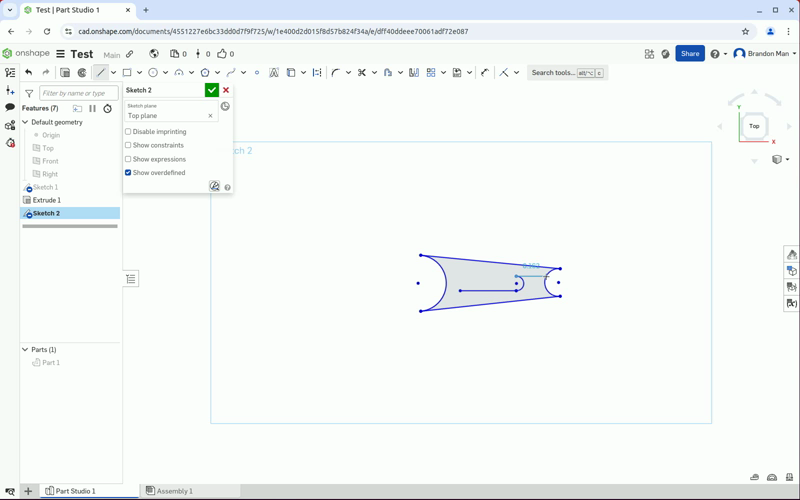
mouse_move(460, 276)
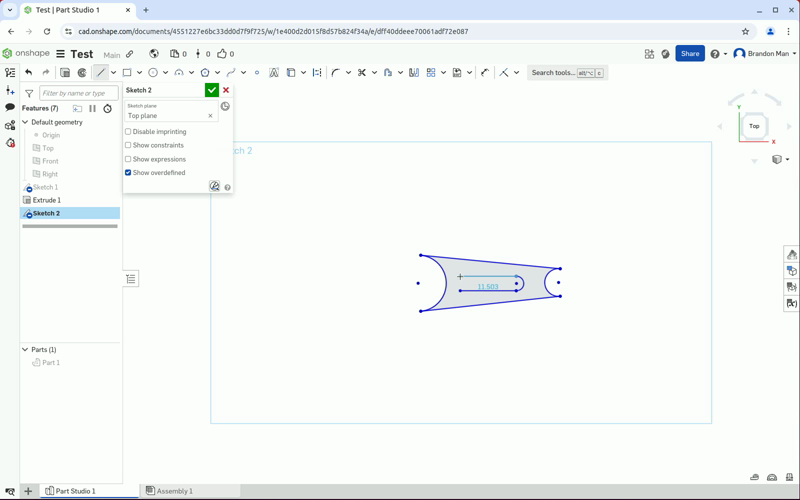
click(460, 276)
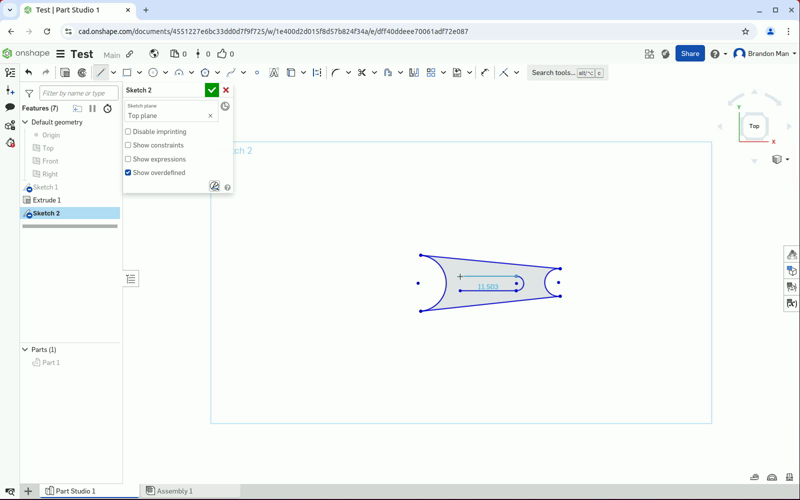
key_up(shift)
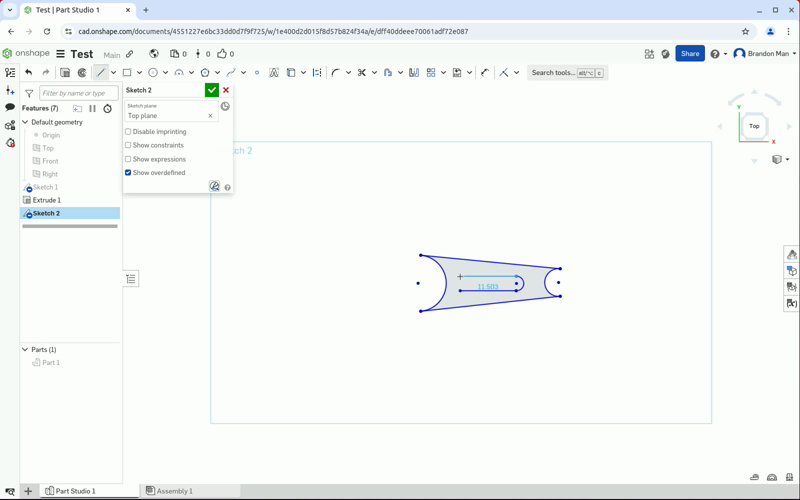
key(esc)
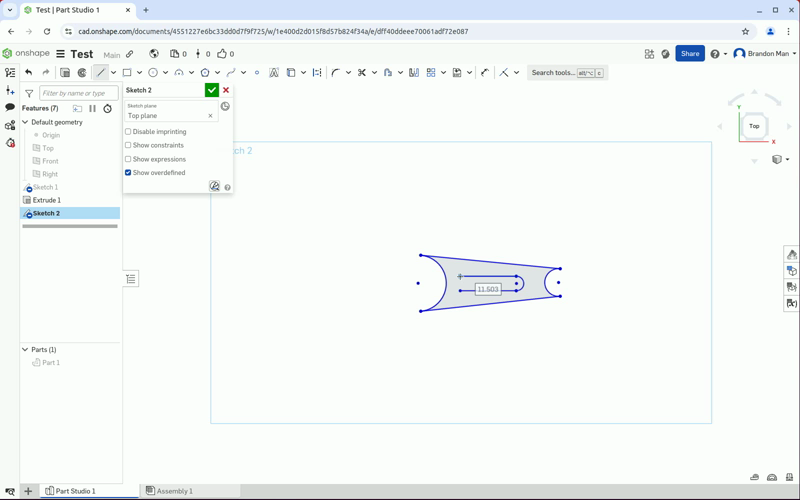
key(a)
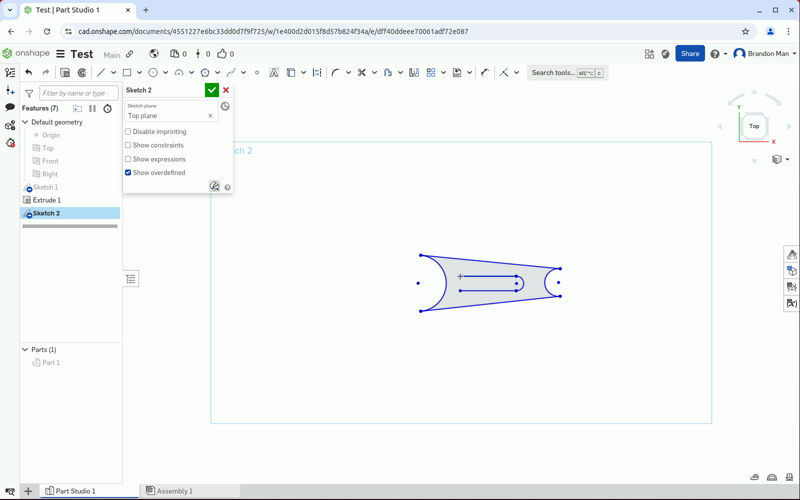
mouse_move(460, 276)
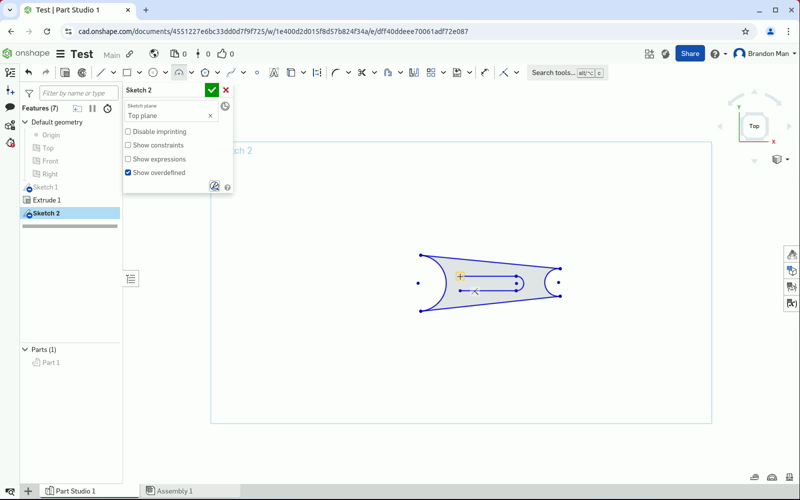
click(460, 276)
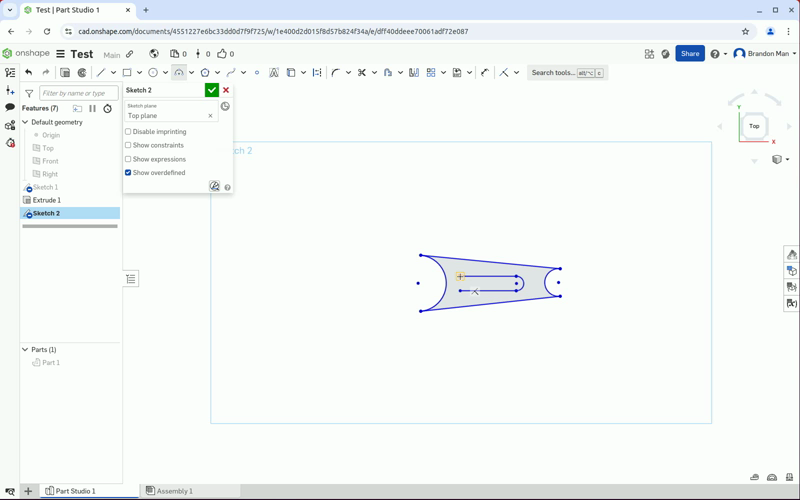
mouse_move(460, 290)
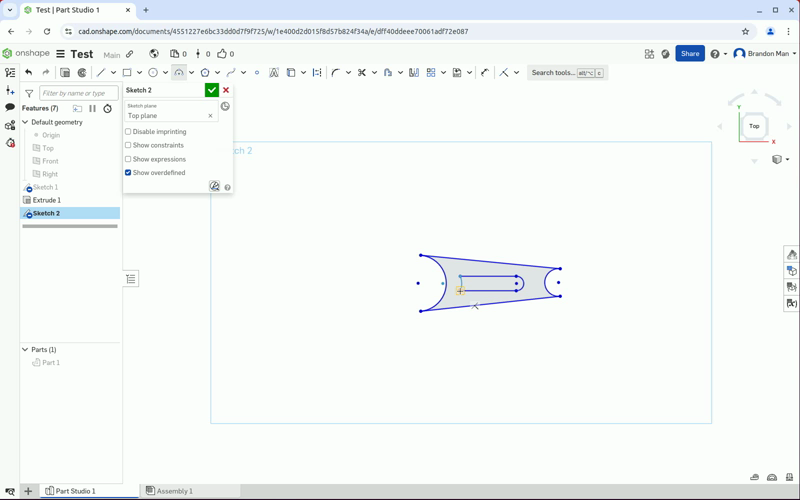
click(460, 290)
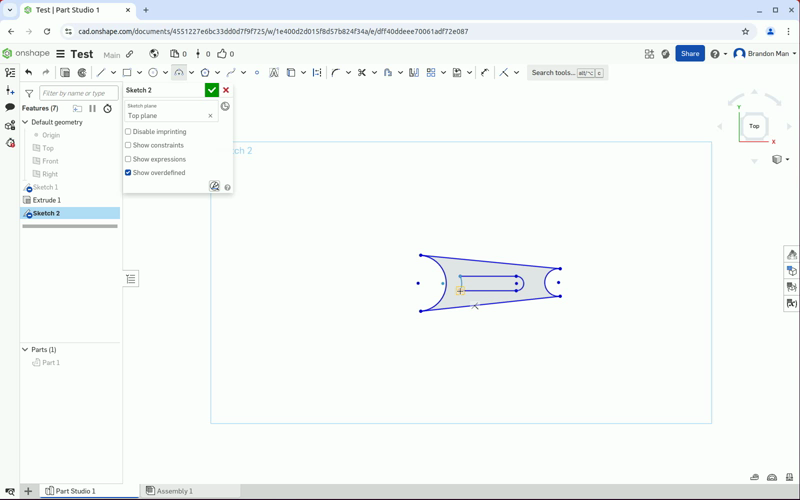
key_down(shift)
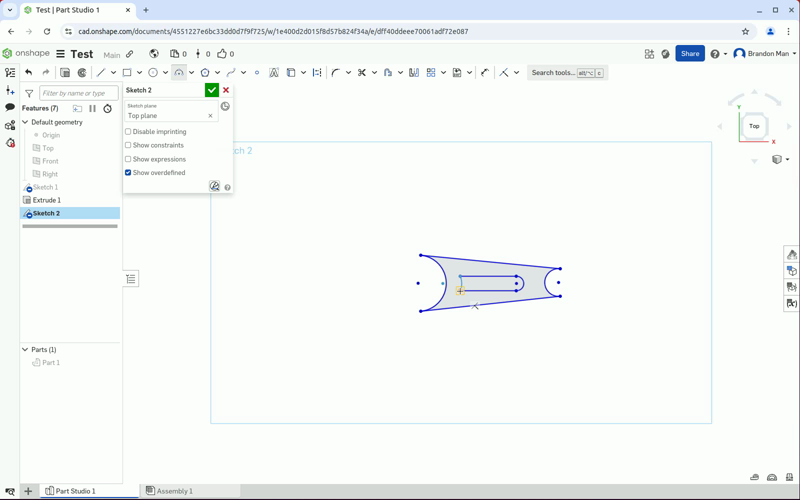
mouse_move(453, 283)
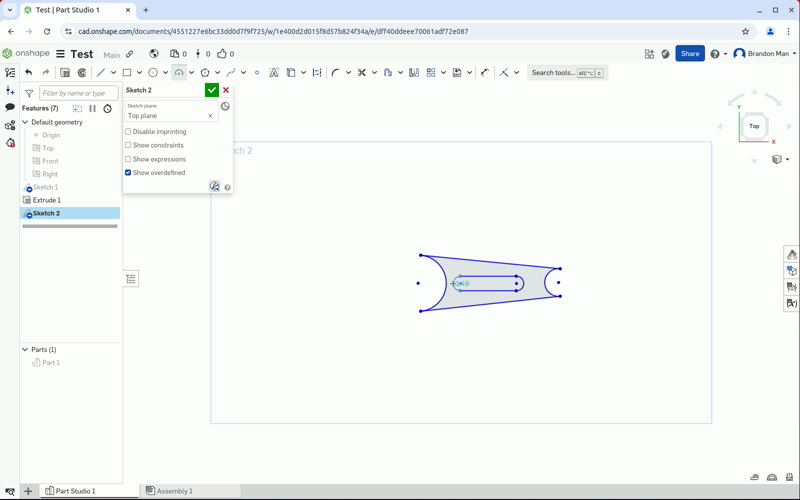
click(453, 283)
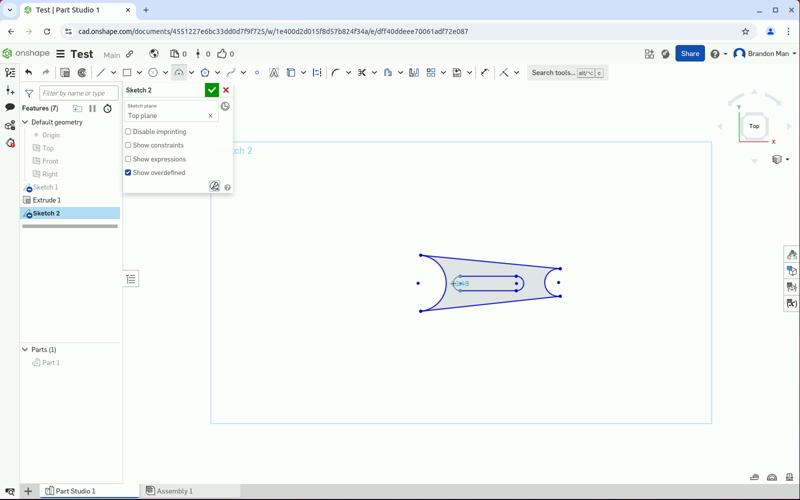
key_up(shift)
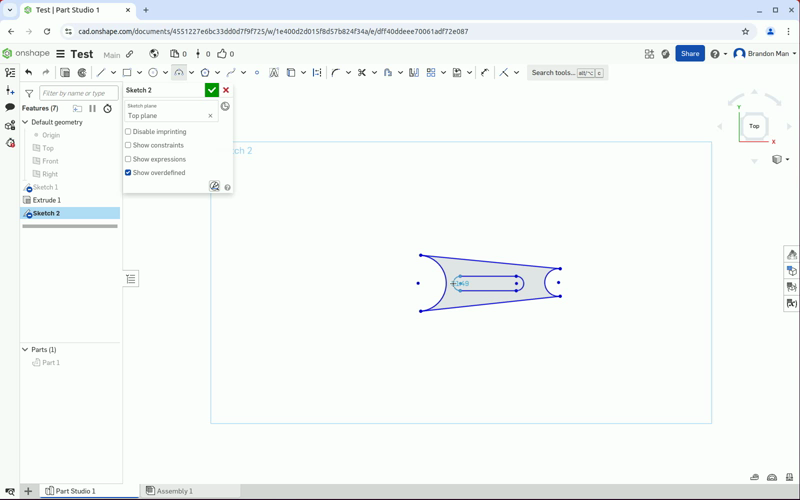
key(esc)
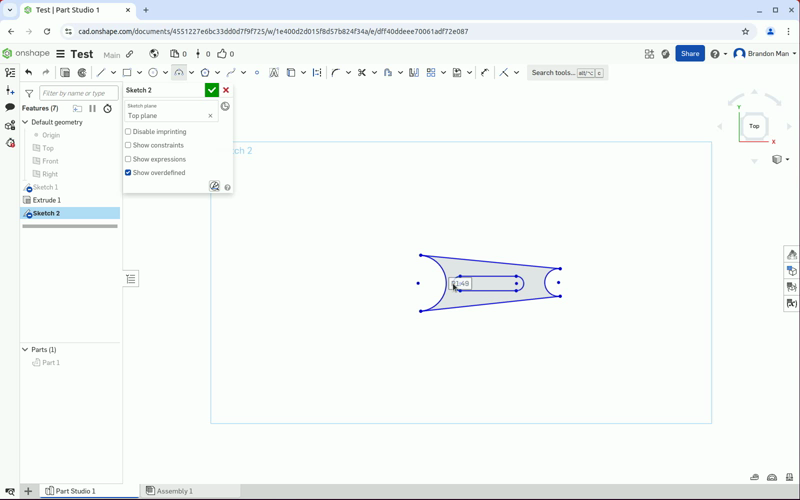
mouse_move(448, 298)
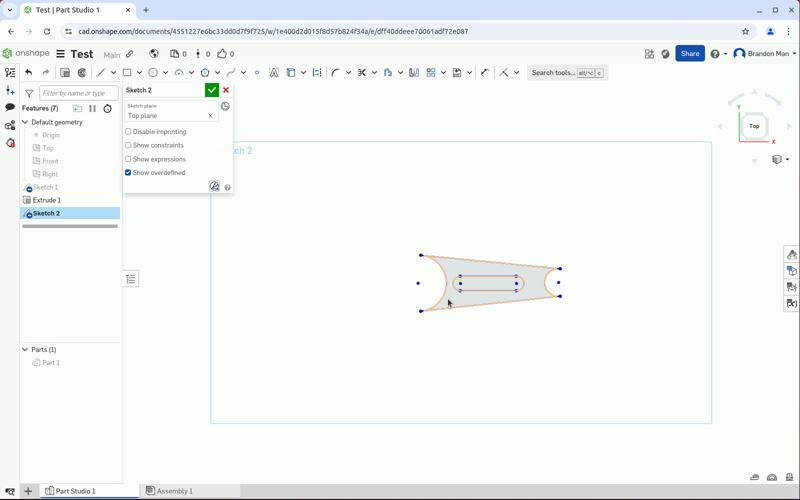
click(448, 298)
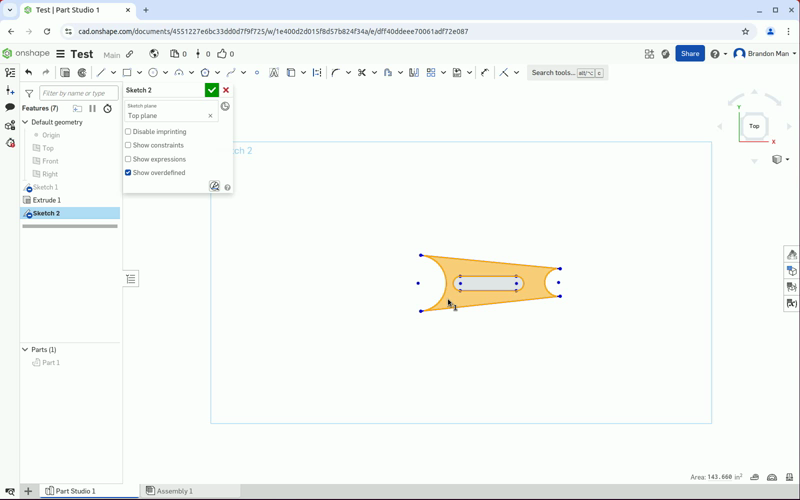
mouse_move(73, 352)
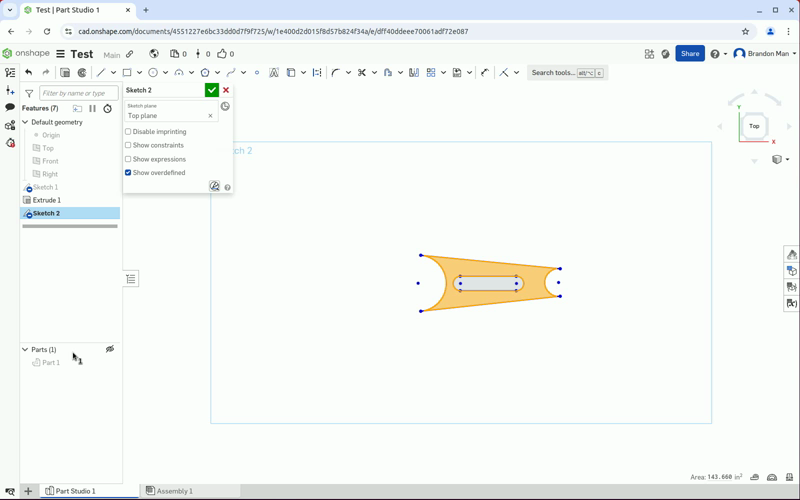
key(shift+y)
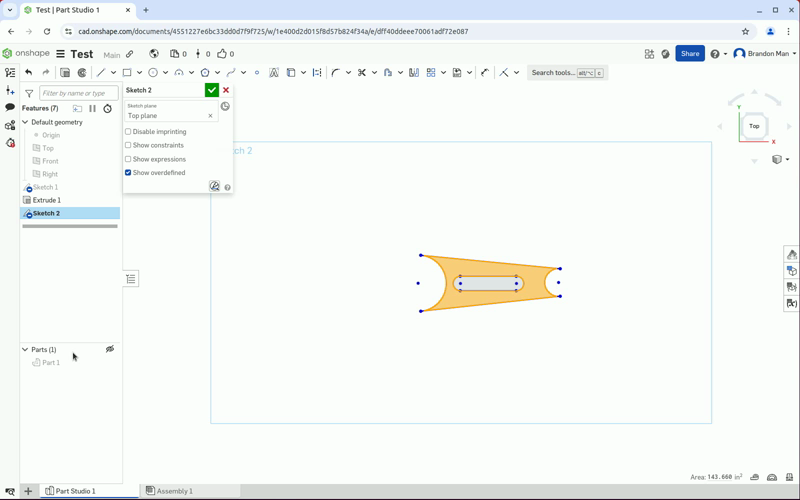
key(shift+e)
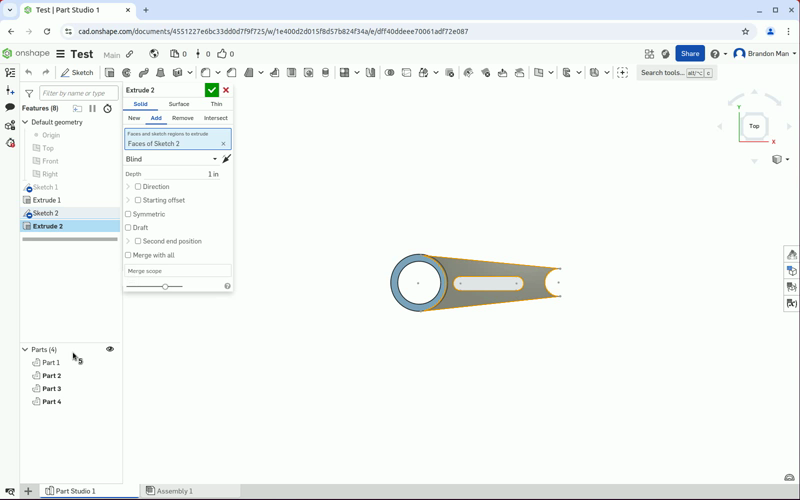
mouse_move(143, 106)
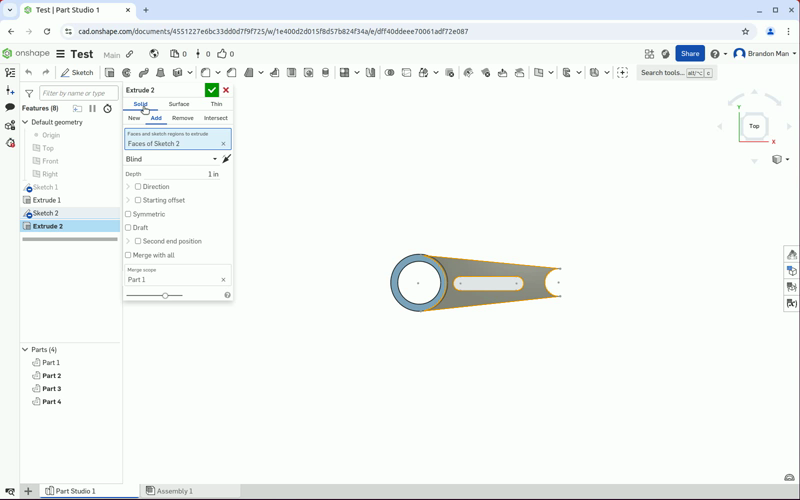
click(143, 106)
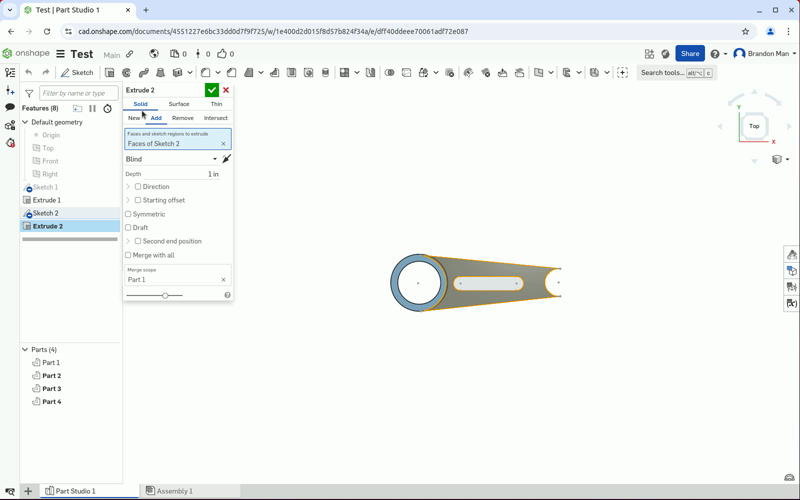
mouse_move(137, 120)
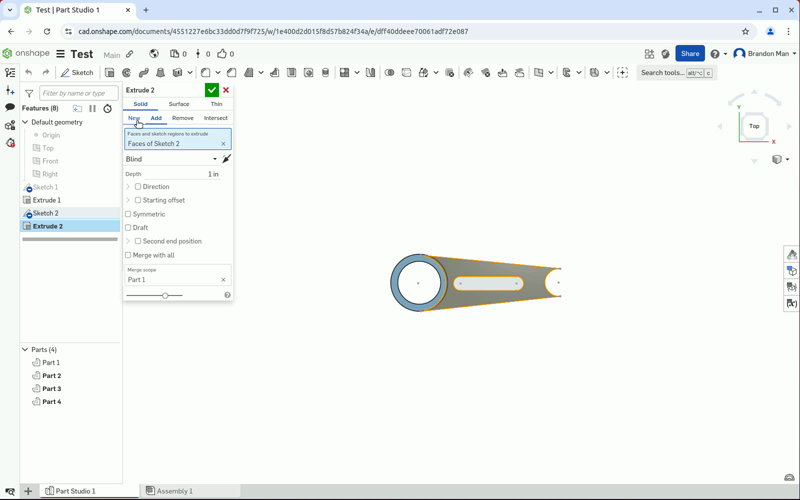
click(137, 120)
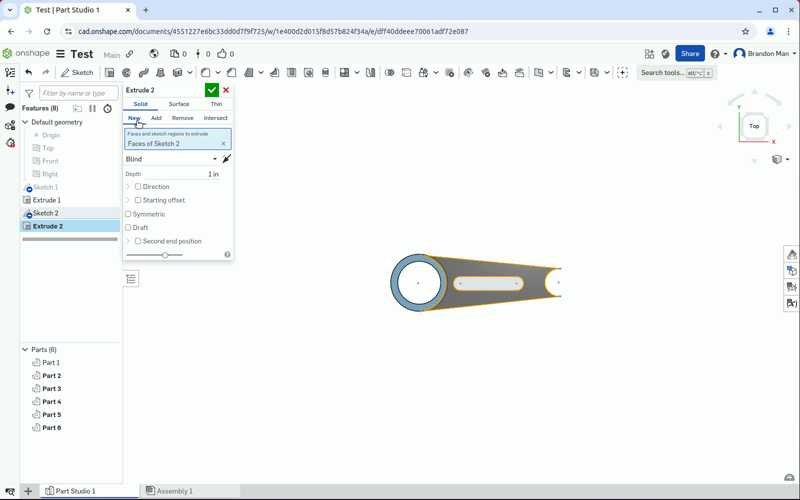
key(tab, 4)
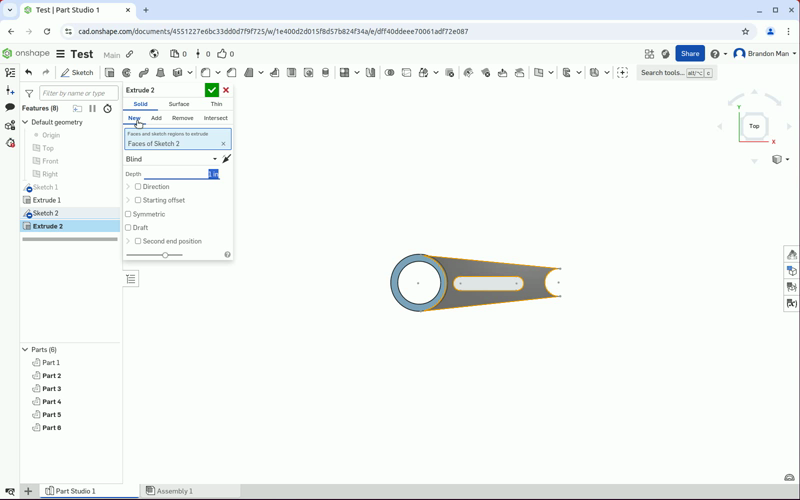
text(5.777)
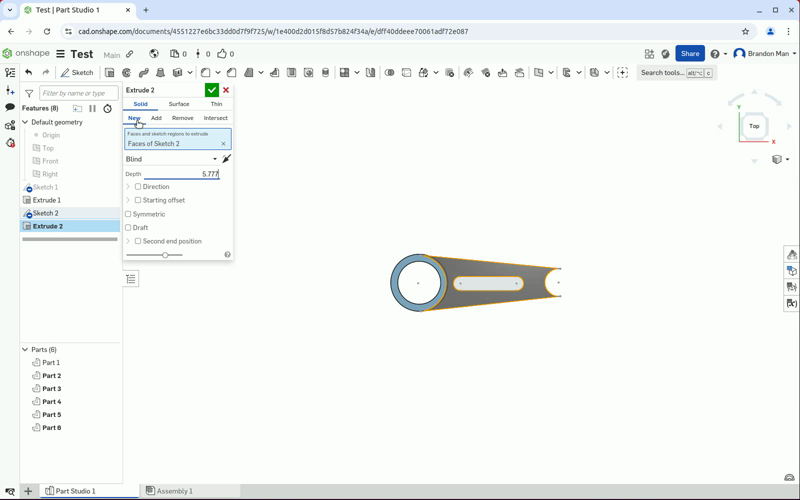
key(enter)
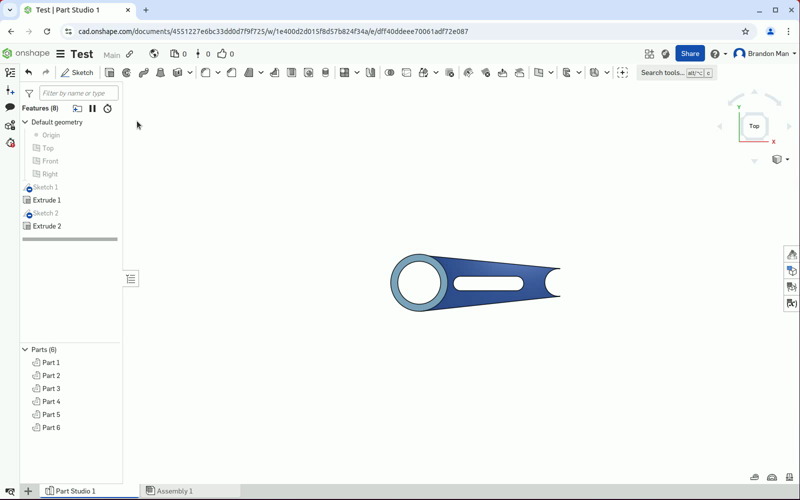
key(shift+h)
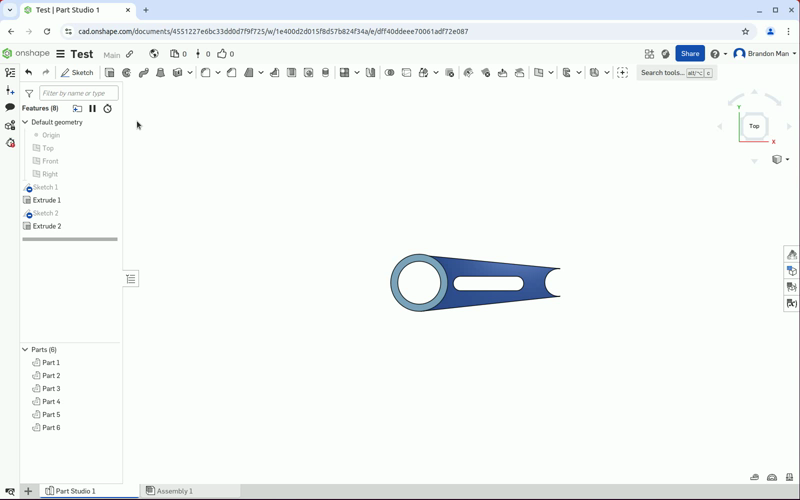
key(shift+h)
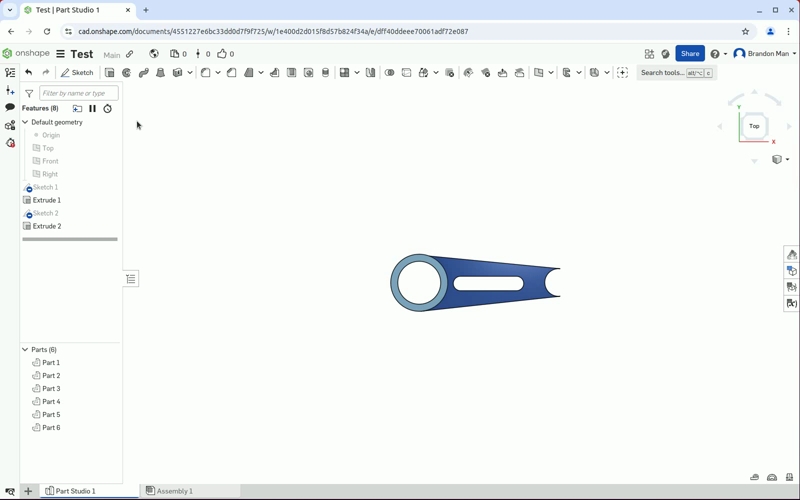
mouse_move(73, 189)
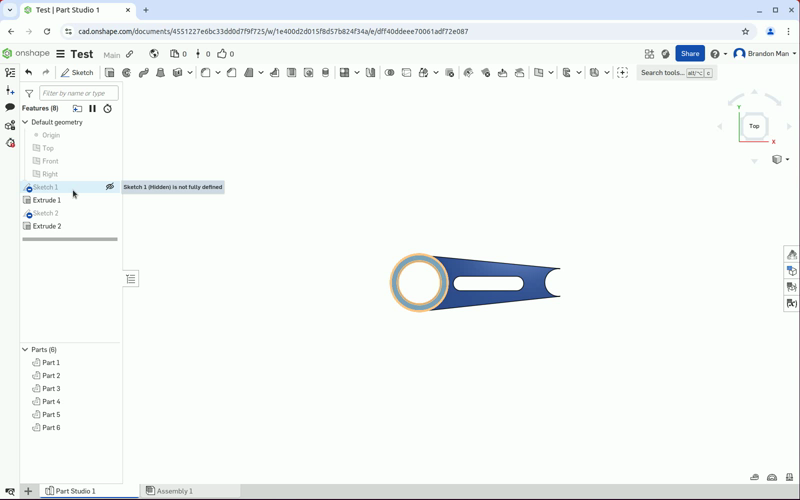
click(73, 189)
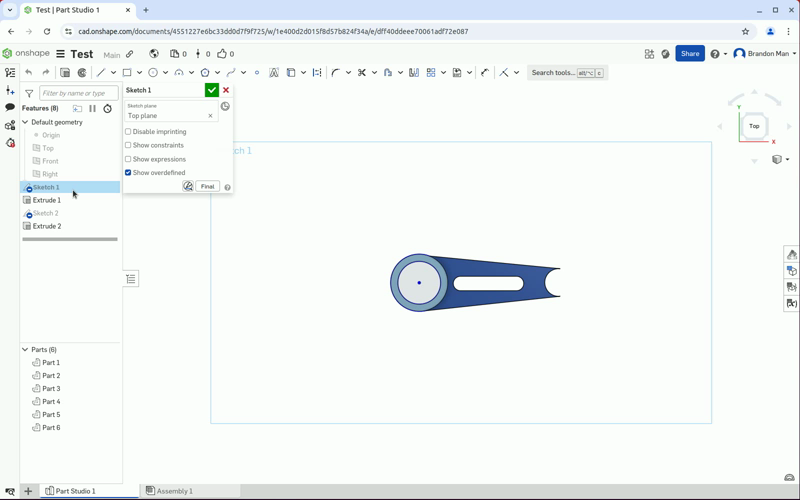
mouse_move(229, 92)
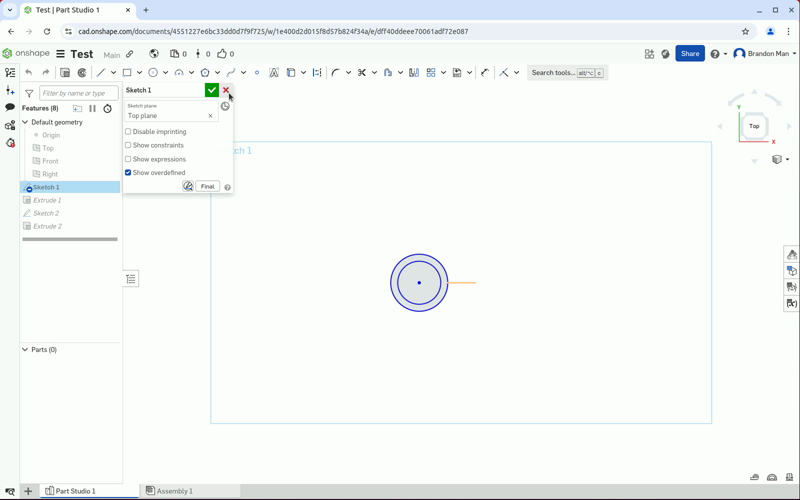
click(229, 92)
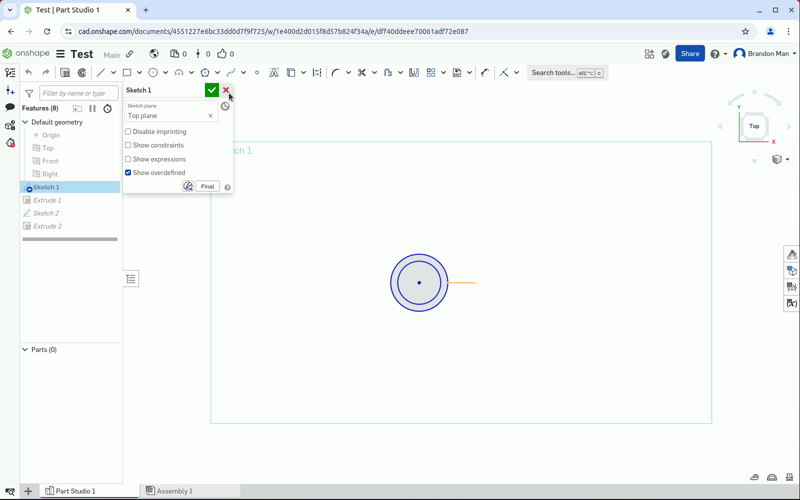
key(shift+s)
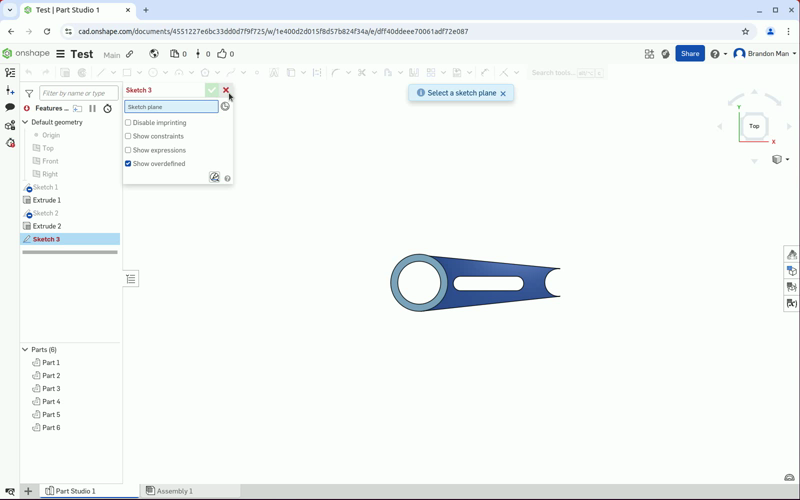
mouse_move(73, 150)
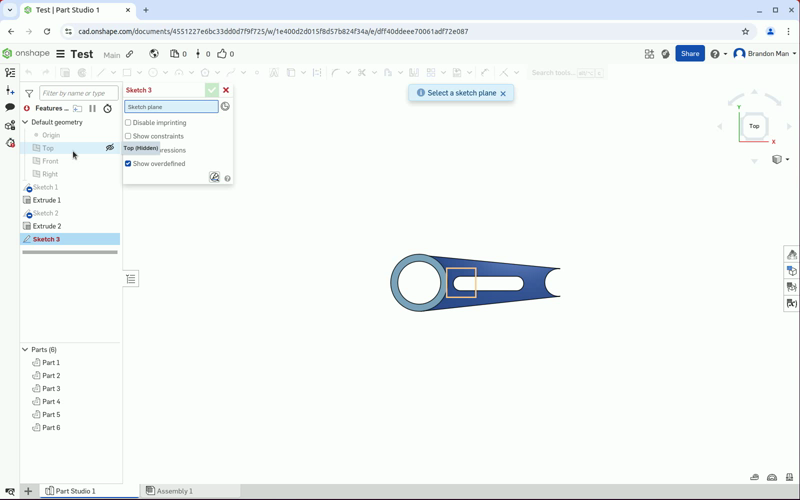
click(73, 150)
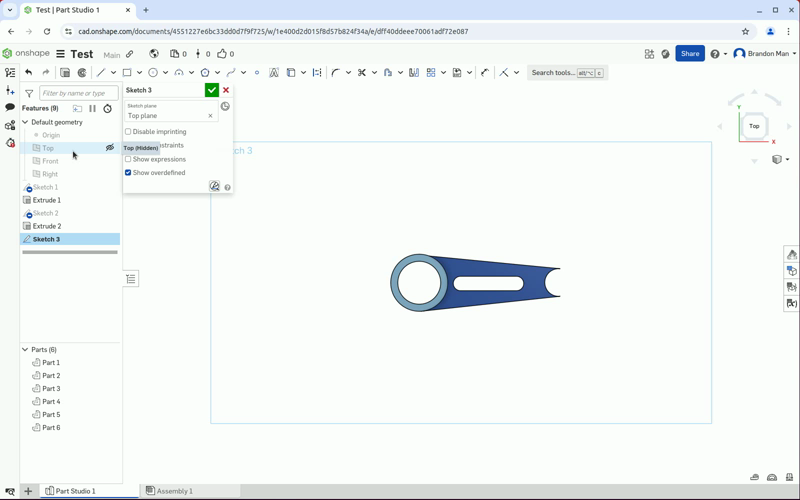
mouse_move(73, 352)
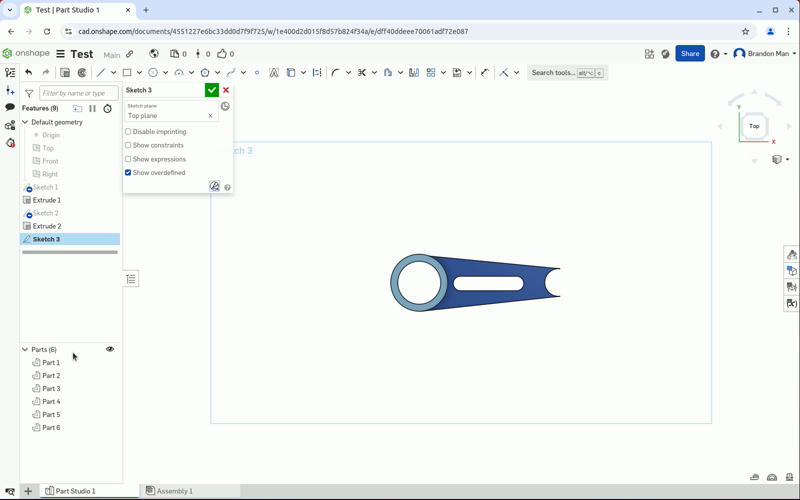
key(y)
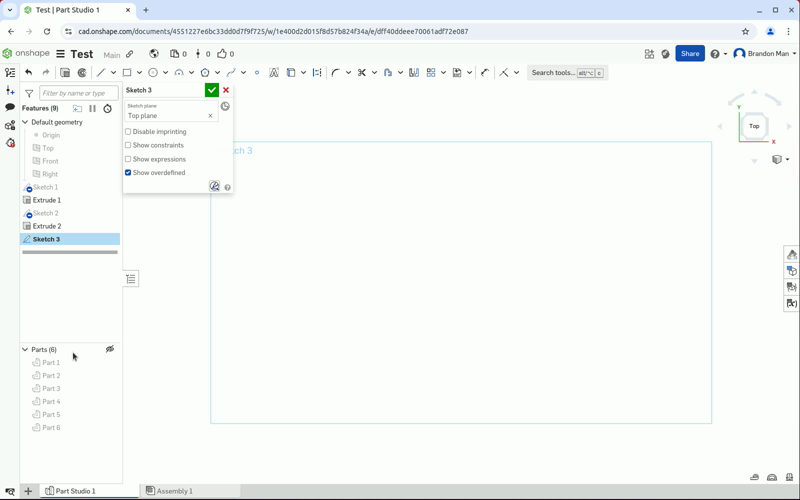
key(c)
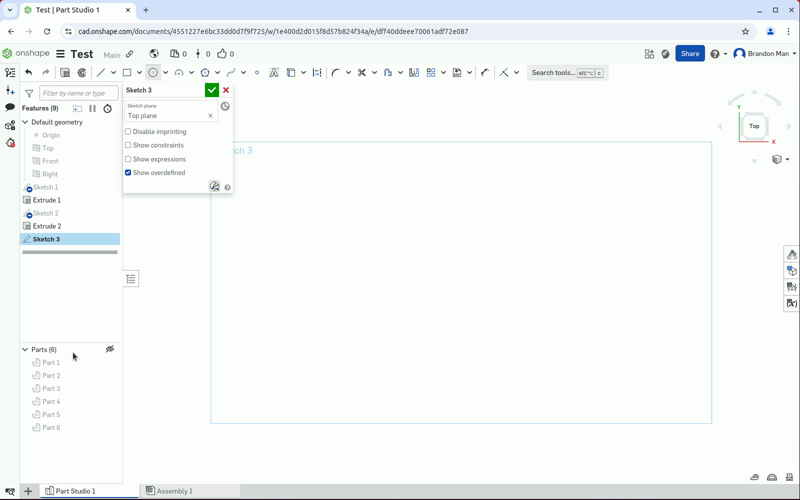
key_down(shift)
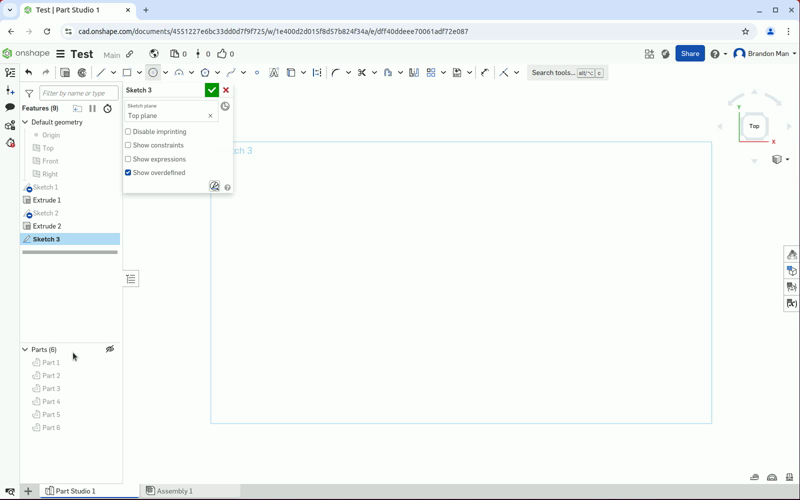
mouse_move(559, 282)
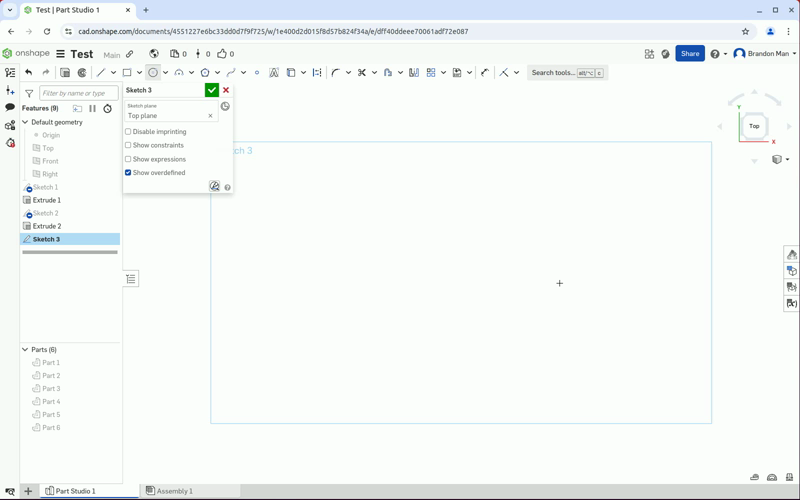
click(559, 282)
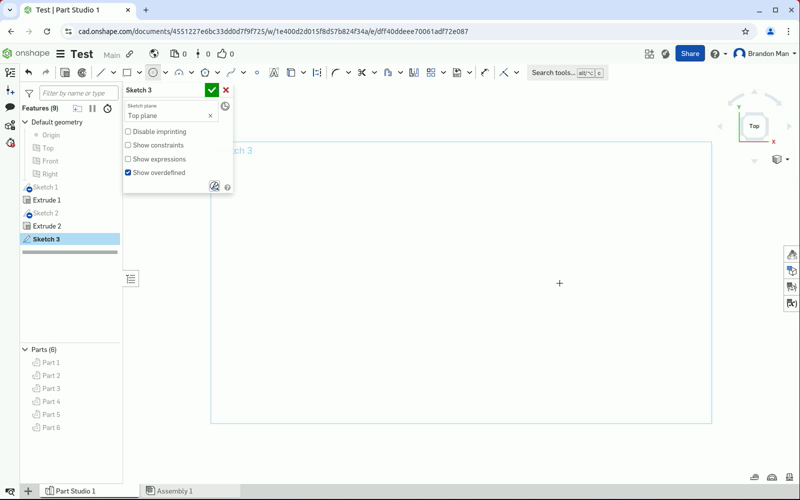
key_up(shift)
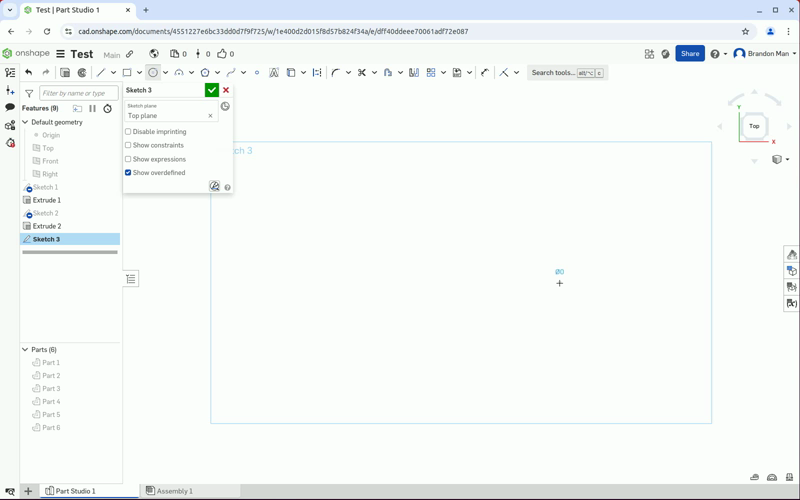
mouse_move(574, 282)
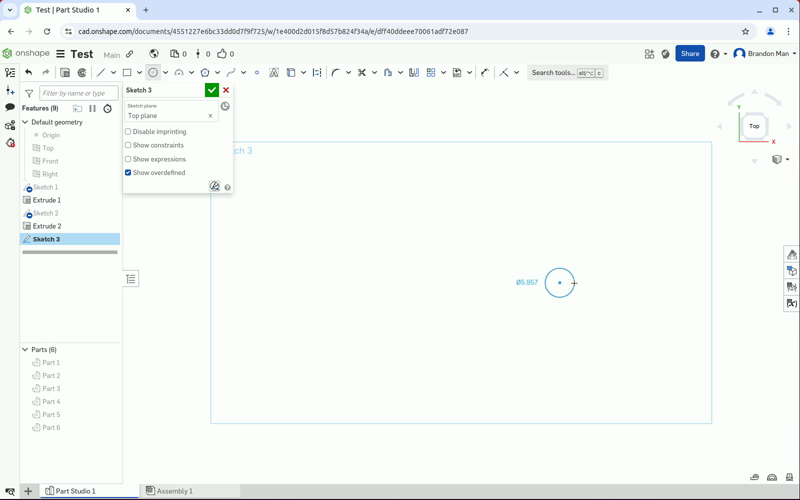
click(574, 282)
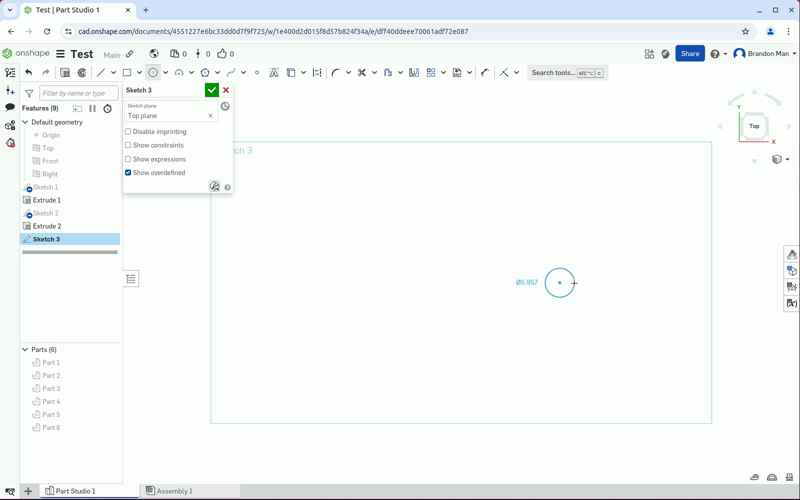
key(esc)
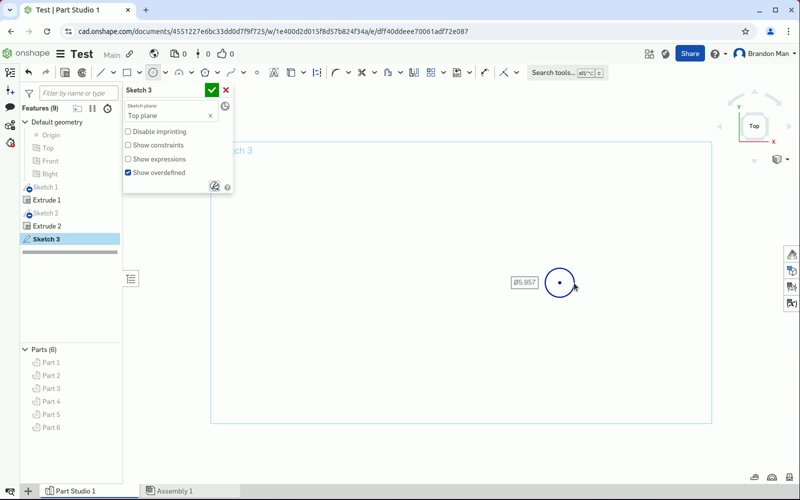
key(c)
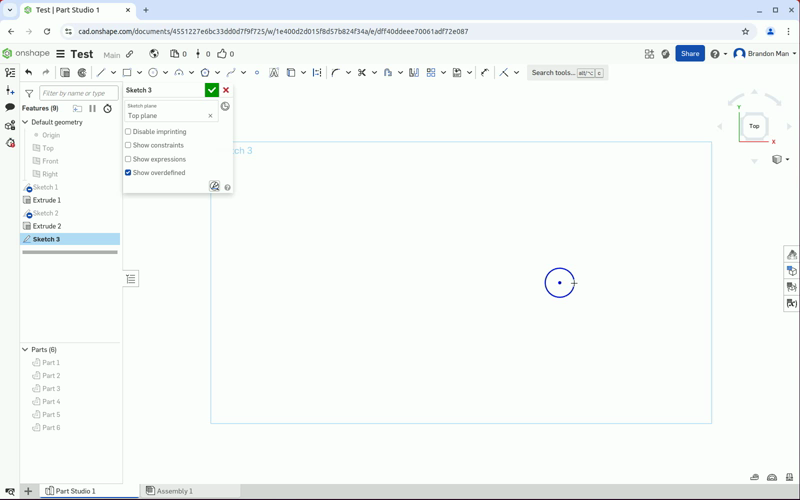
key_down(shift)
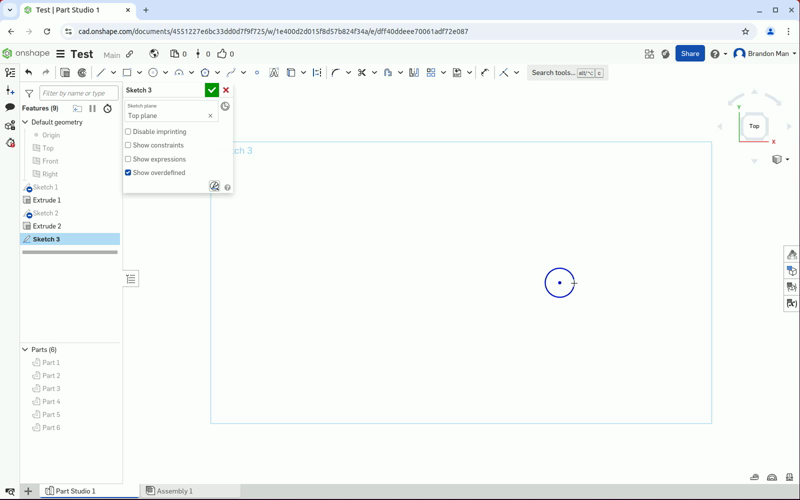
mouse_move(559, 282)
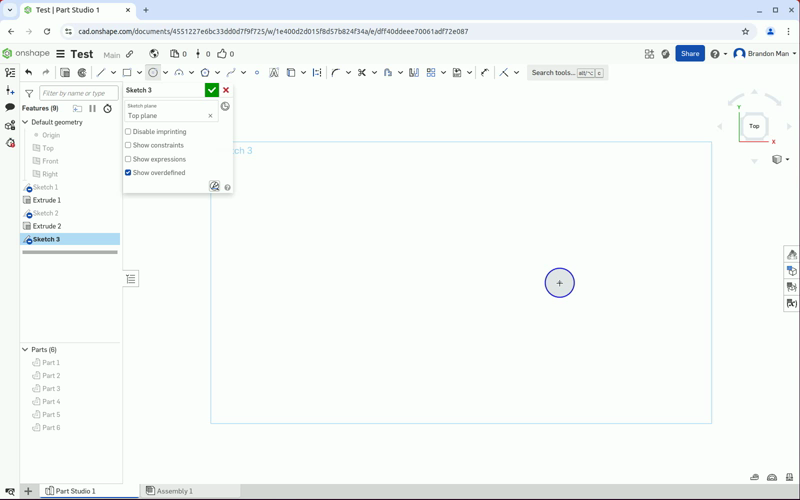
click(559, 282)
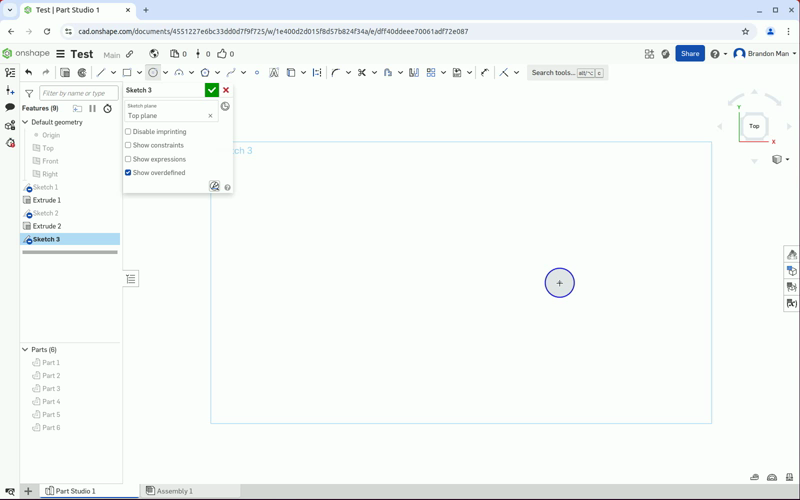
key_up(shift)
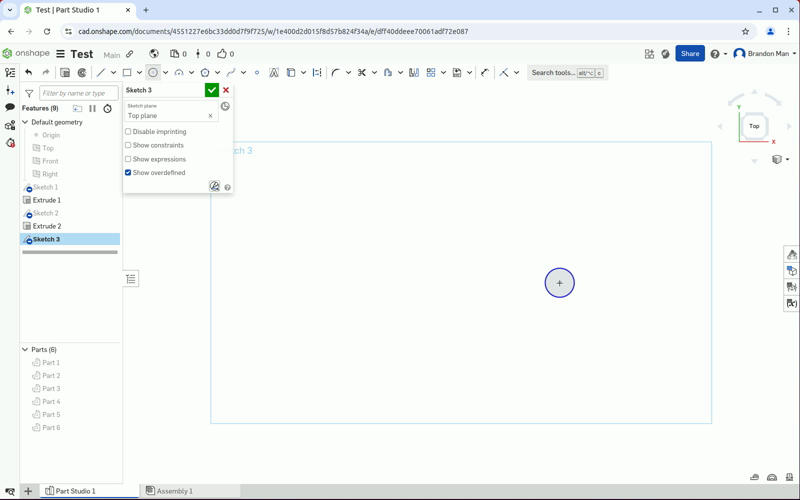
mouse_move(567, 282)
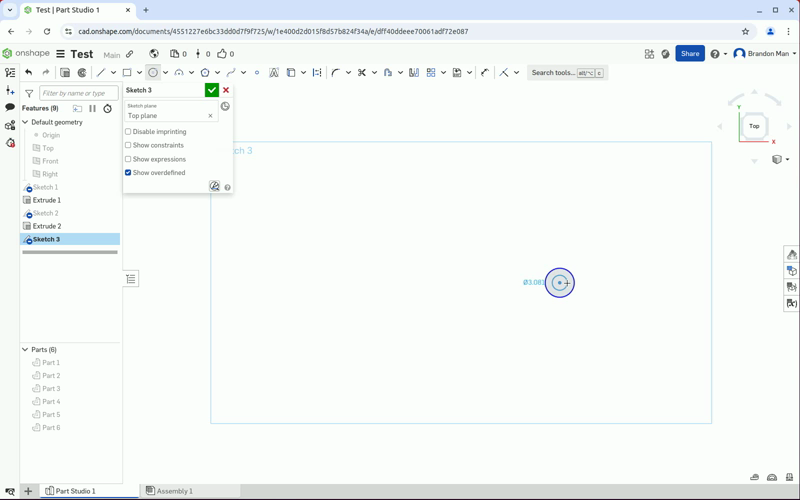
click(567, 282)
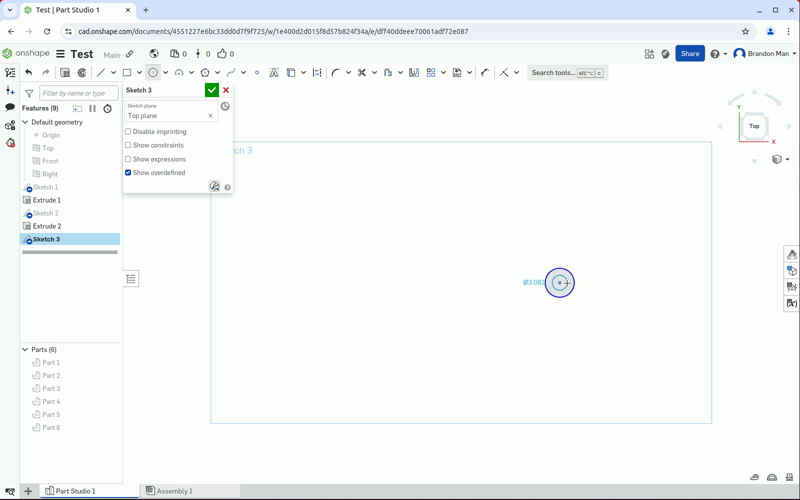
key(esc)
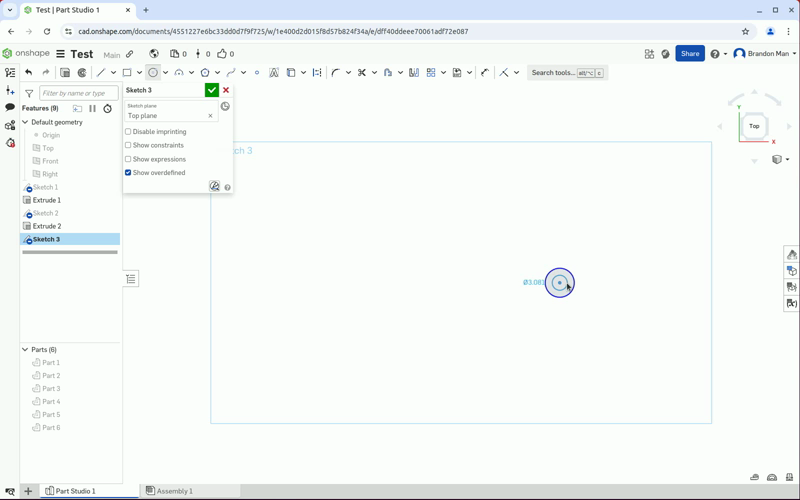
mouse_move(546, 286)
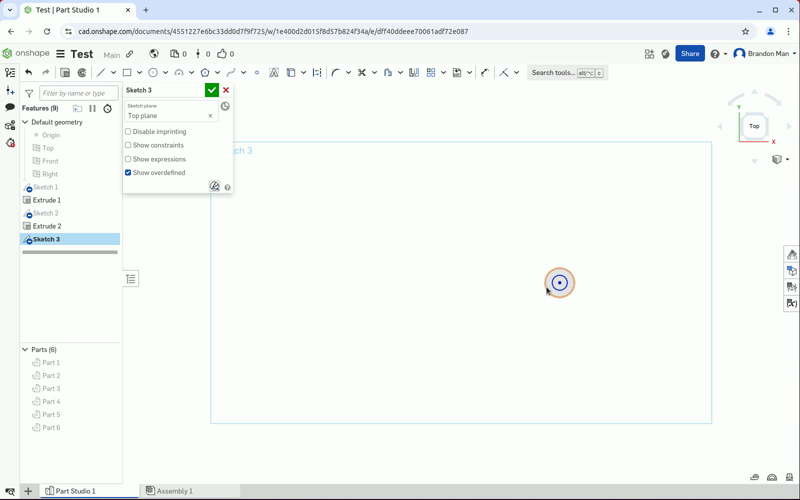
scroll(6)
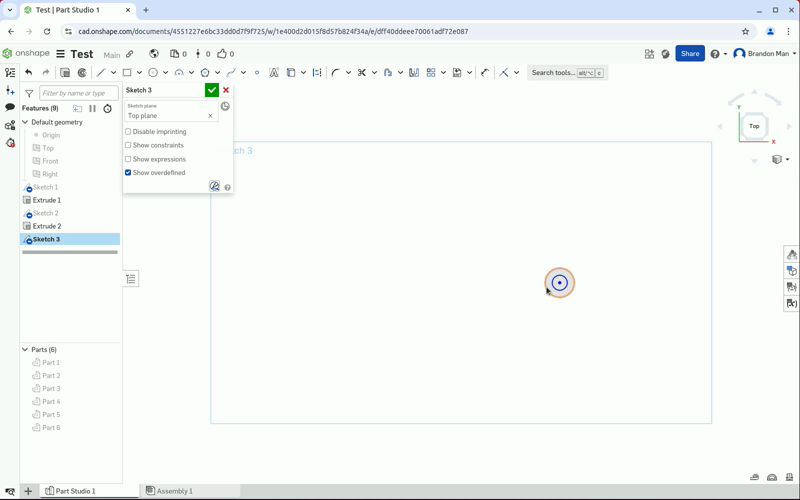
scroll(6)
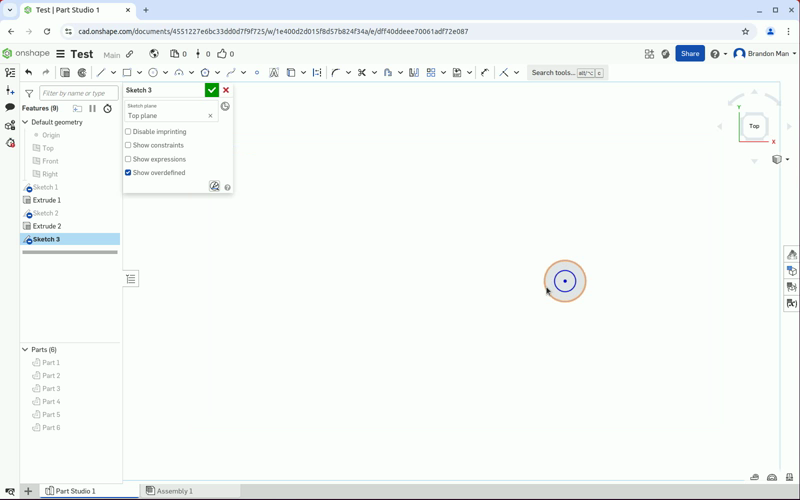
scroll(6)
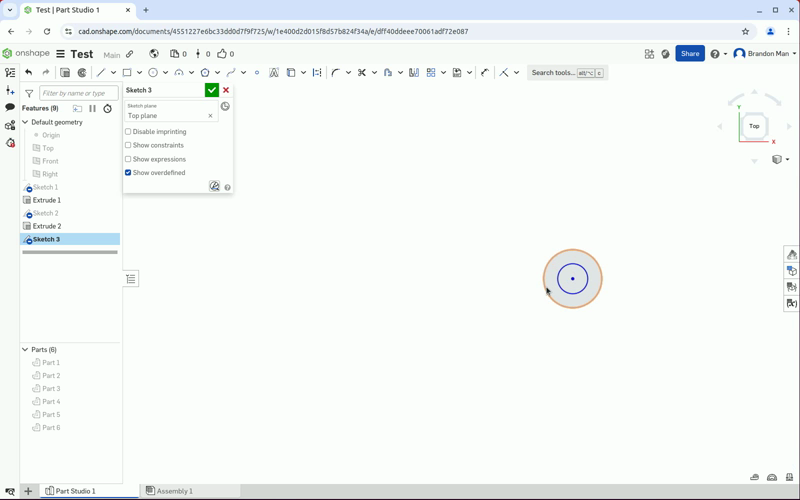
scroll(6)
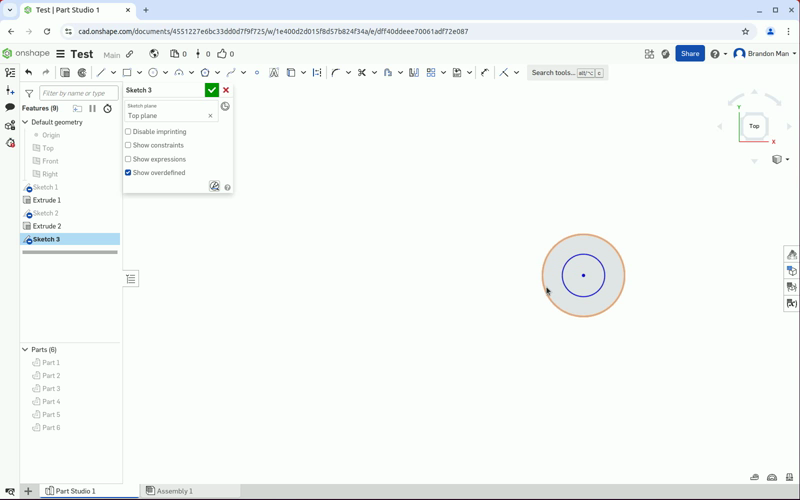
scroll(6)
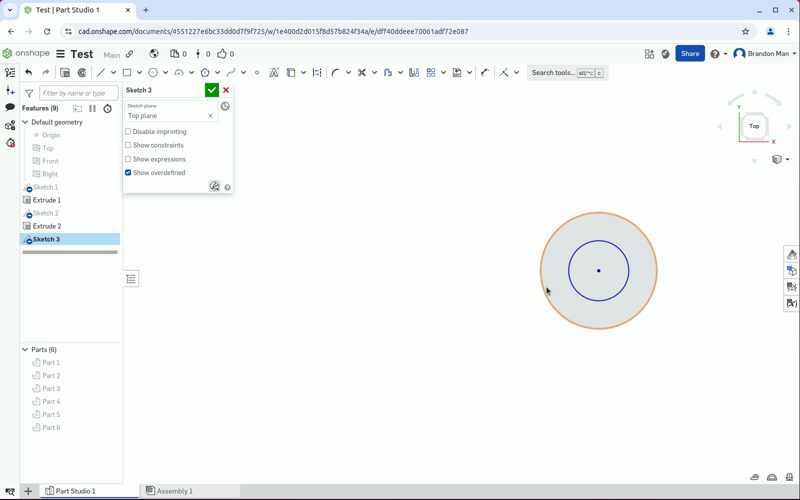
scroll(6)
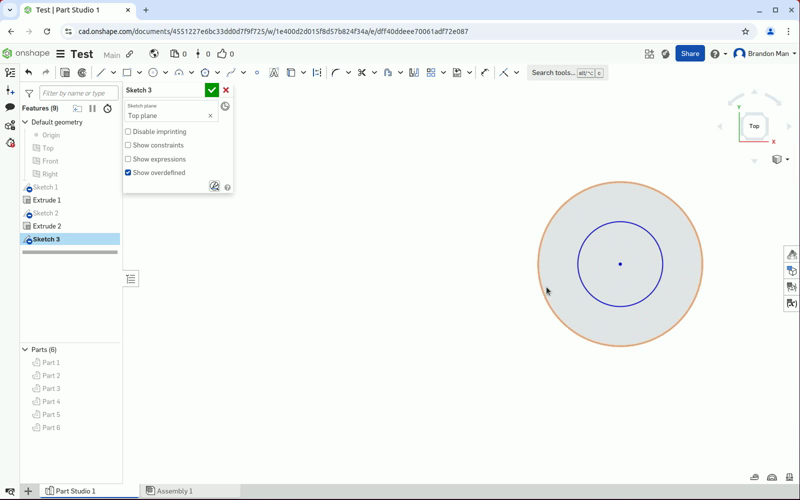
scroll(6)
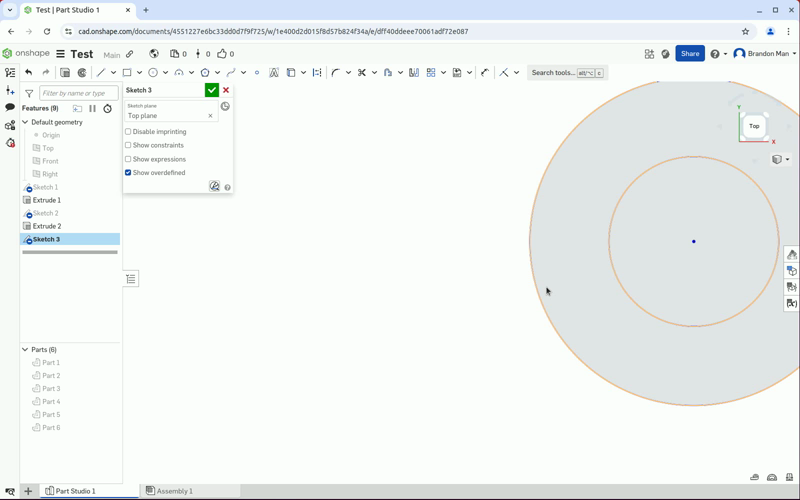
click(546, 286)
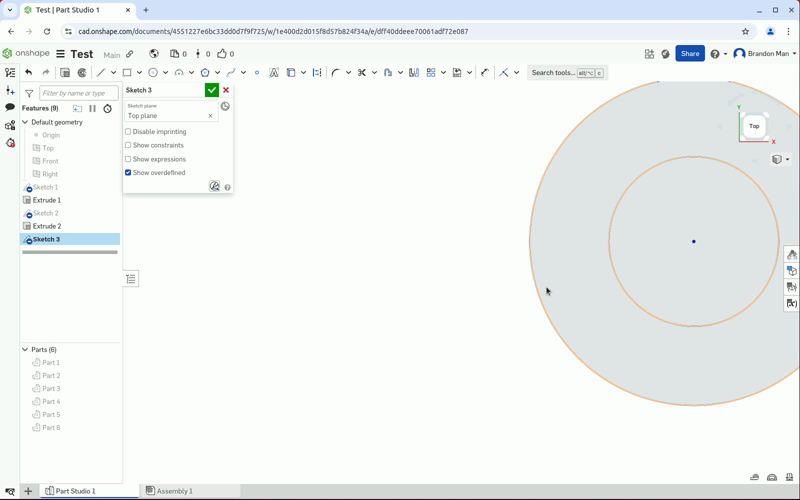
scroll(-6)
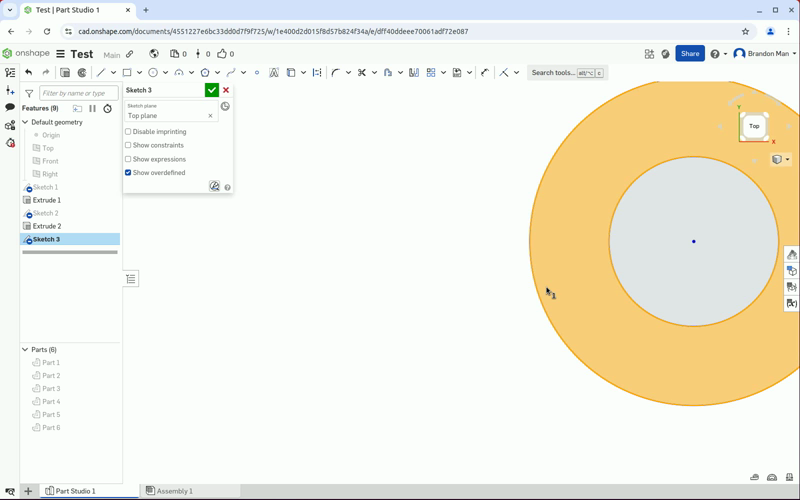
scroll(-6)
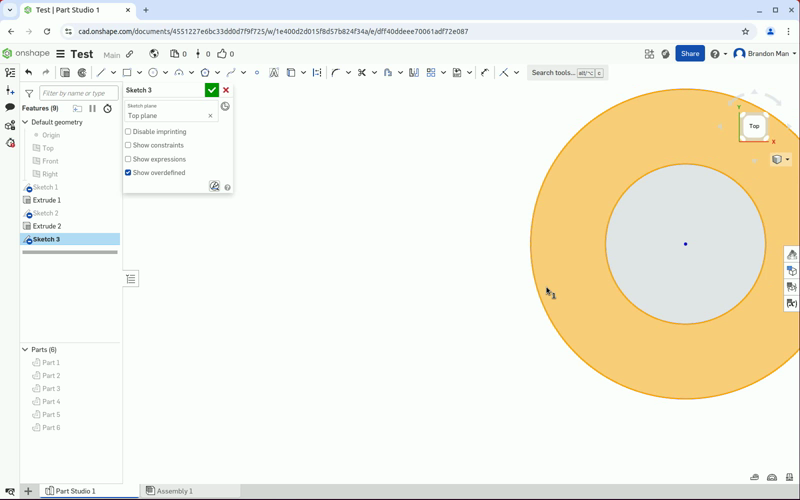
scroll(-6)
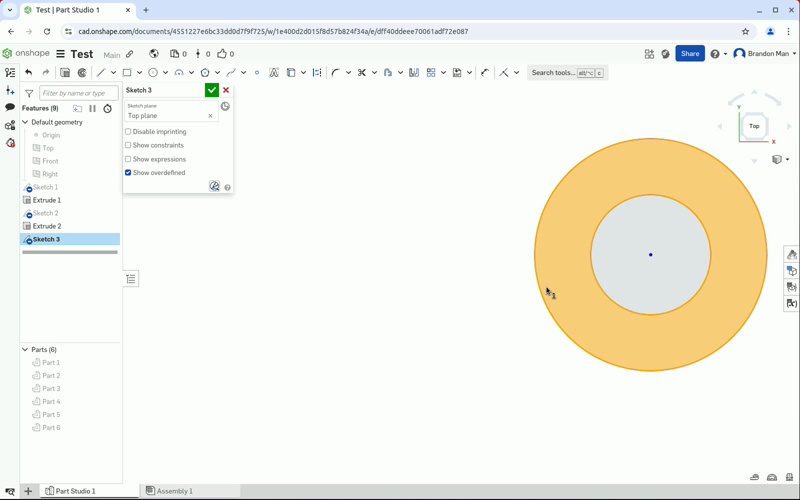
scroll(-6)
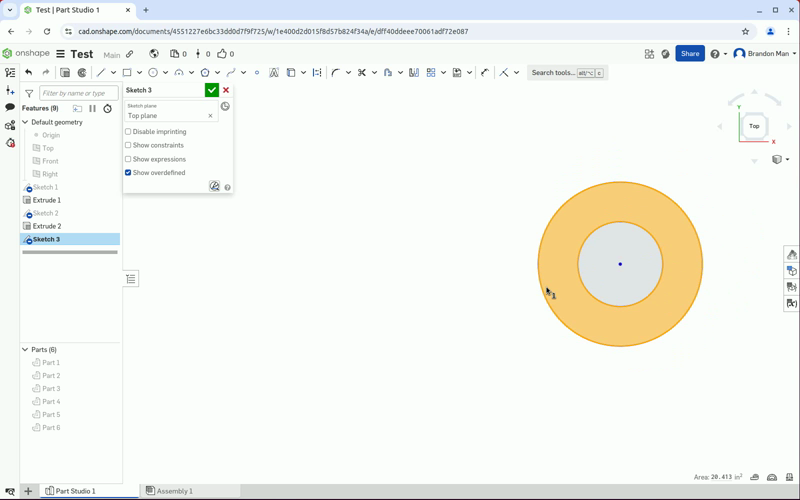
scroll(-6)
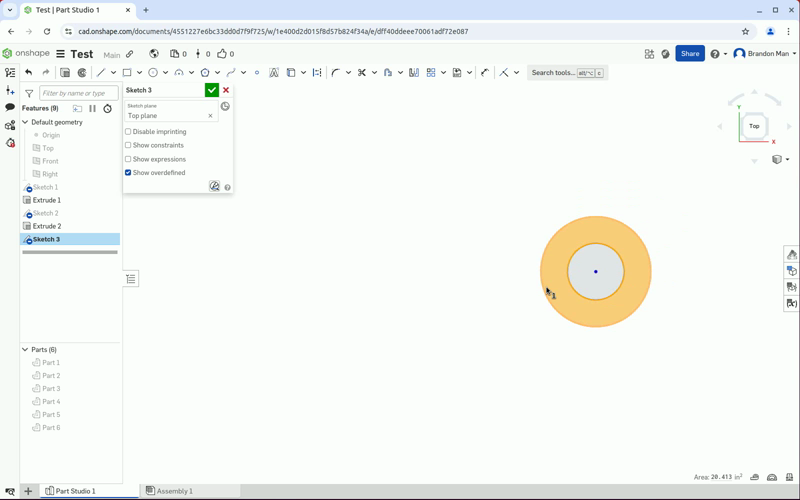
scroll(-6)
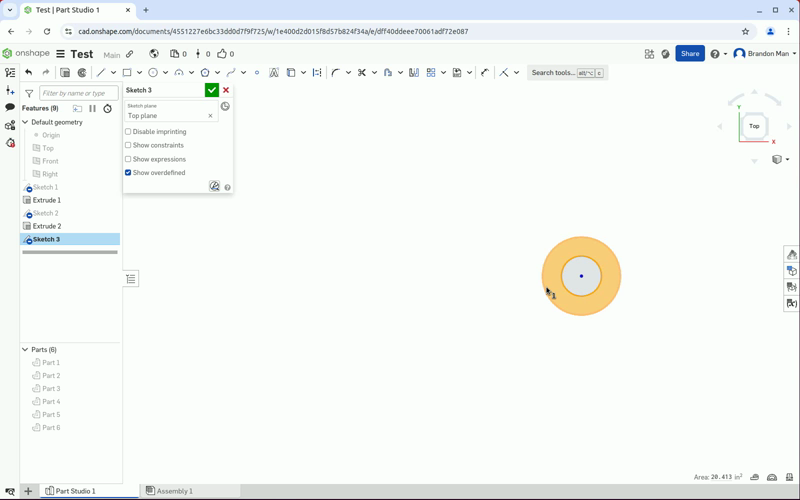
scroll(-6)
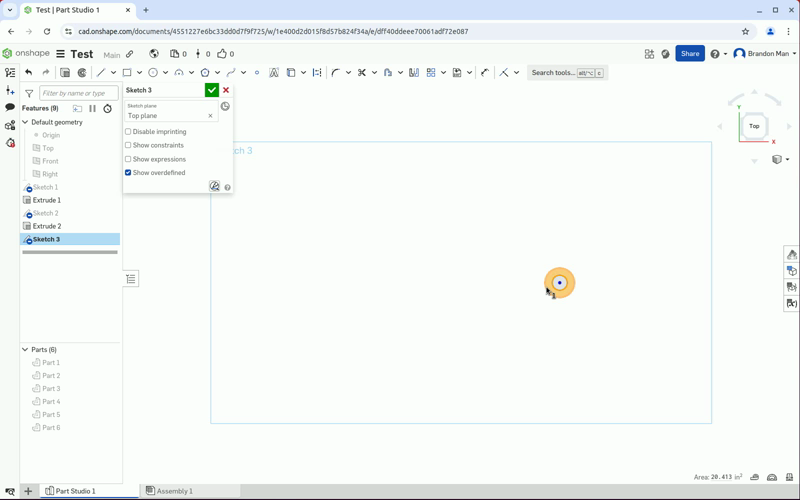
mouse_move(73, 352)
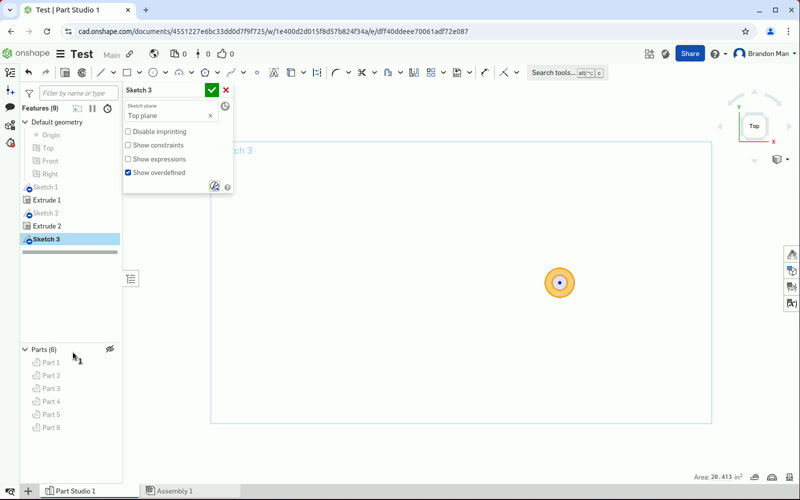
key(shift+y)
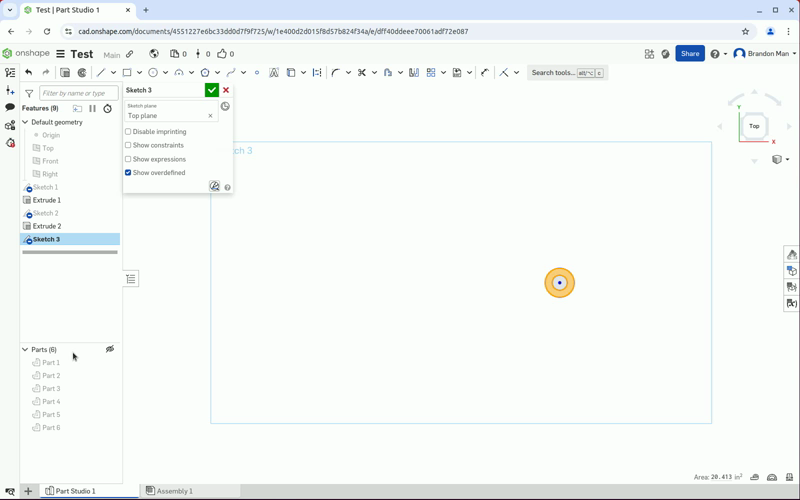
key(shift+e)
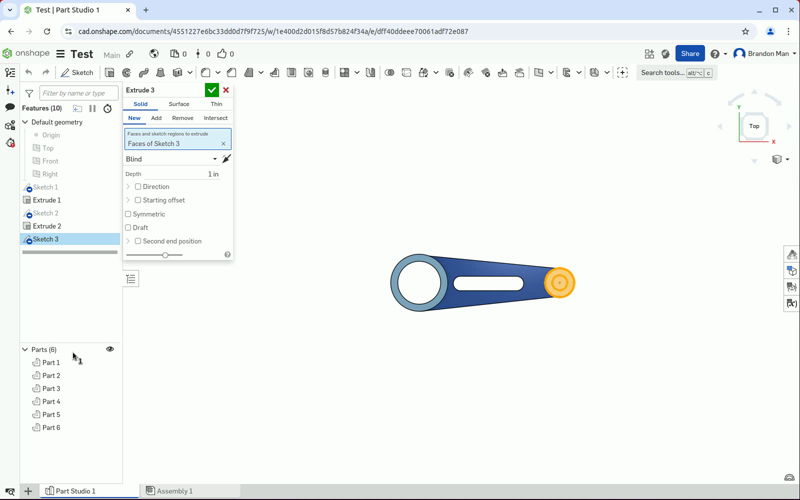
mouse_move(143, 106)
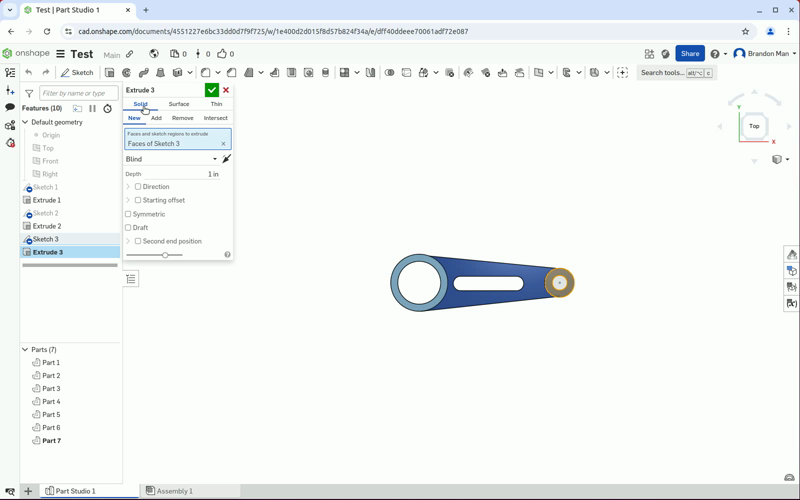
click(143, 106)
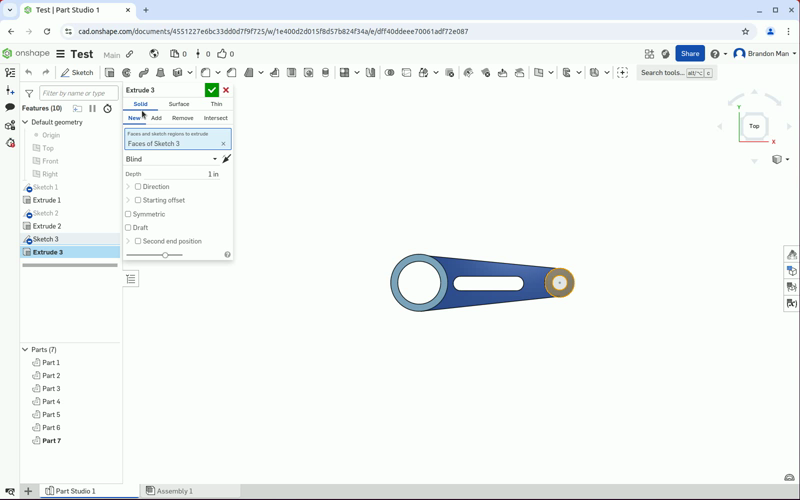
mouse_move(137, 120)
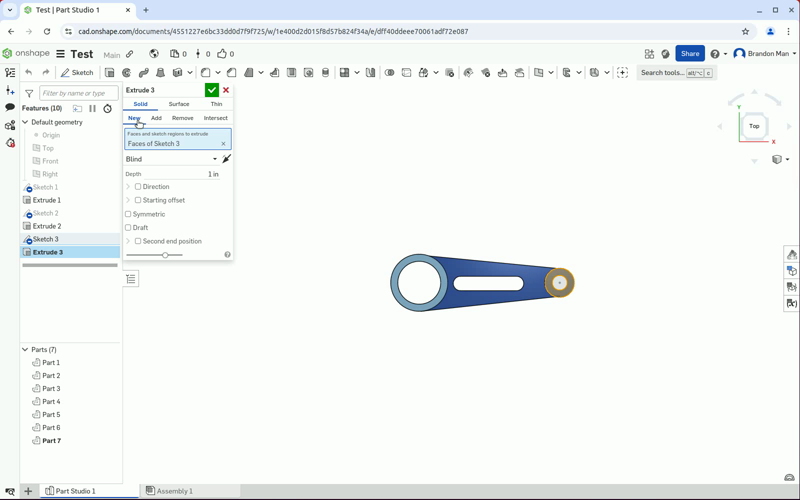
click(137, 120)
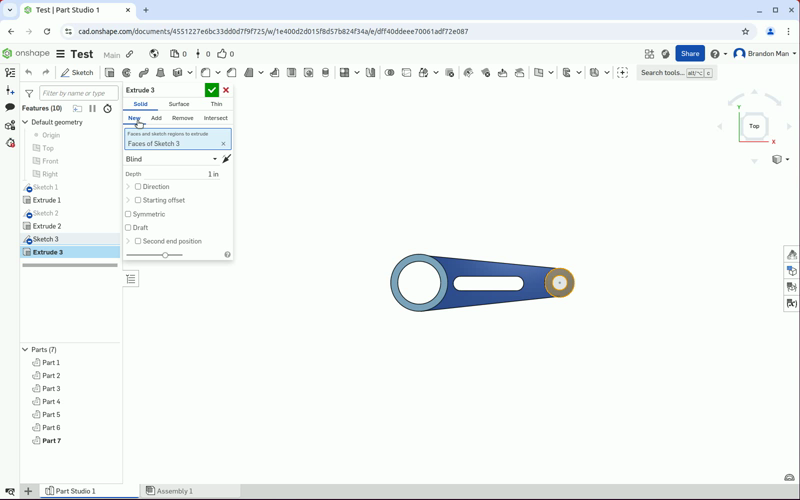
key(tab, 4)
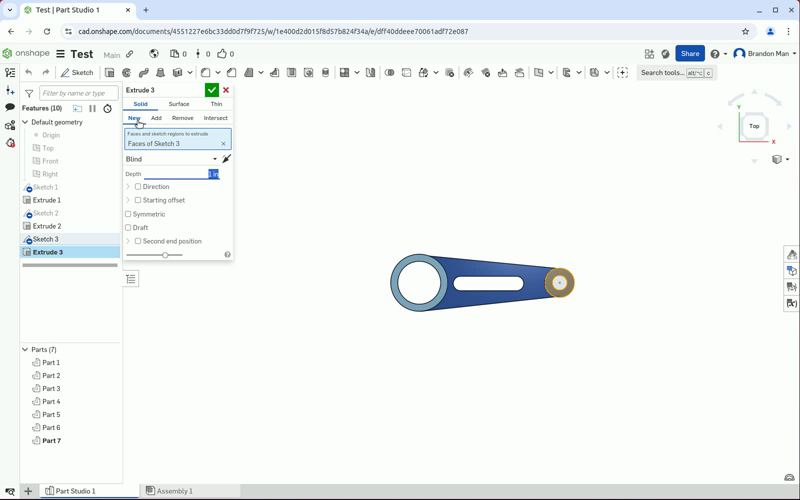
text(7.221)
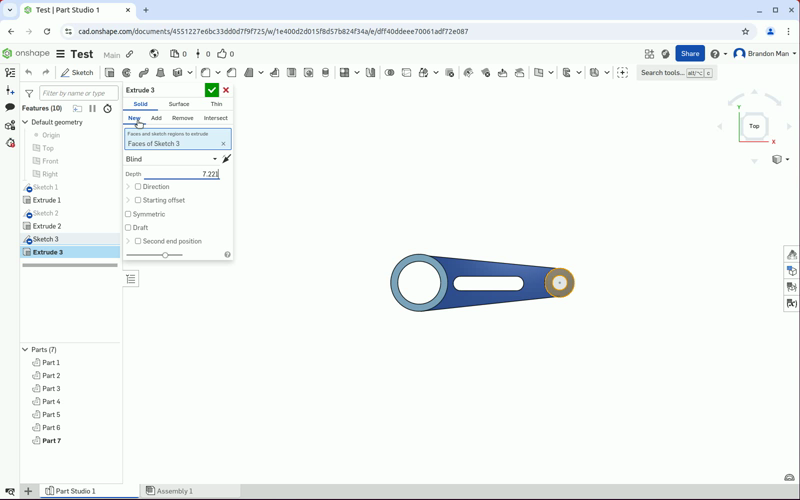
key(enter)
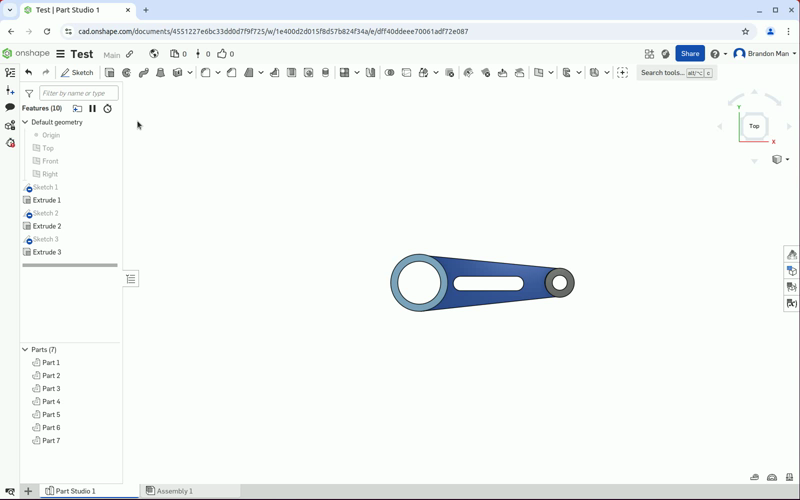
key(shift+h)
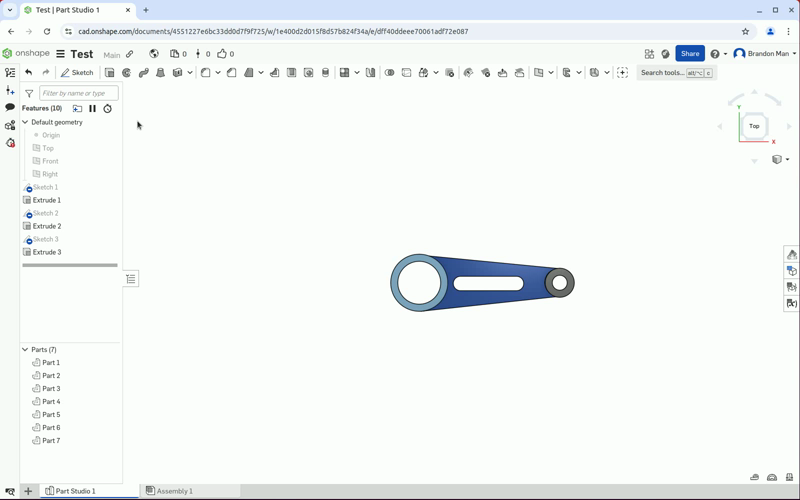
key(shift+h)
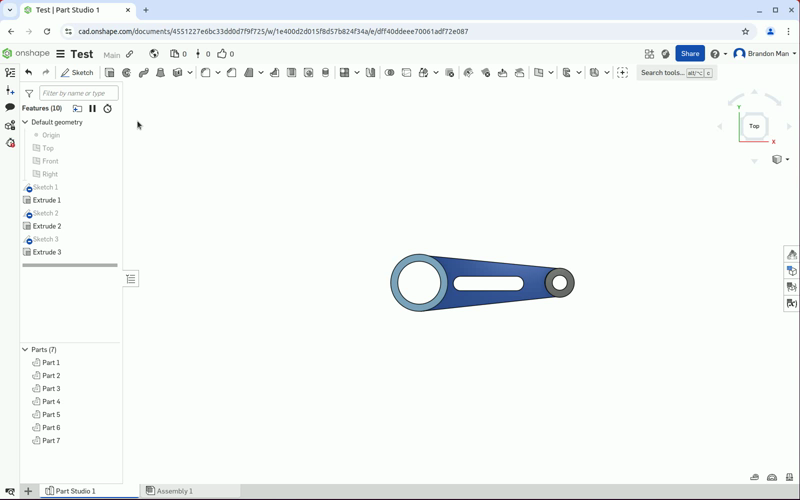
key(shift+7)
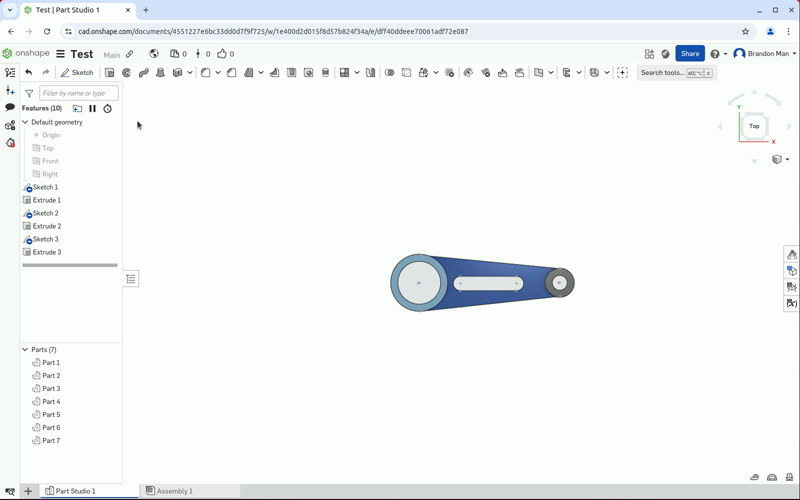
key(up, 3)
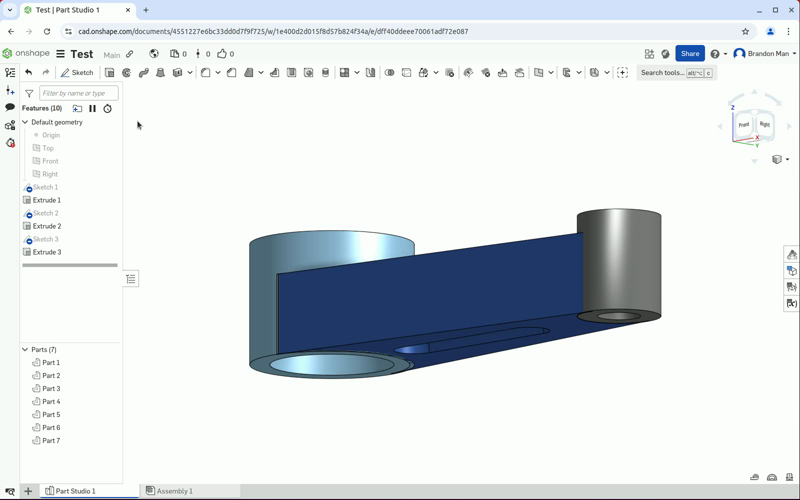
key(left, 3)
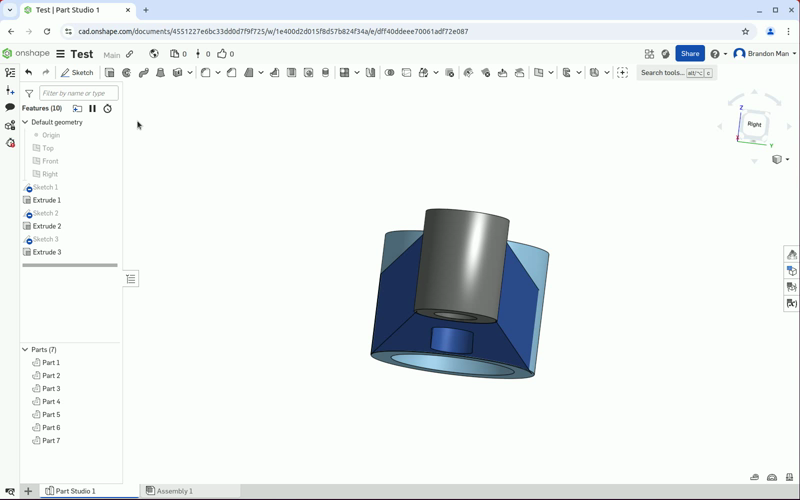
key(right, 3)
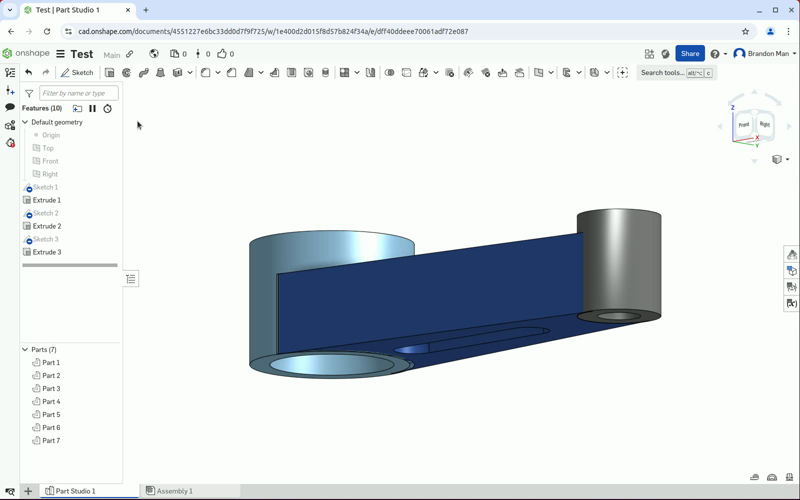
key(down, 3)
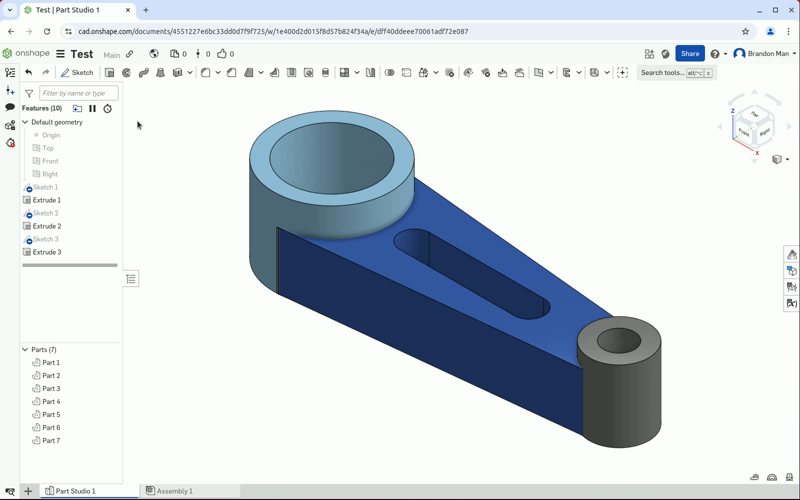
mouse_move(73, 189)
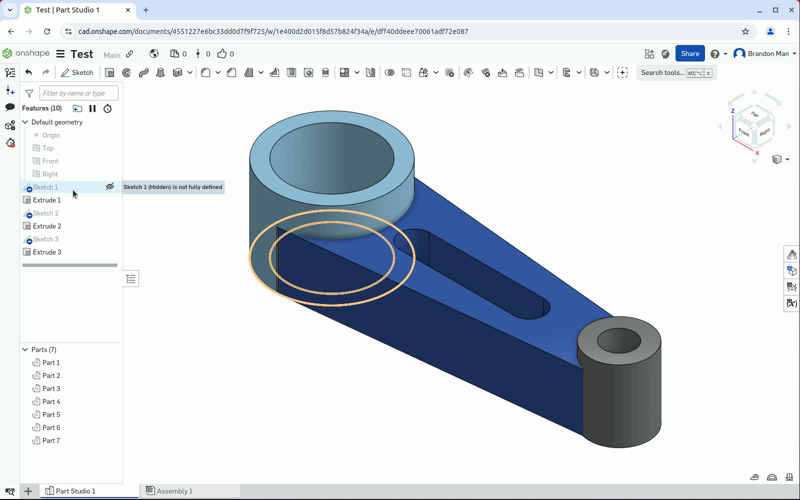
click(73, 189)